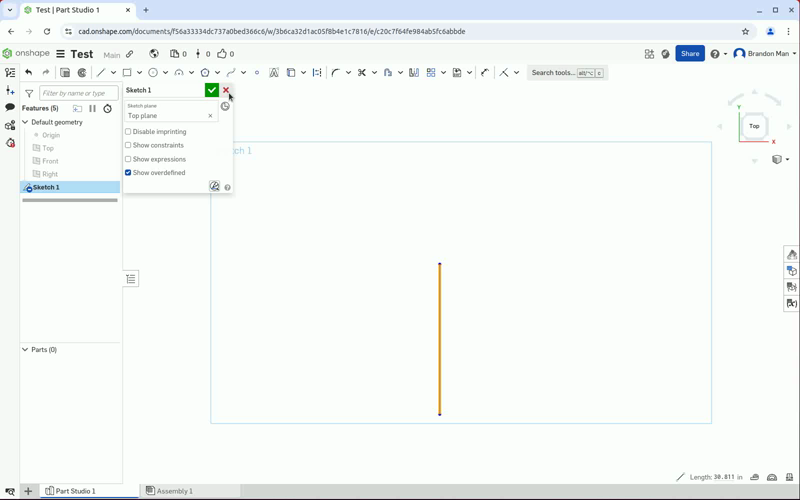
key(shift+h)
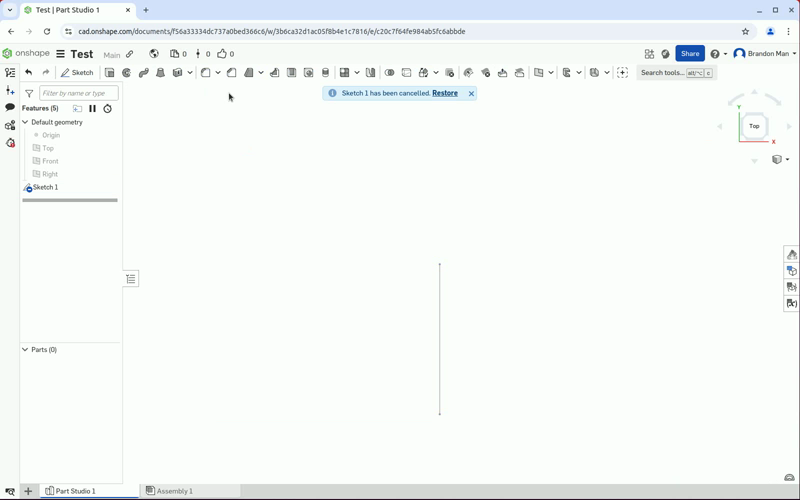
key(shift+s)
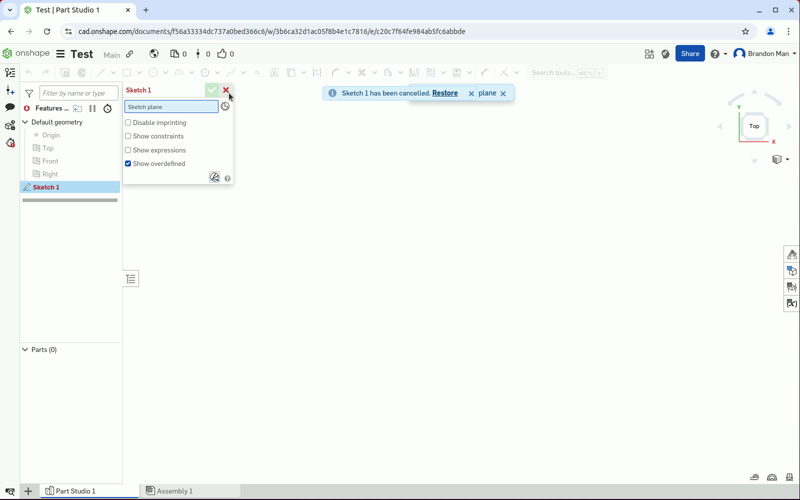
mouse_move(73, 150)
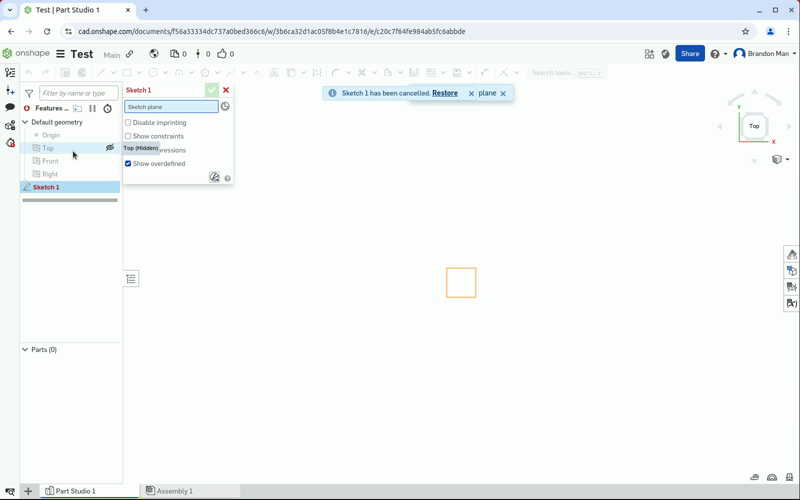
click(73, 150)
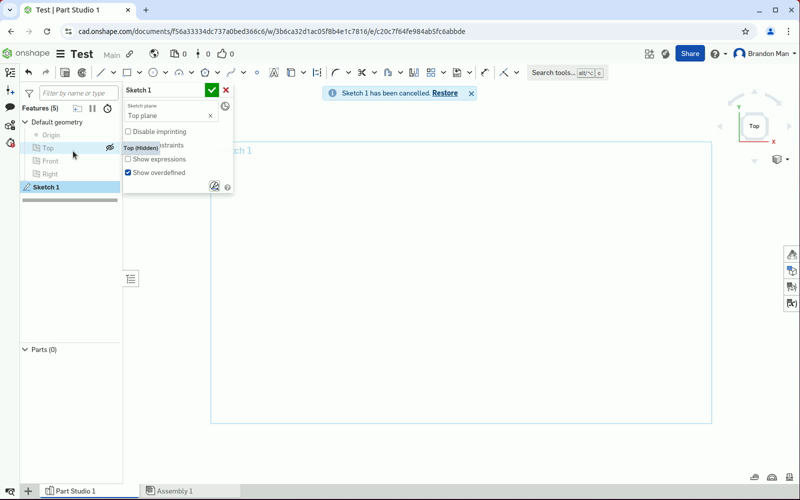
mouse_move(73, 352)
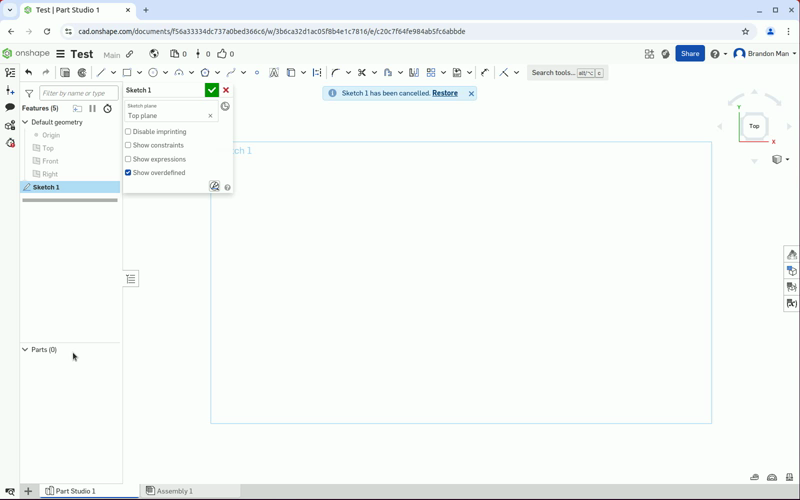
key(y)
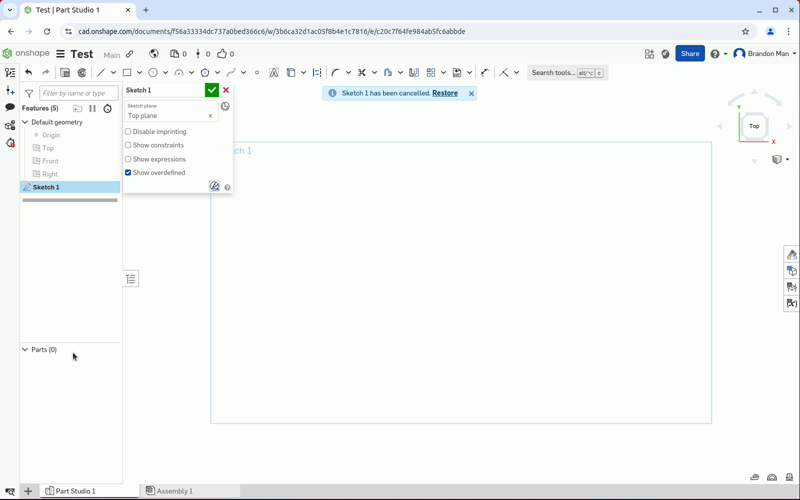
key(l)
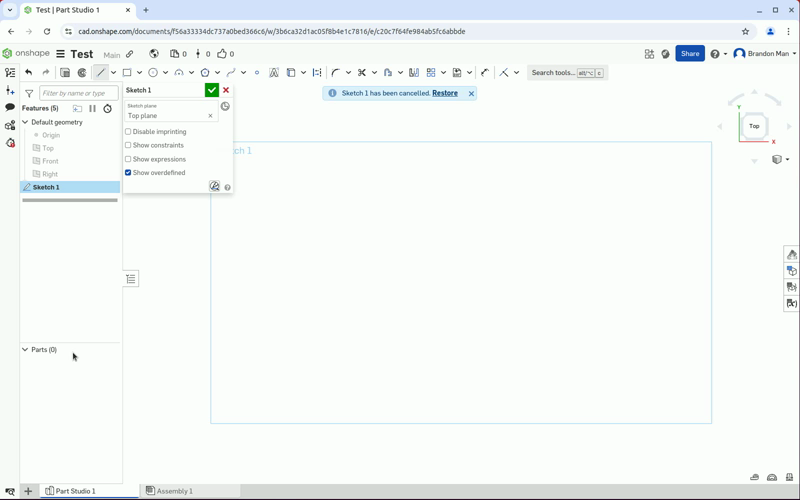
key_down(shift)
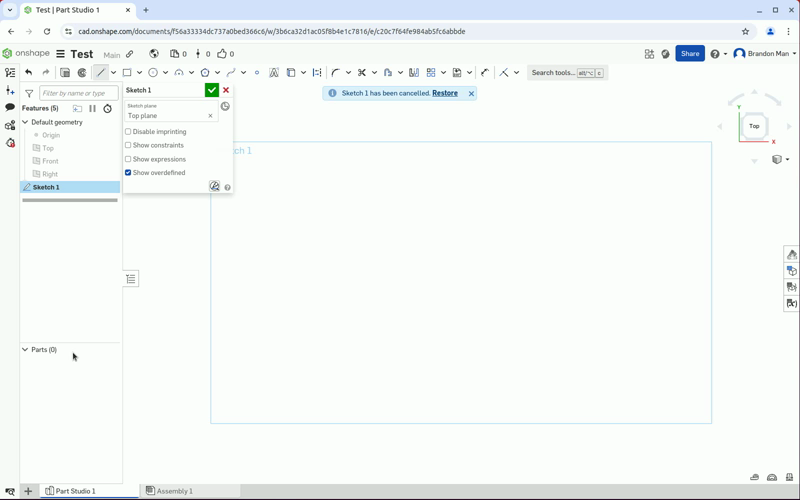
mouse_move(362, 319)
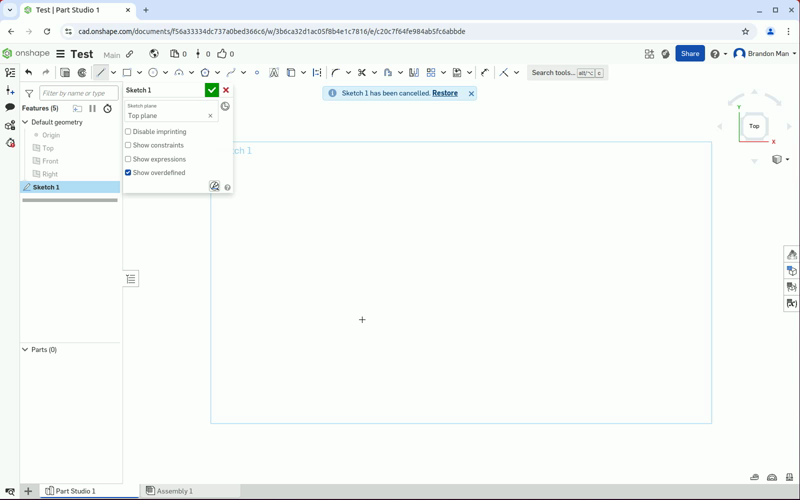
click(362, 319)
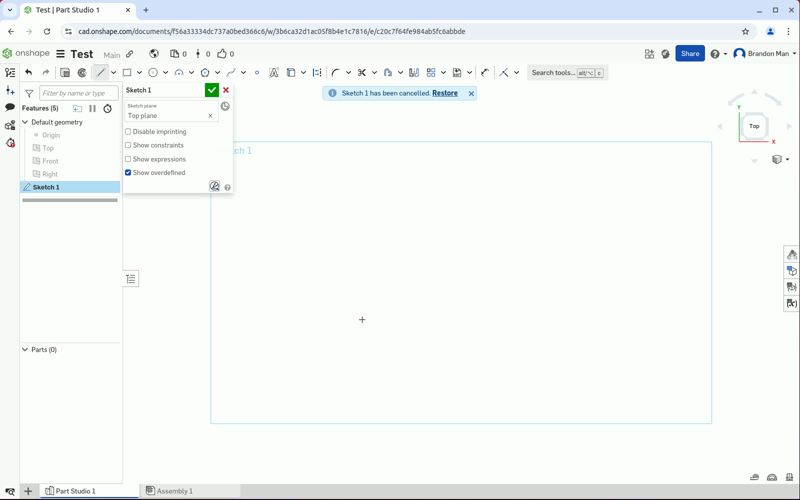
key_up(shift)
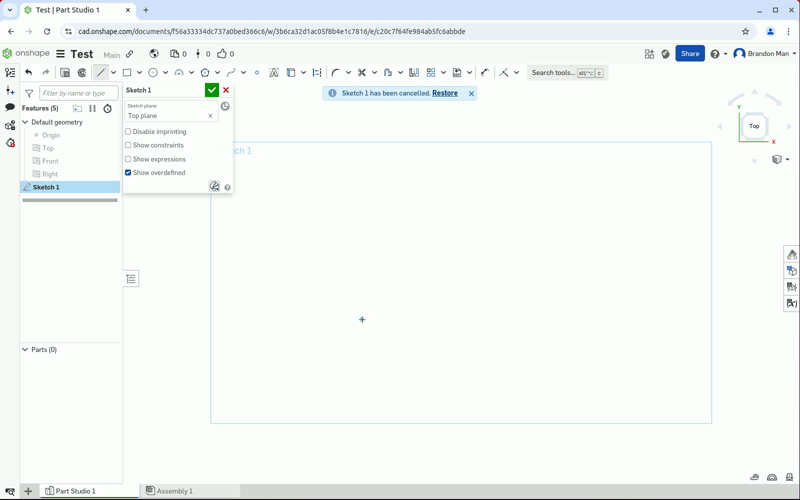
key_down(shift)
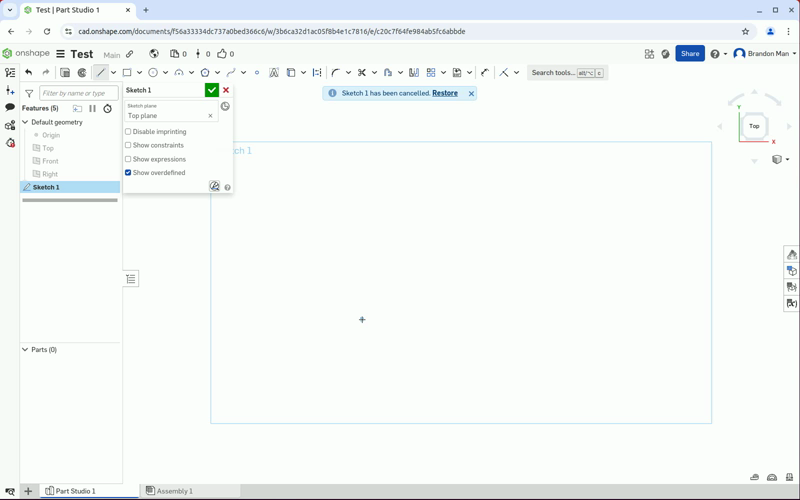
mouse_move(540, 358)
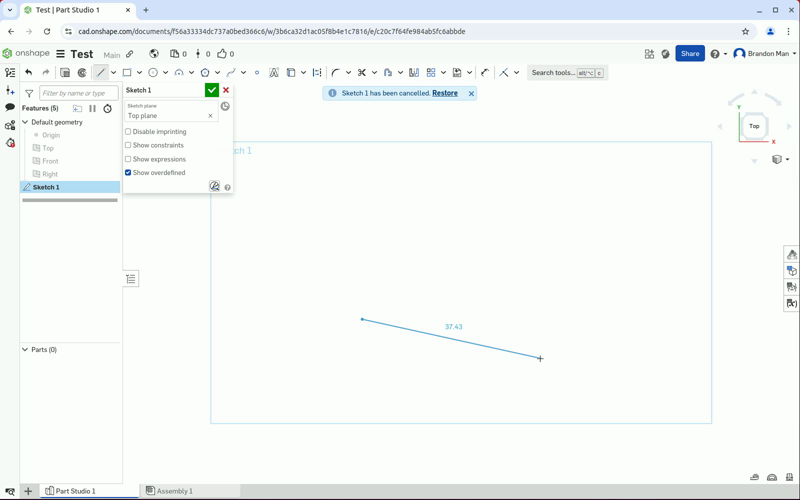
click(540, 358)
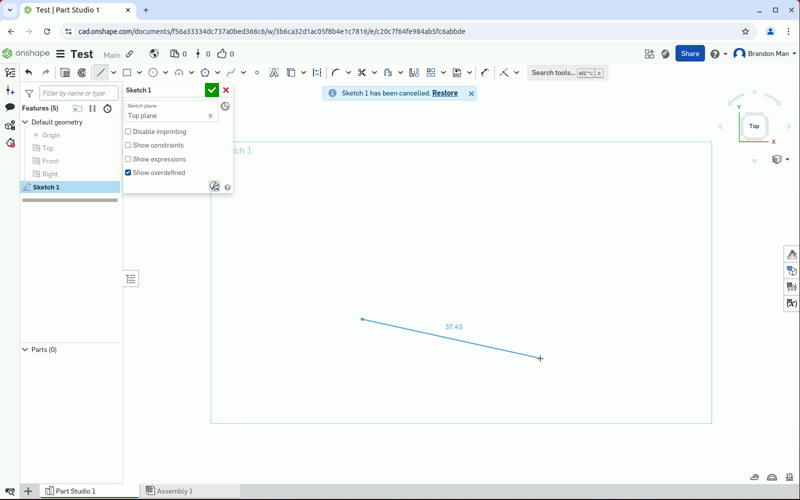
key_up(shift)
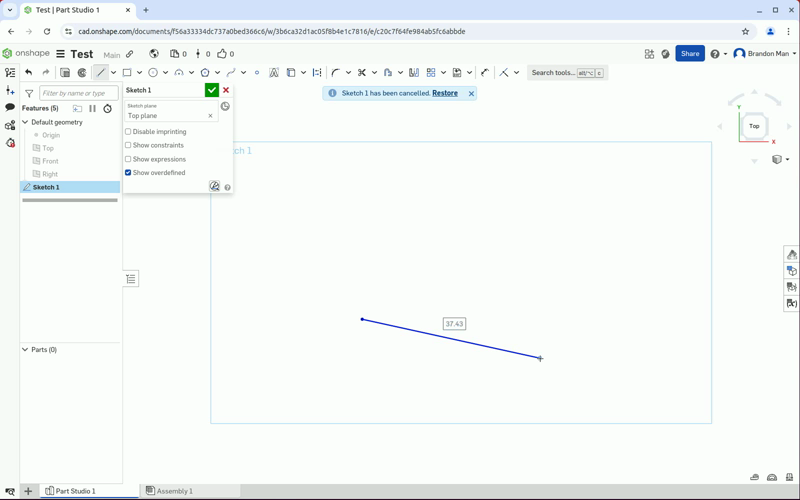
key_down(shift)
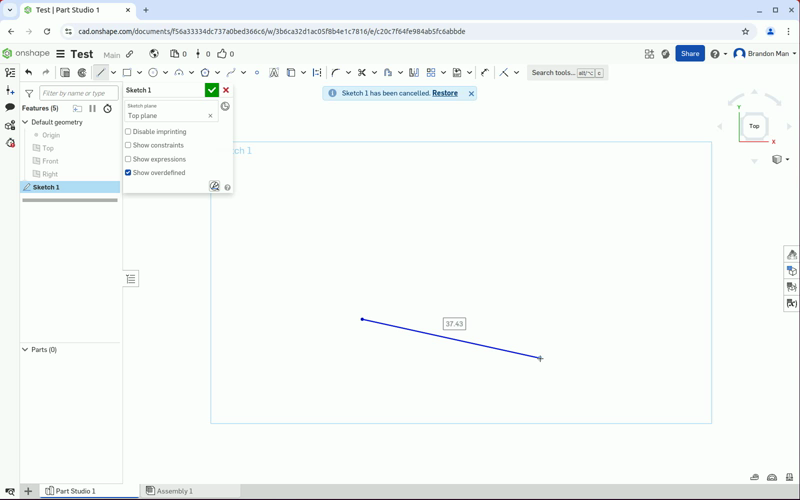
mouse_move(570, 358)
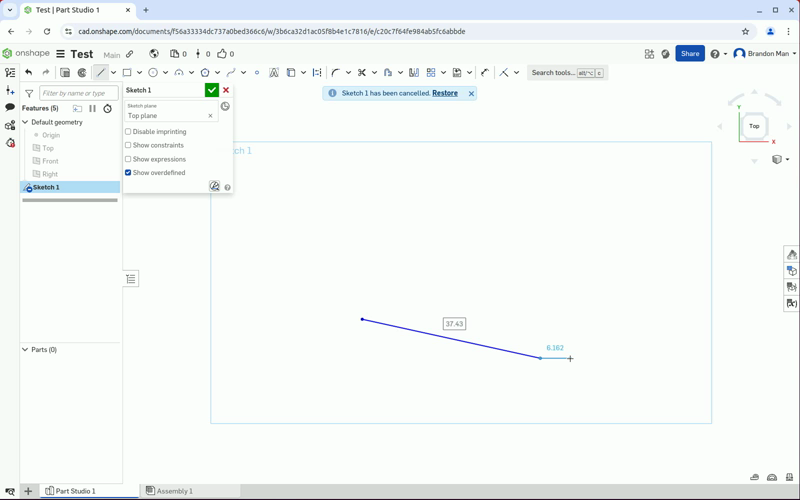
mouse_move(547, 360)
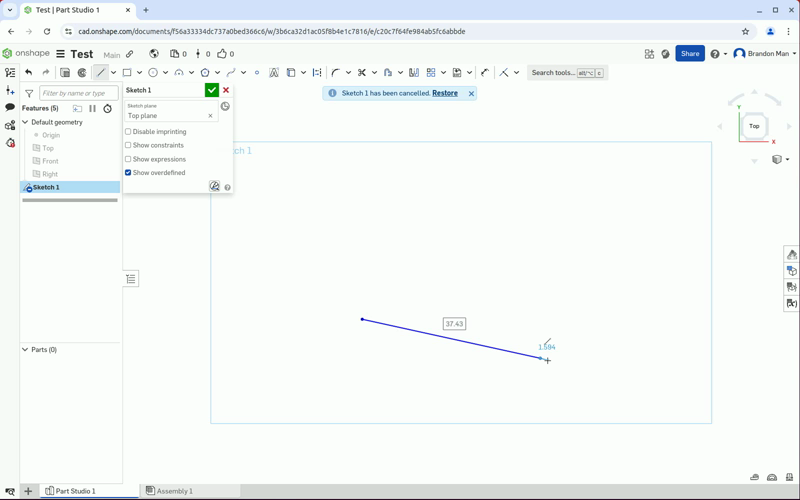
click(547, 360)
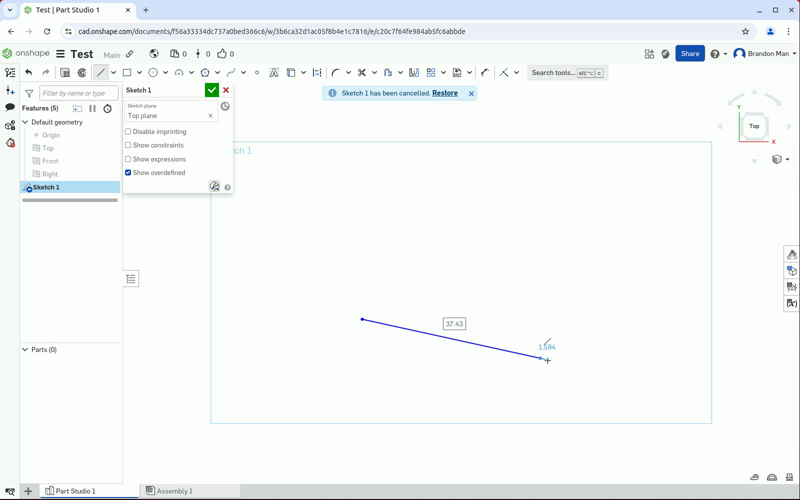
key_up(shift)
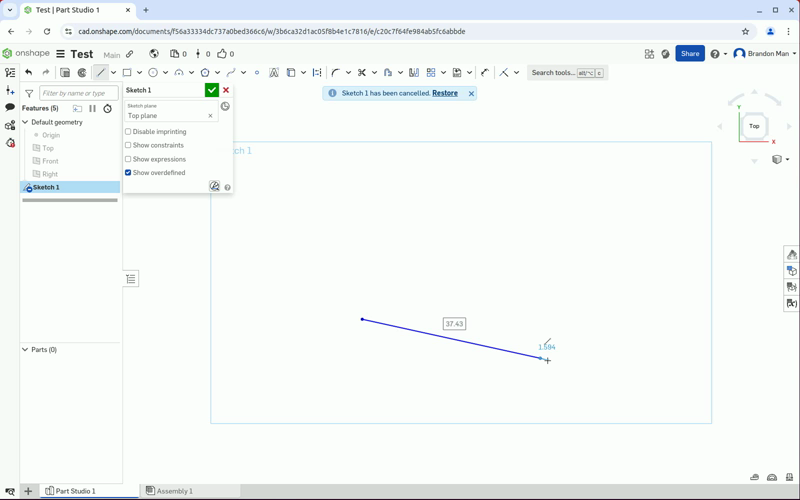
key_down(shift)
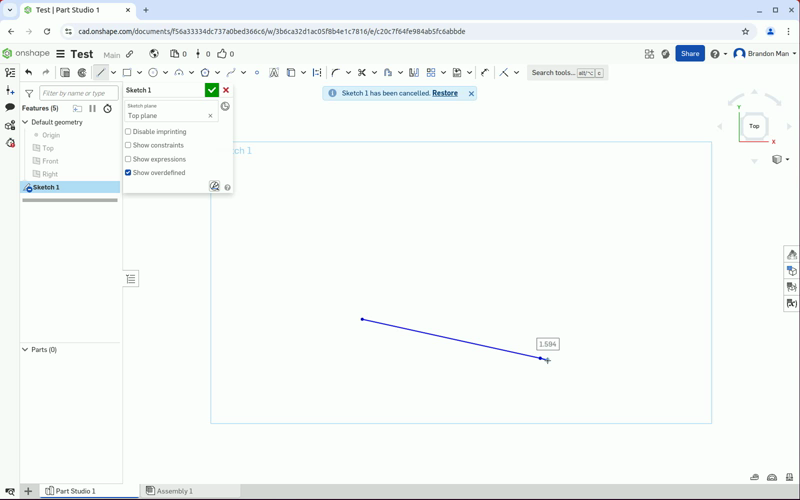
mouse_move(464, 178)
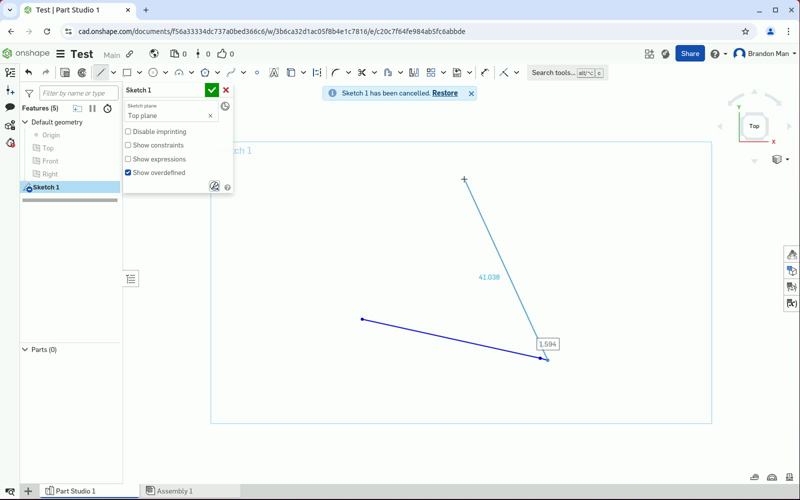
click(464, 178)
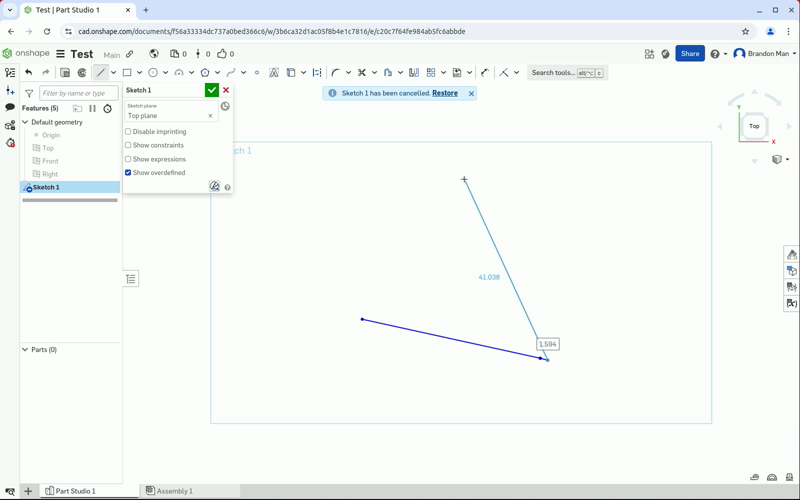
key_up(shift)
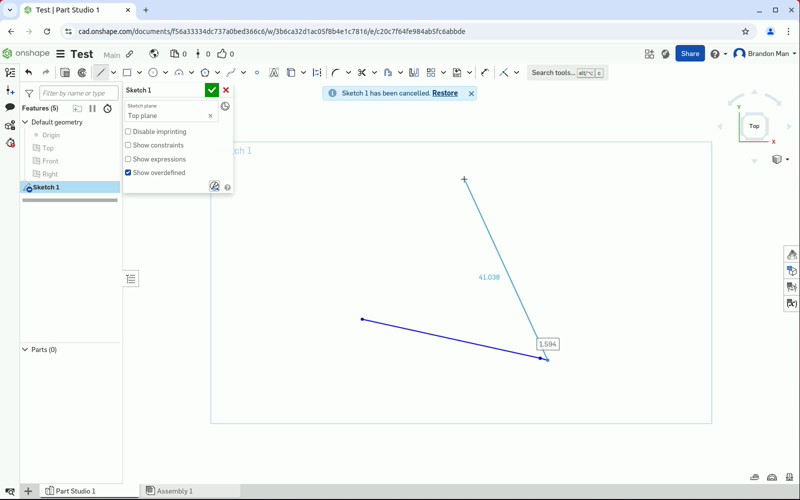
key_down(shift)
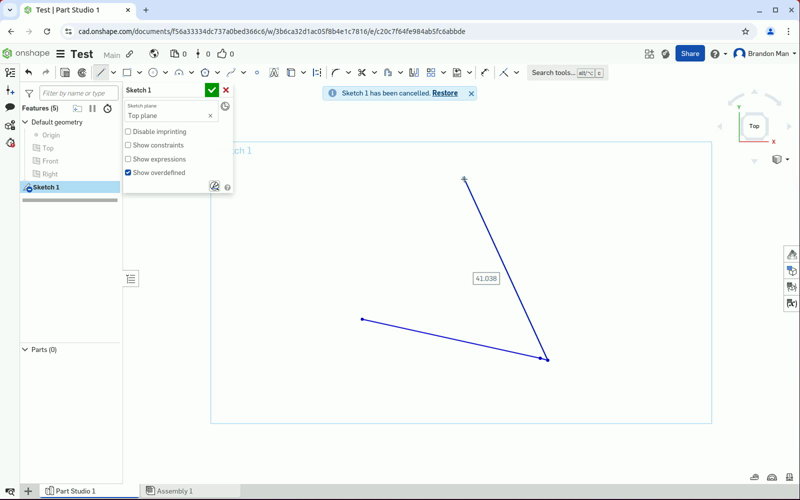
mouse_move(494, 178)
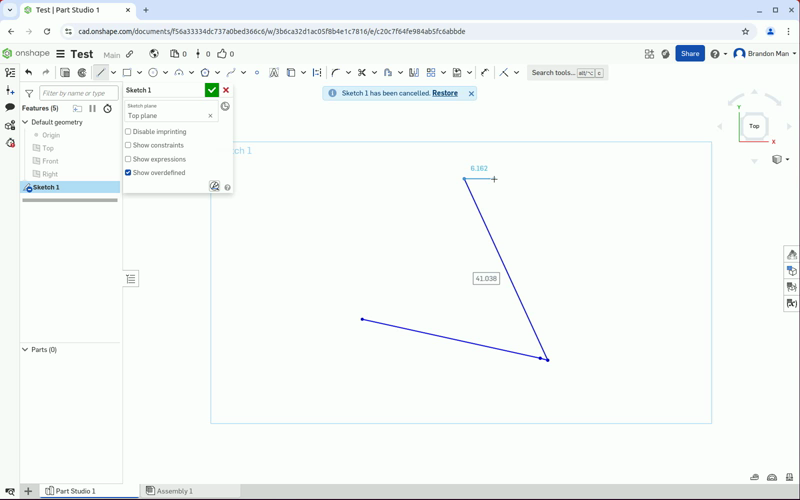
mouse_move(461, 170)
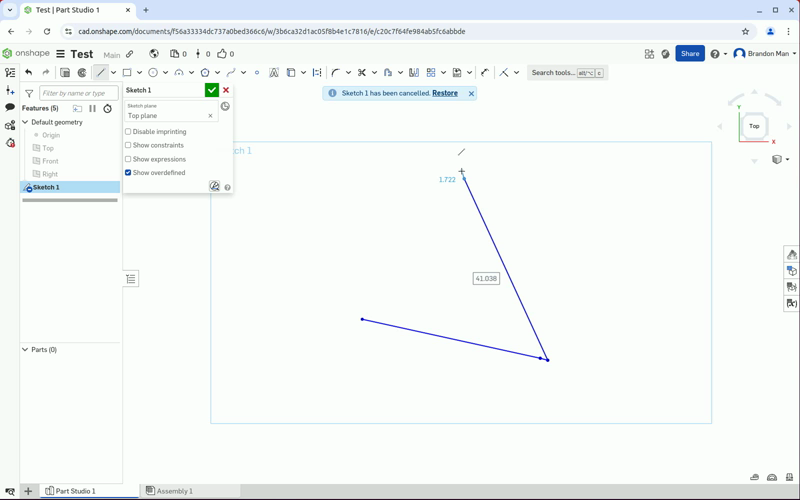
click(461, 170)
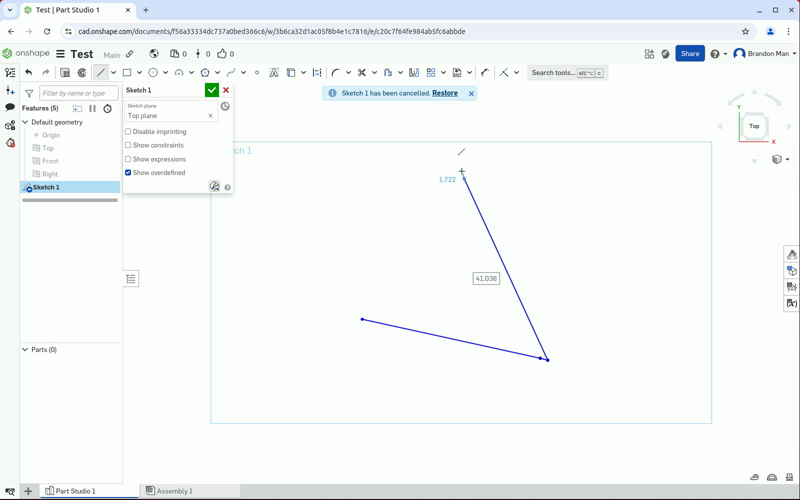
key_up(shift)
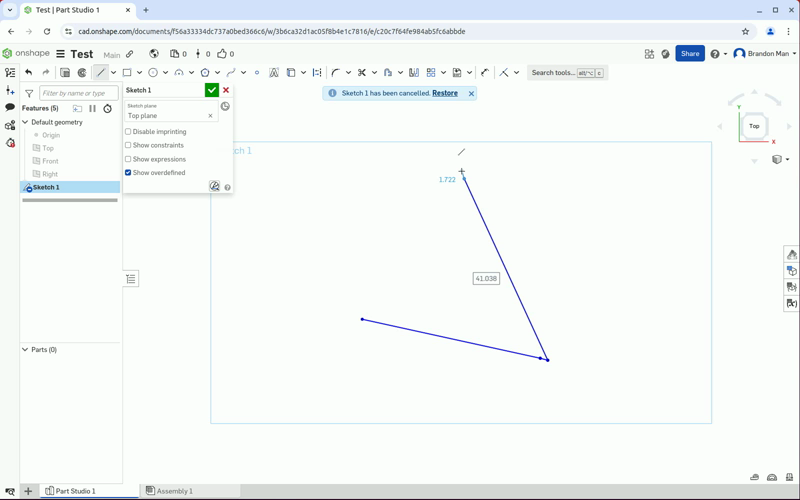
key_down(shift)
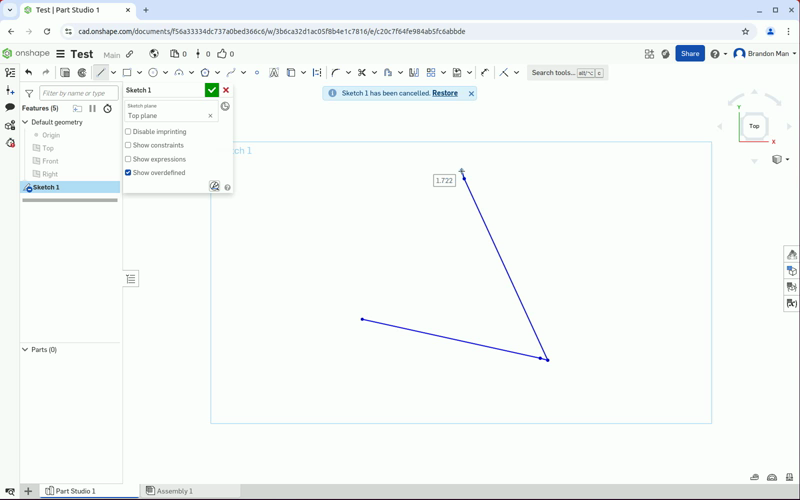
mouse_move(366, 313)
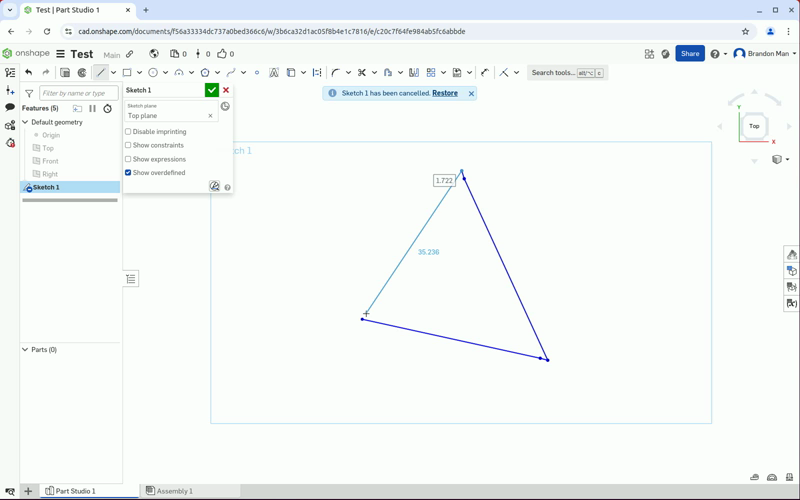
click(366, 313)
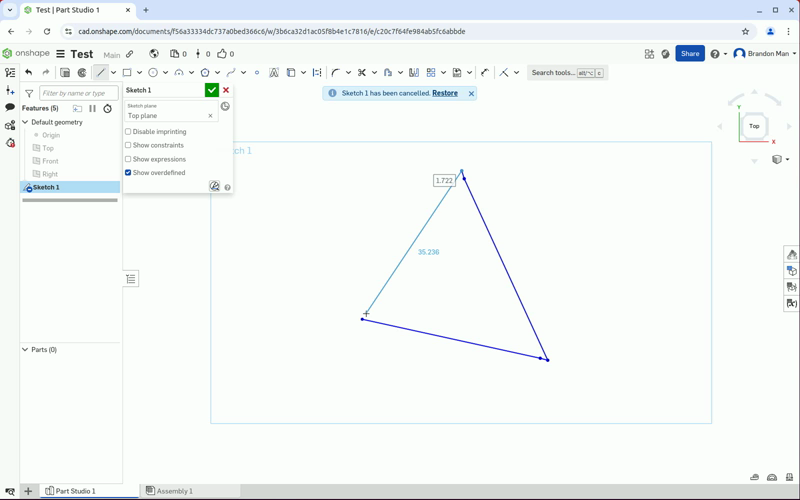
key_up(shift)
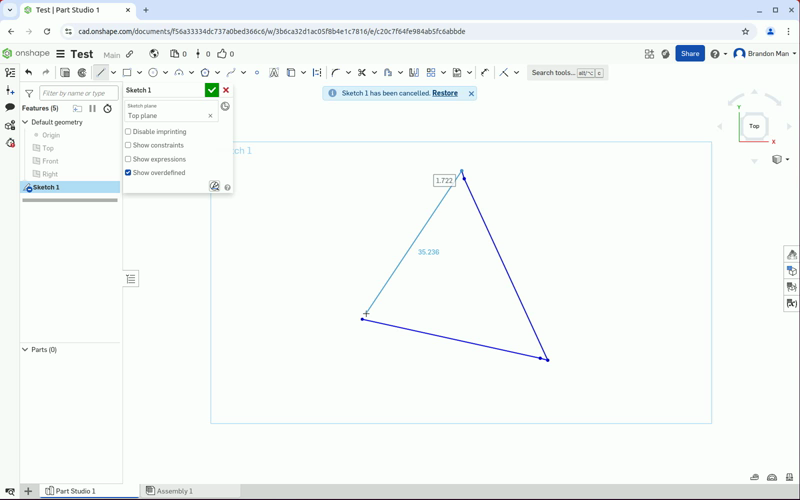
mouse_move(396, 313)
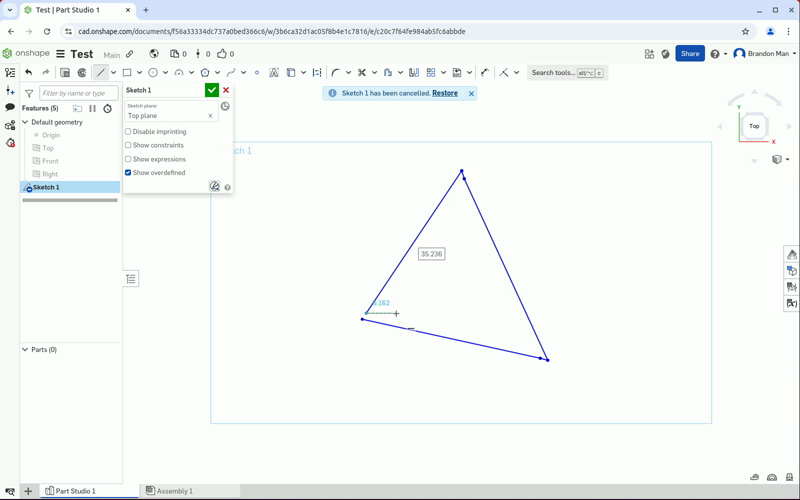
key_down(shift)
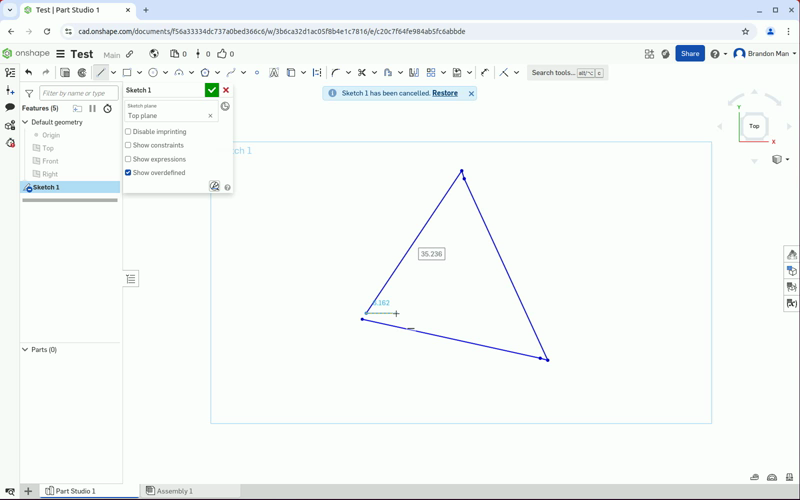
mouse_move(362, 319)
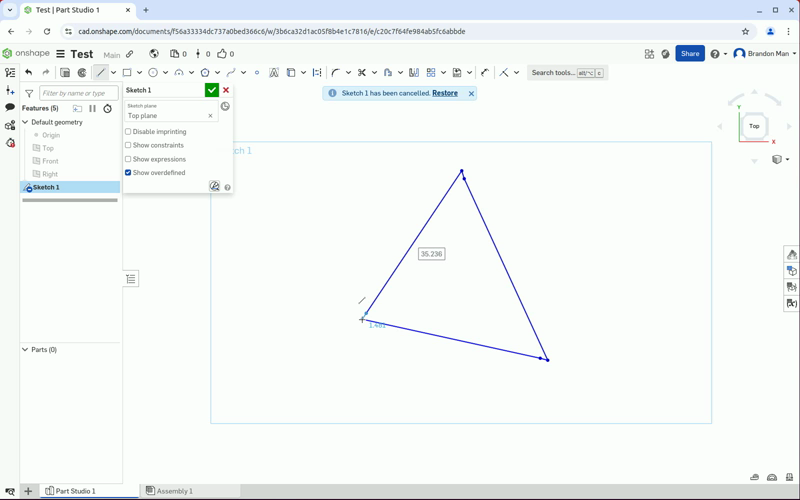
scroll(6)
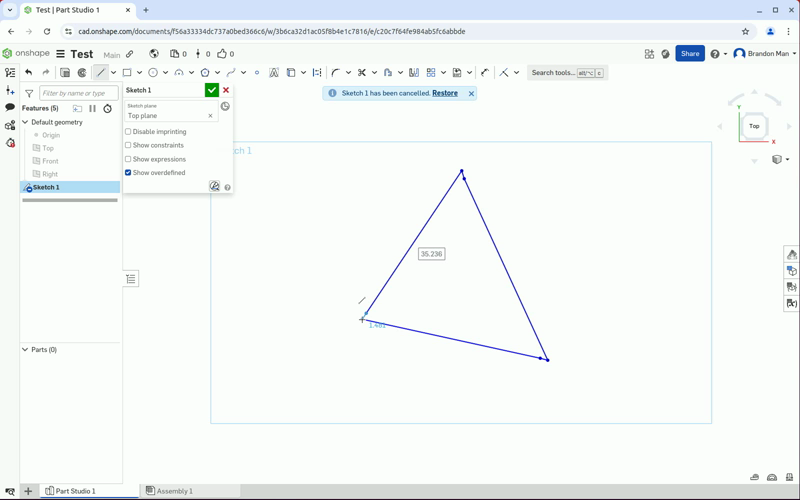
scroll(6)
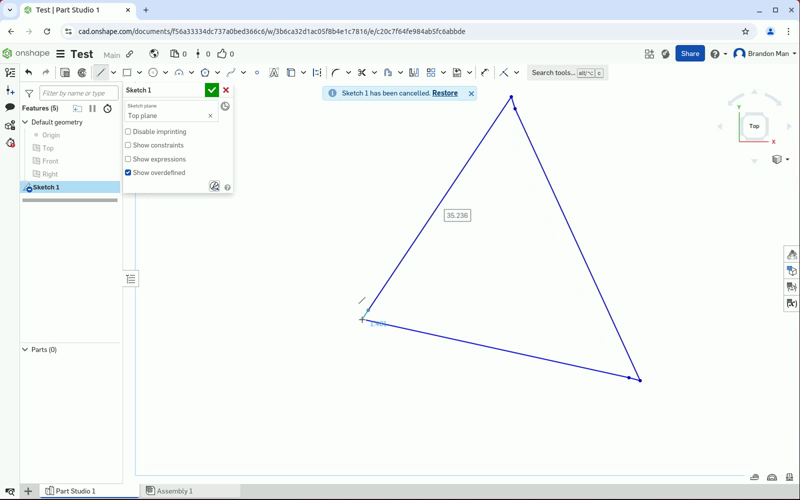
scroll(6)
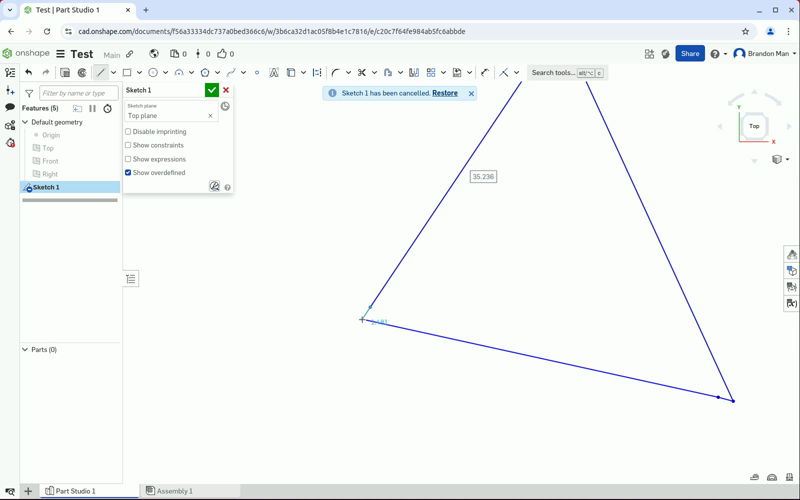
scroll(6)
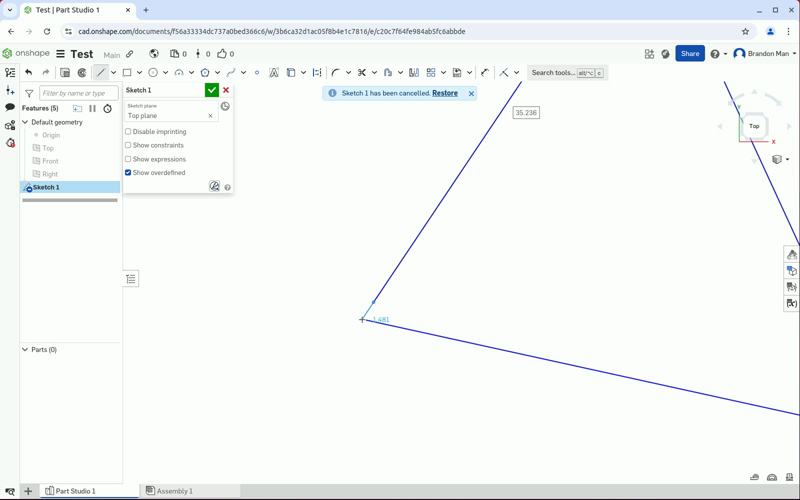
scroll(6)
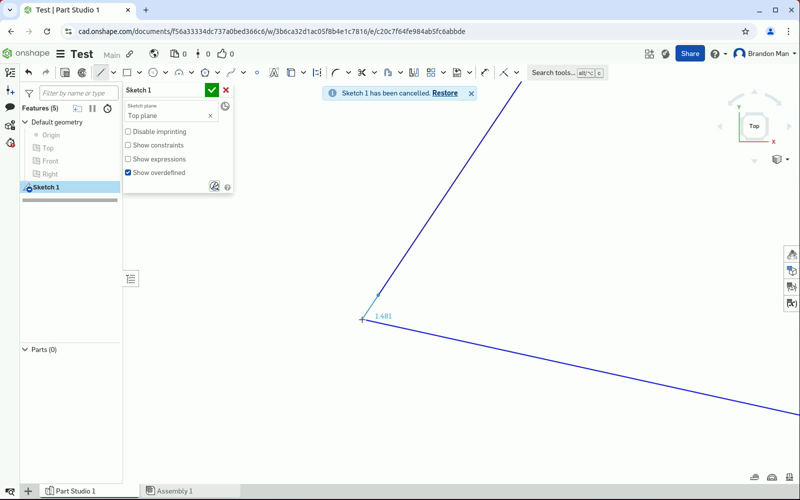
scroll(6)
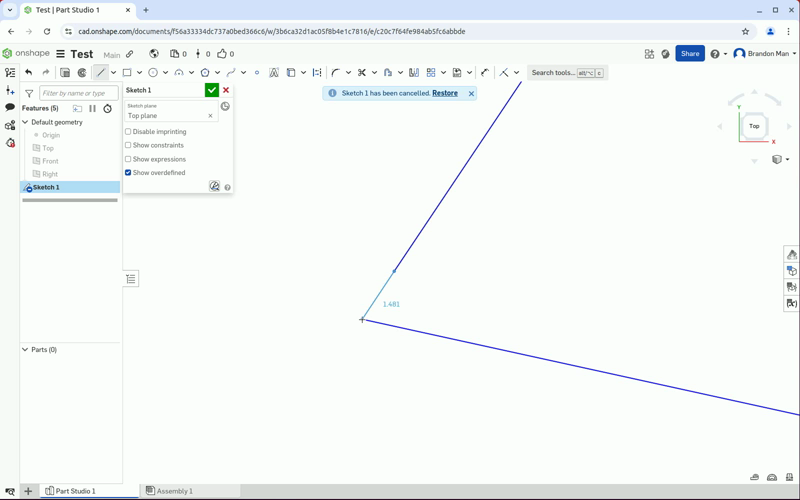
scroll(6)
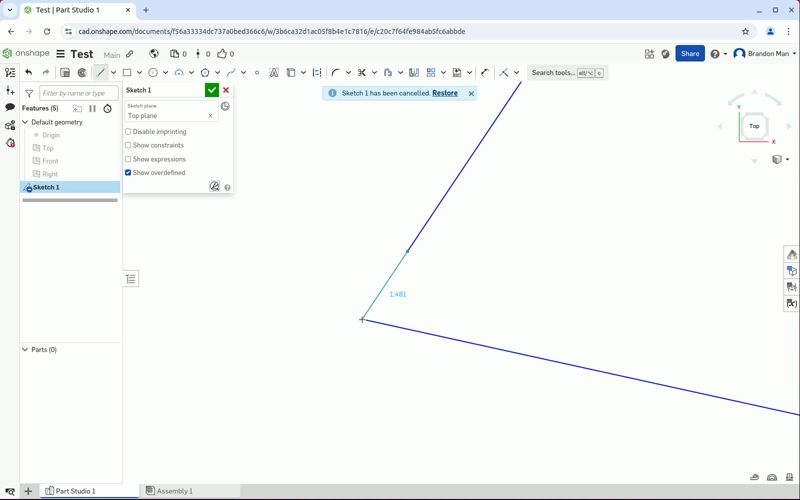
key_up(shift)
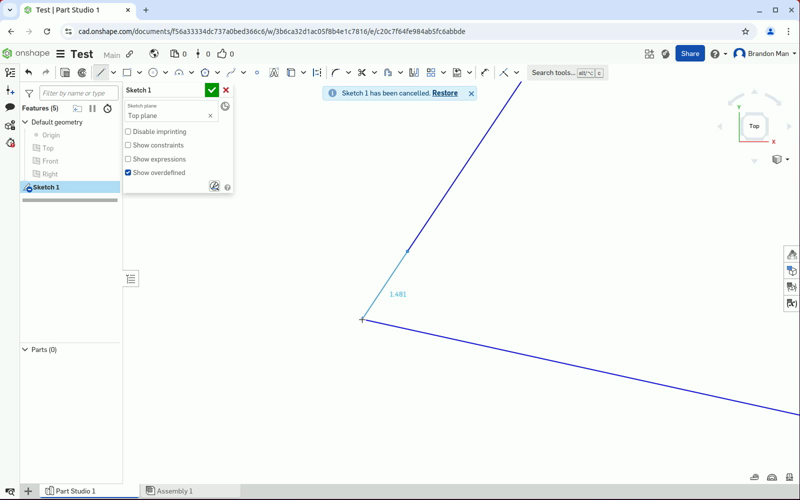
click(362, 319)
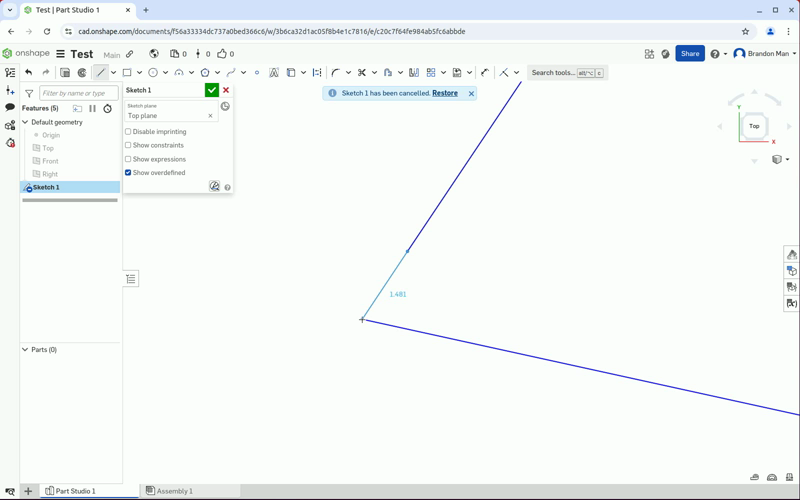
scroll(-6)
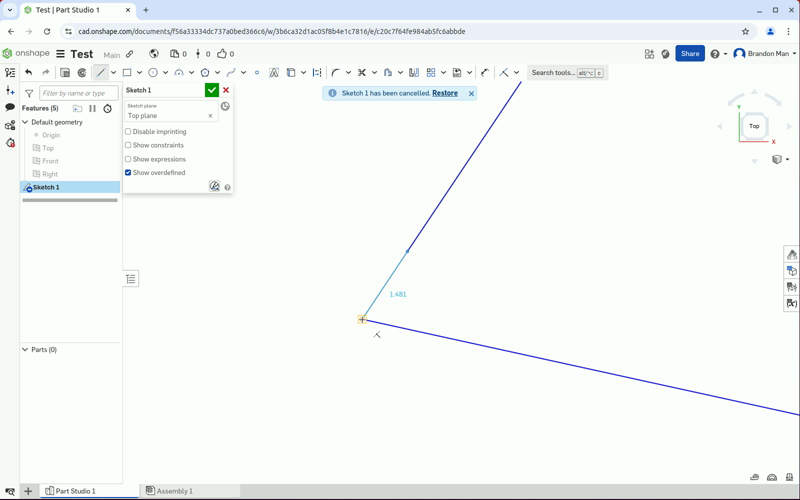
scroll(-6)
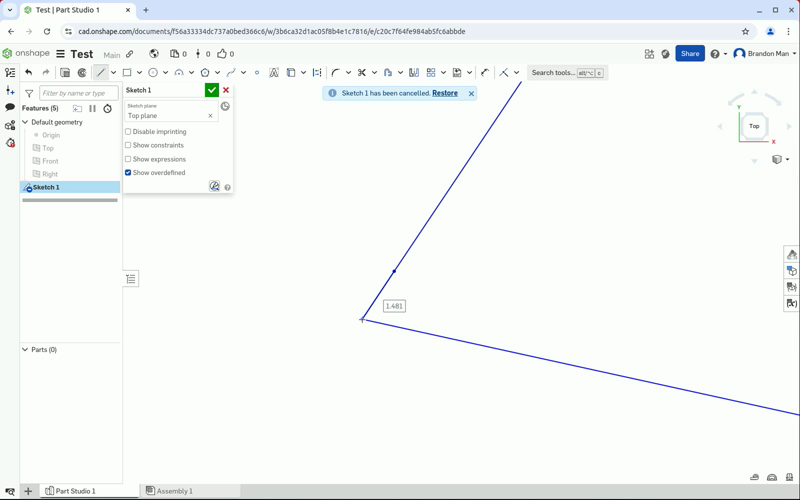
scroll(-6)
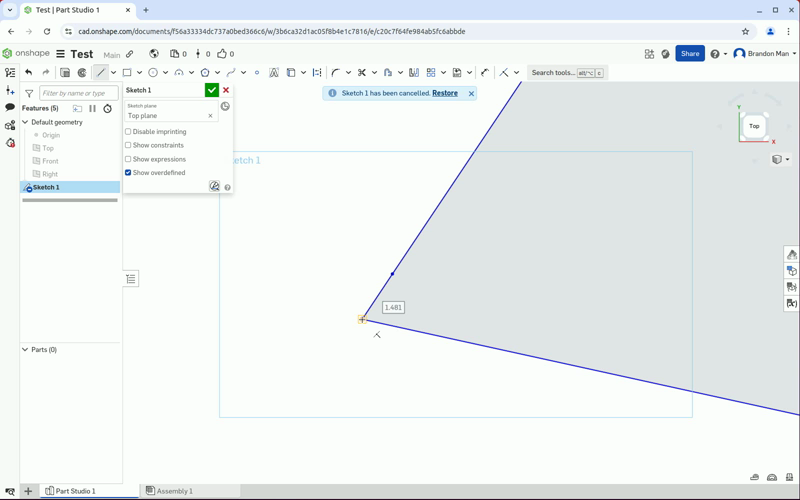
scroll(-6)
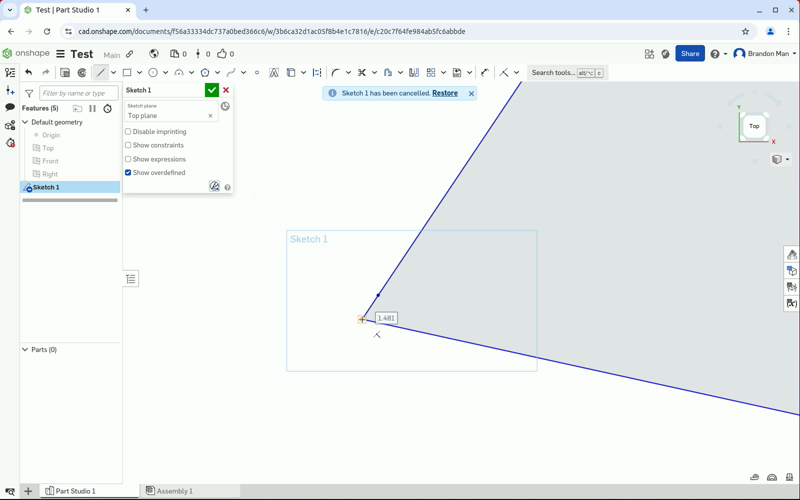
scroll(-6)
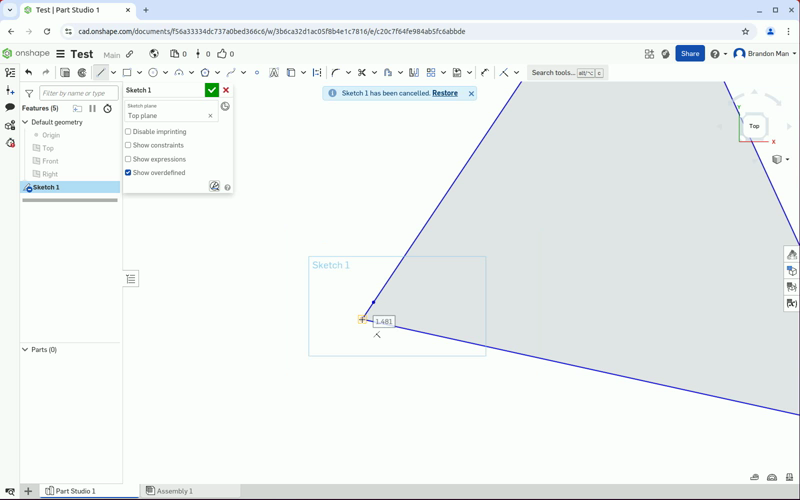
scroll(-6)
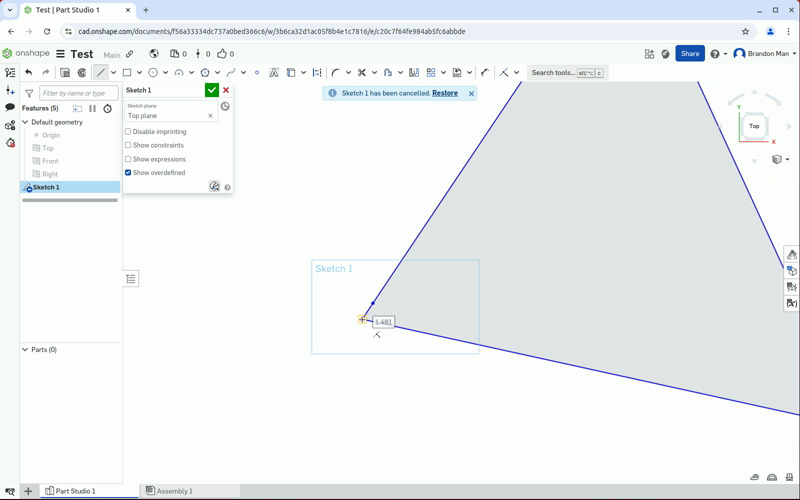
scroll(-6)
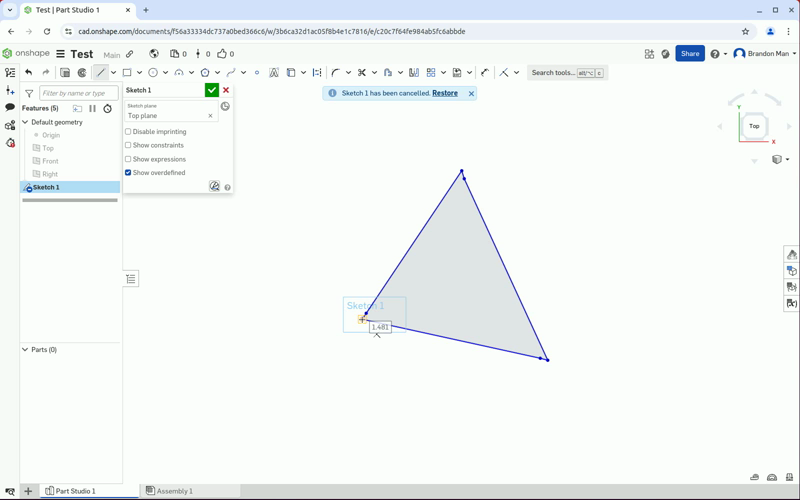
key(esc)
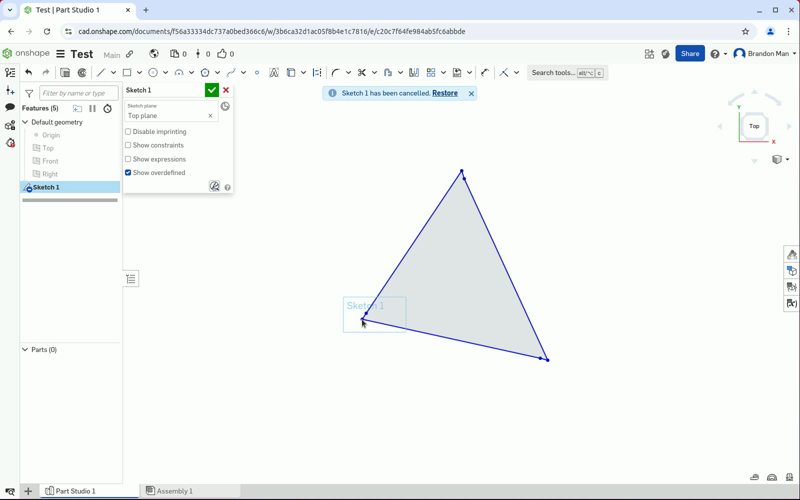
key(l)
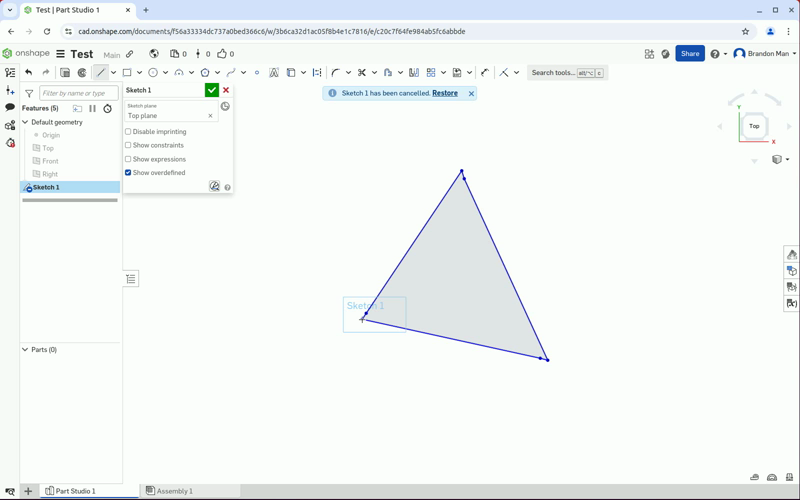
key_down(shift)
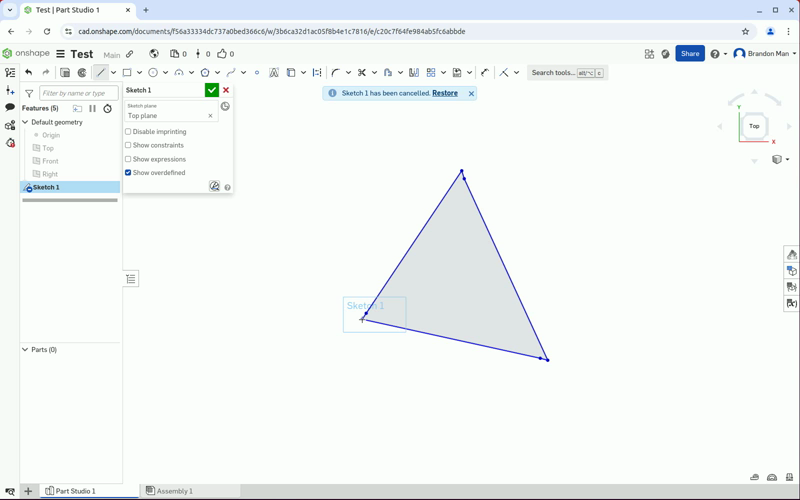
mouse_move(368, 317)
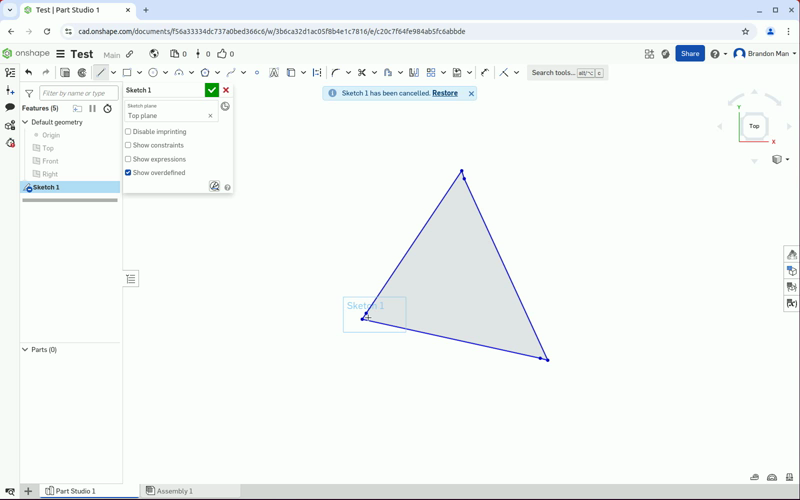
scroll(6)
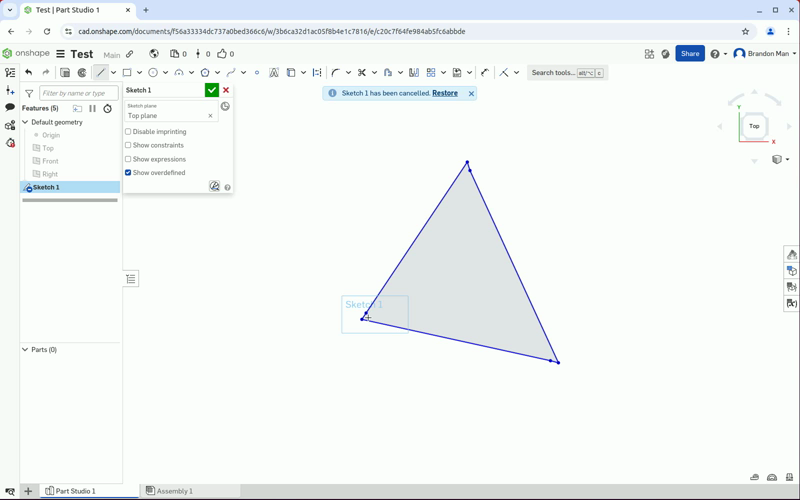
scroll(6)
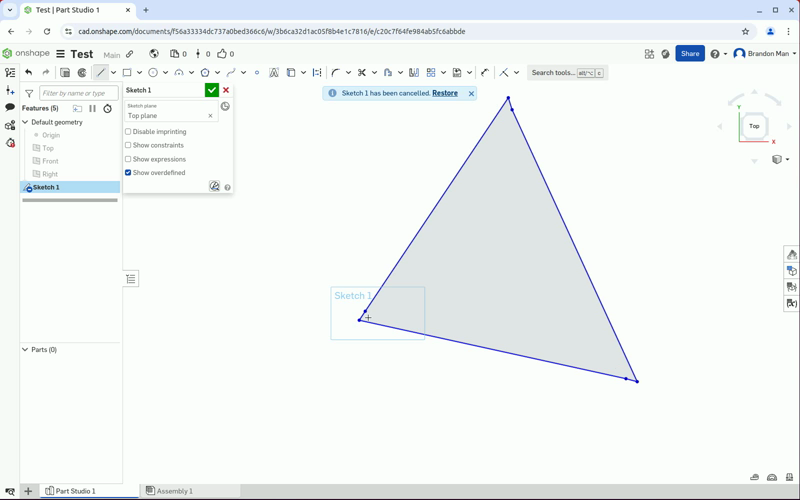
scroll(6)
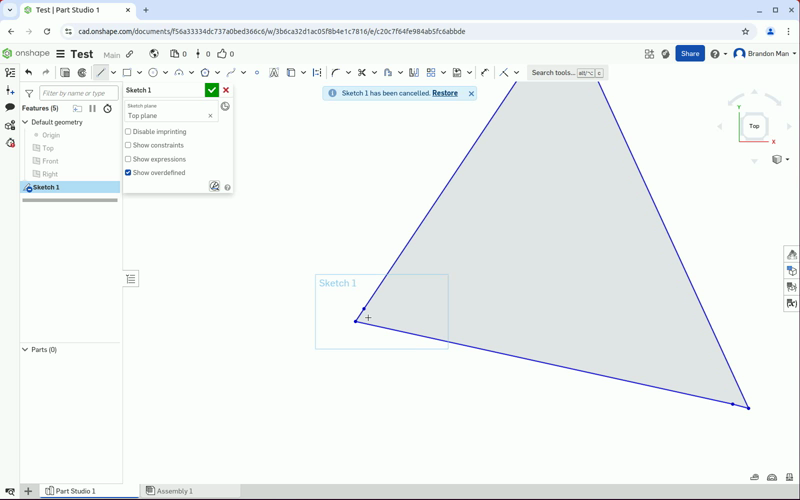
scroll(6)
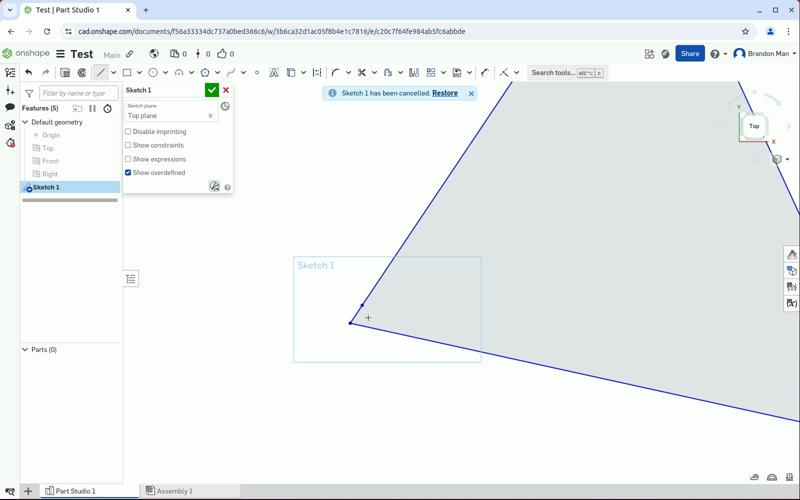
scroll(6)
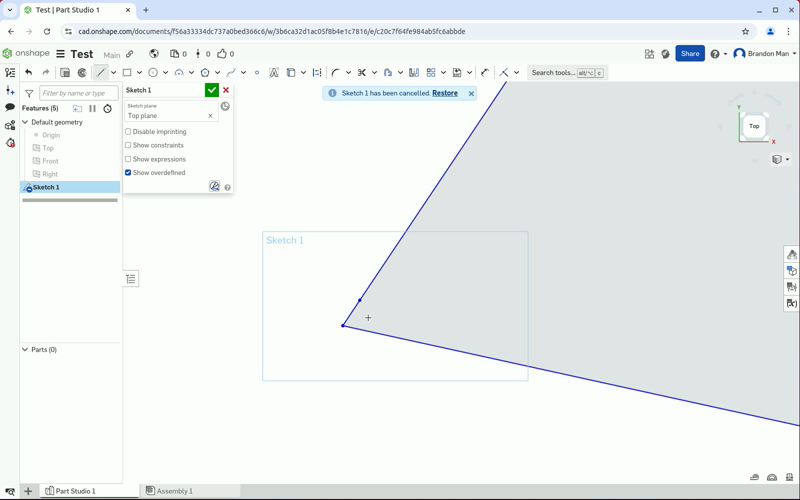
scroll(6)
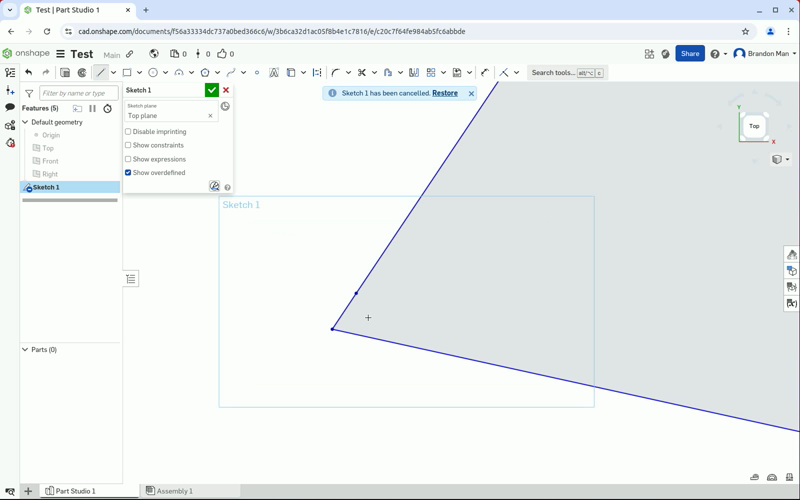
scroll(6)
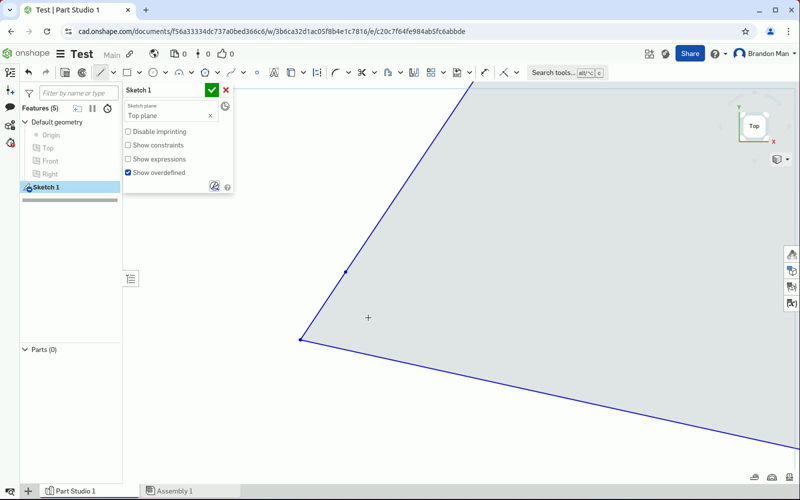
click(368, 317)
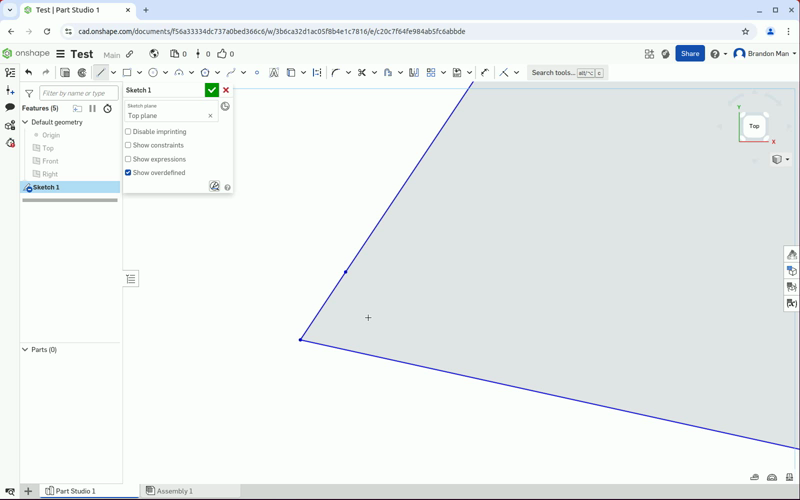
scroll(-6)
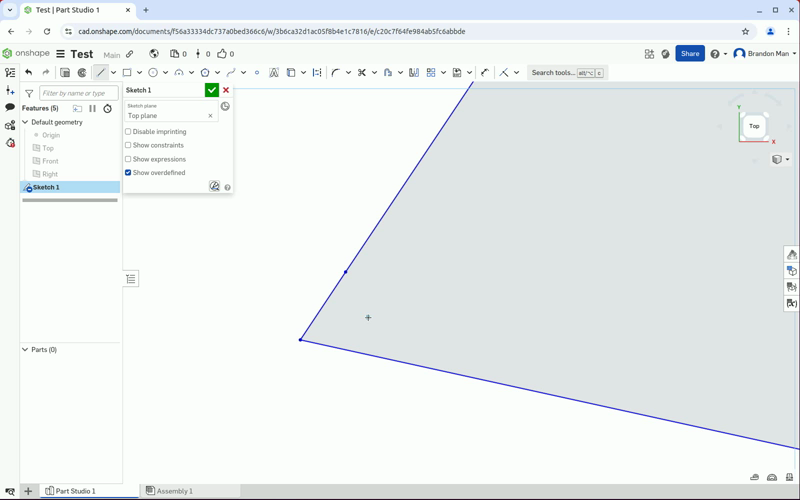
scroll(-6)
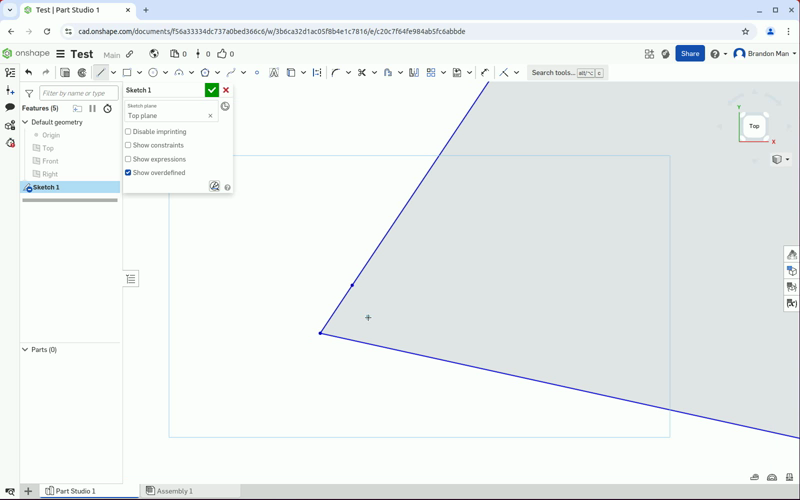
scroll(-6)
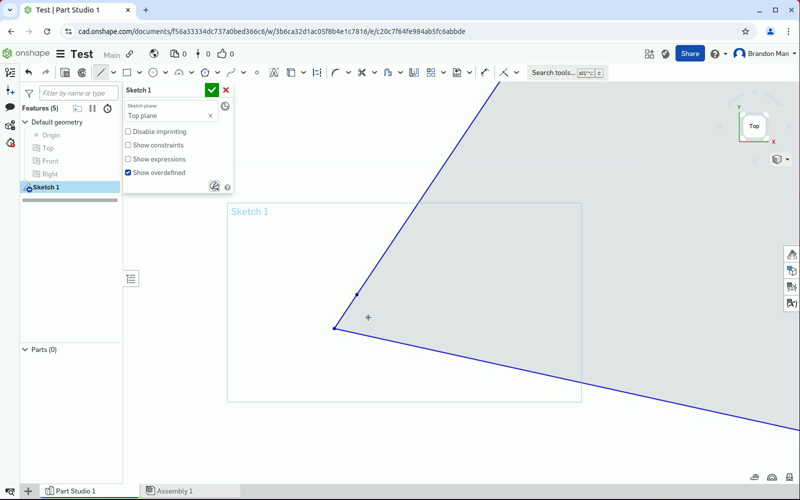
scroll(-6)
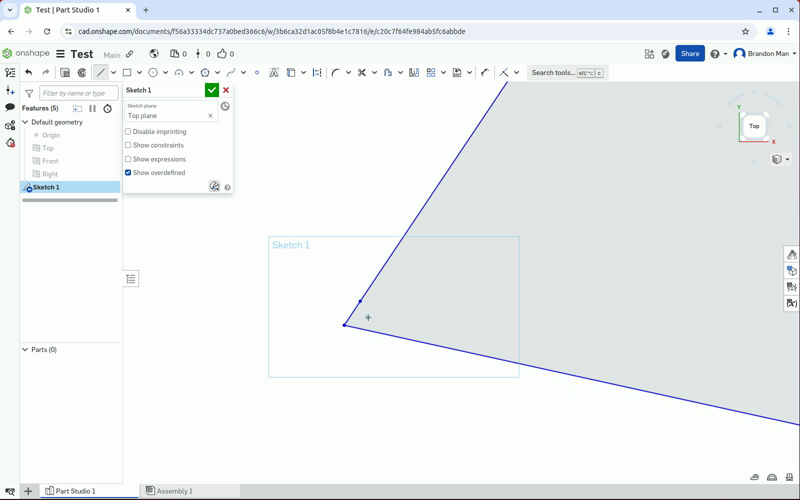
scroll(-6)
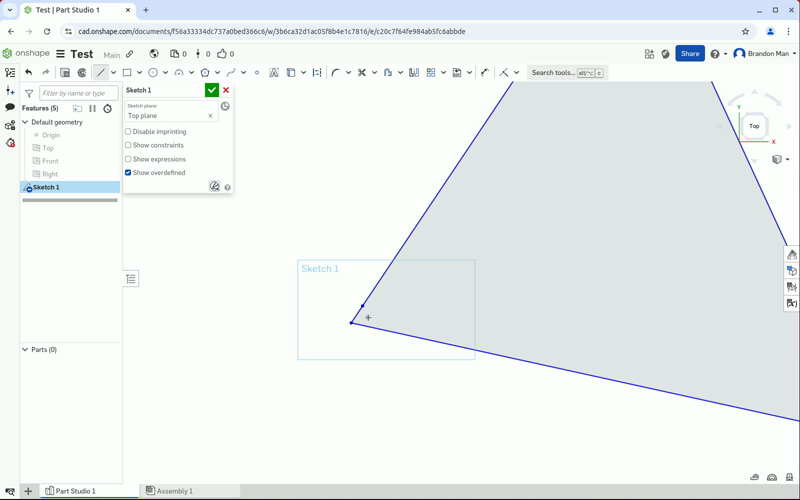
scroll(-6)
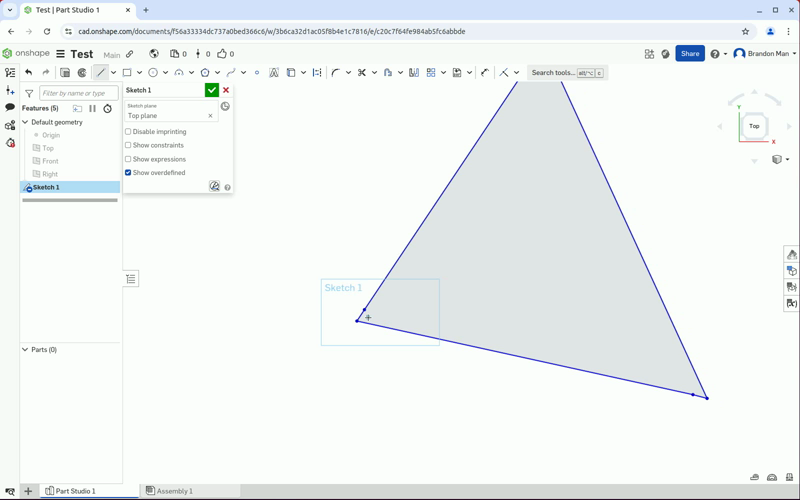
scroll(-6)
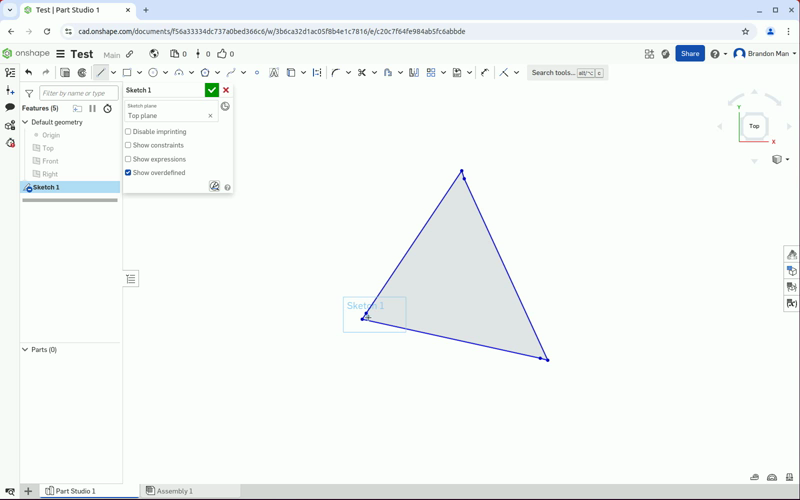
key_up(shift)
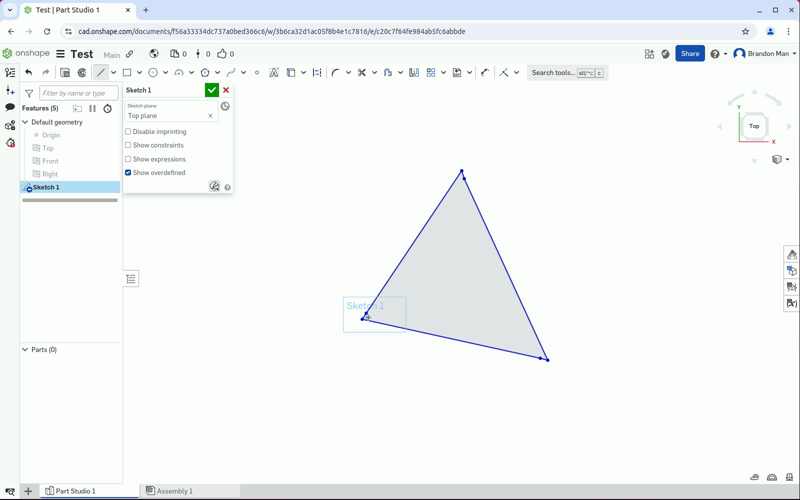
key_down(shift)
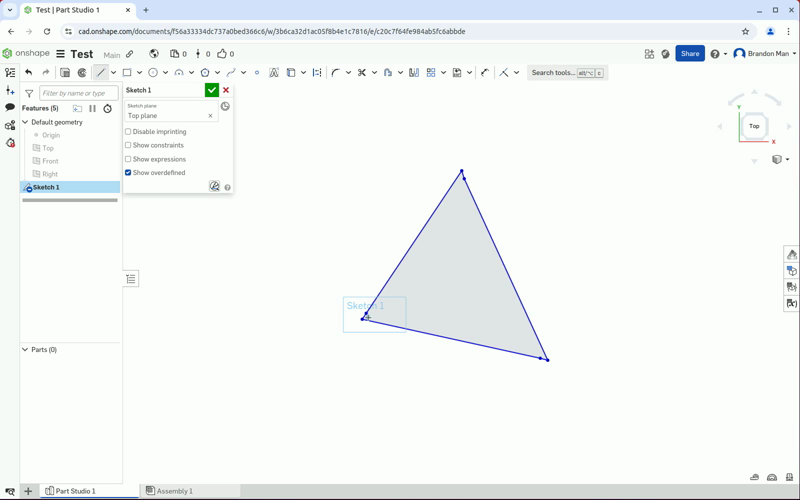
mouse_move(540, 354)
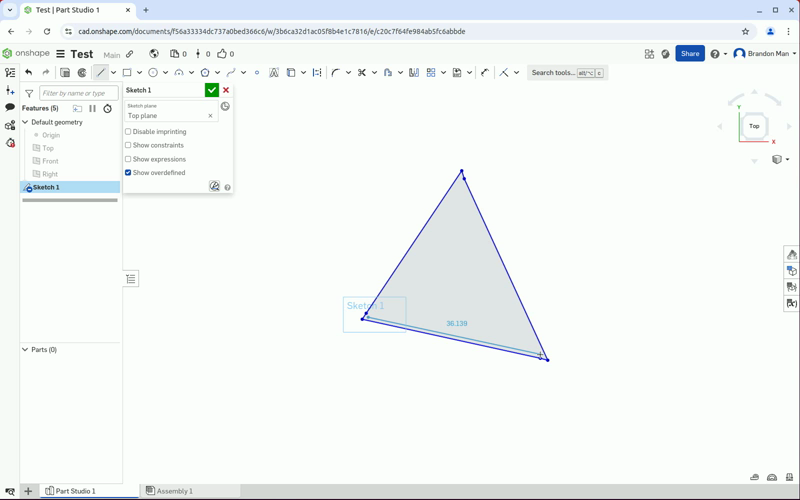
scroll(6)
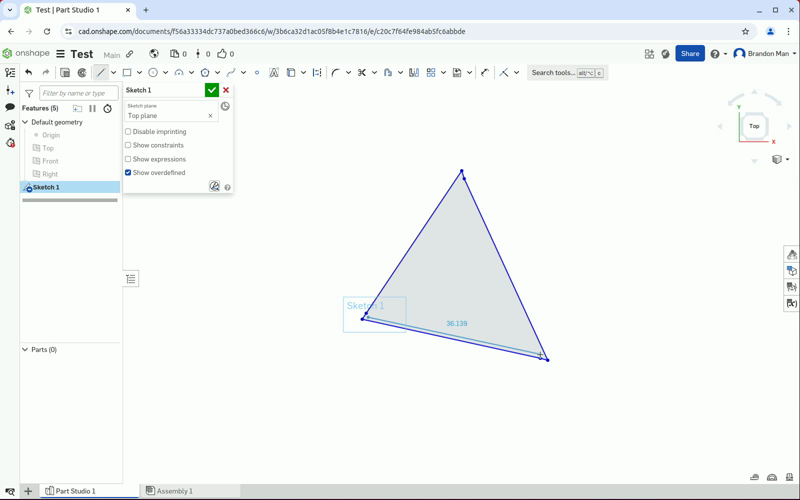
scroll(6)
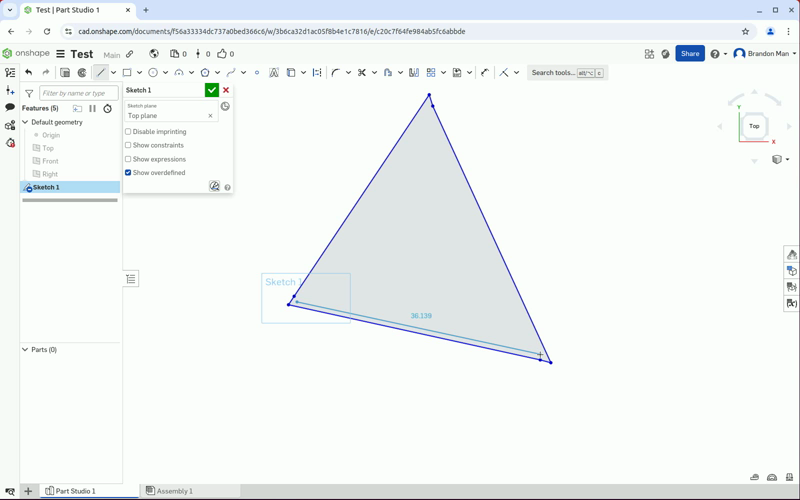
scroll(6)
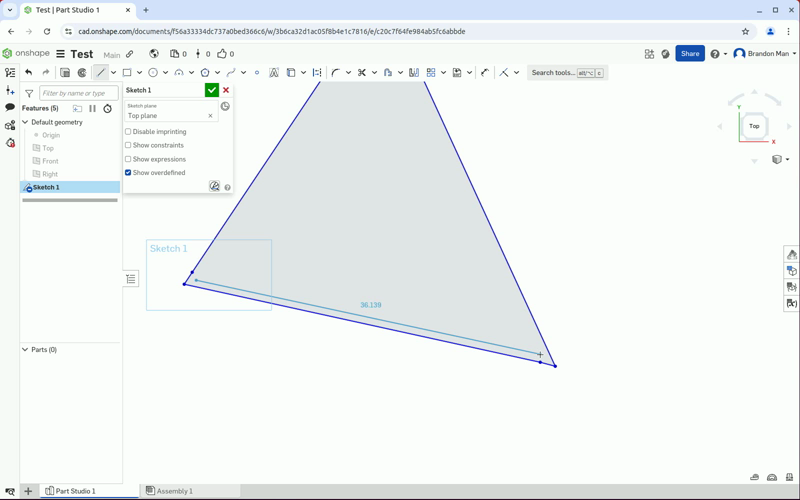
scroll(6)
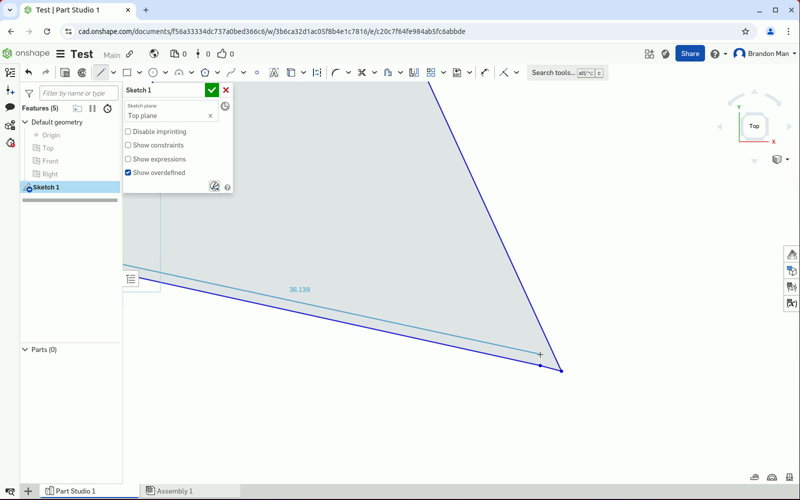
scroll(6)
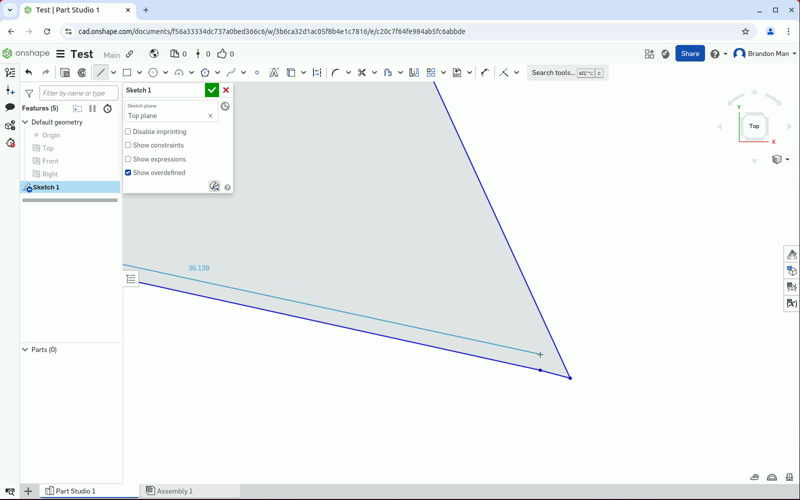
scroll(6)
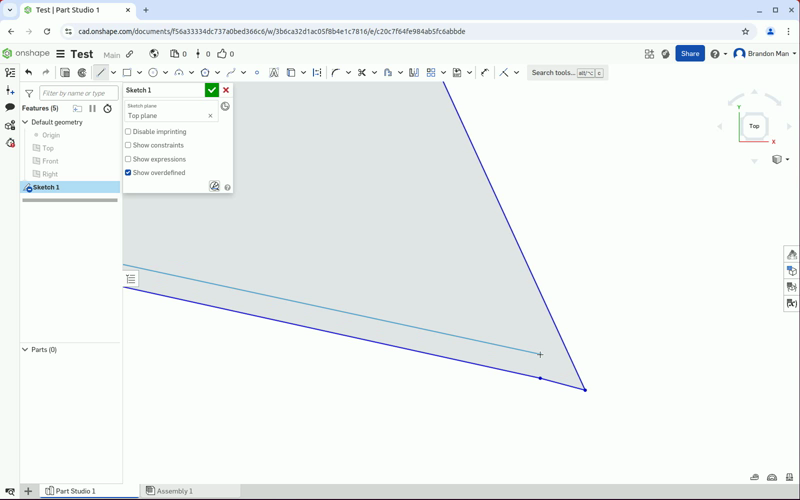
scroll(6)
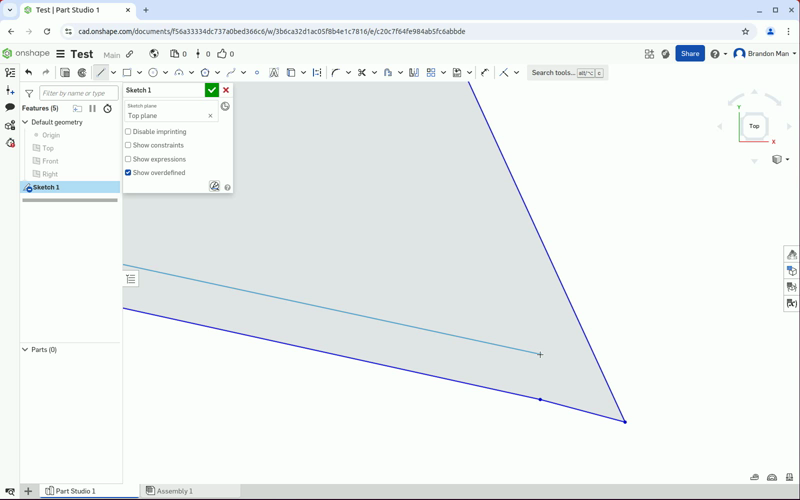
click(540, 354)
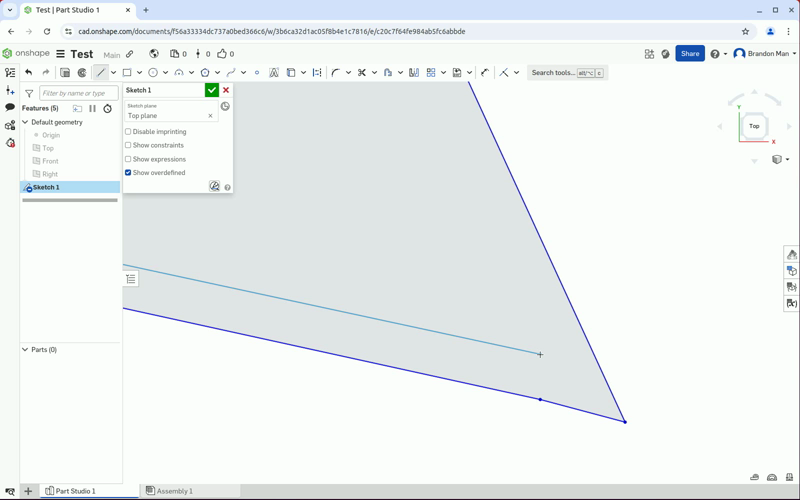
scroll(-6)
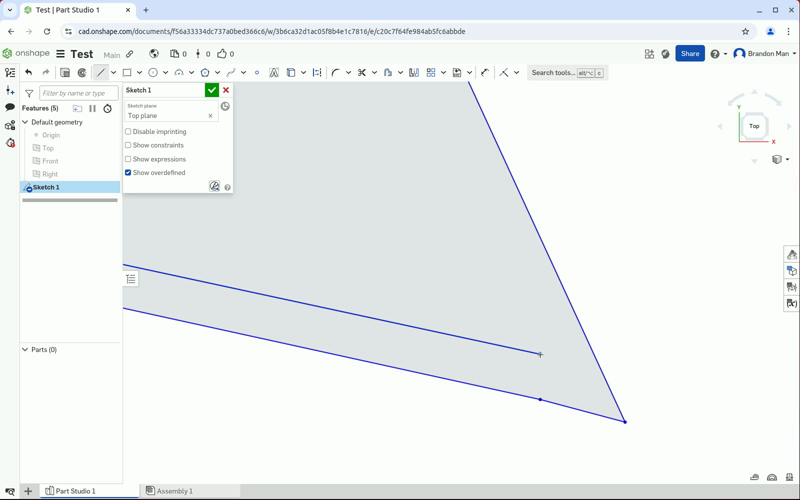
scroll(-6)
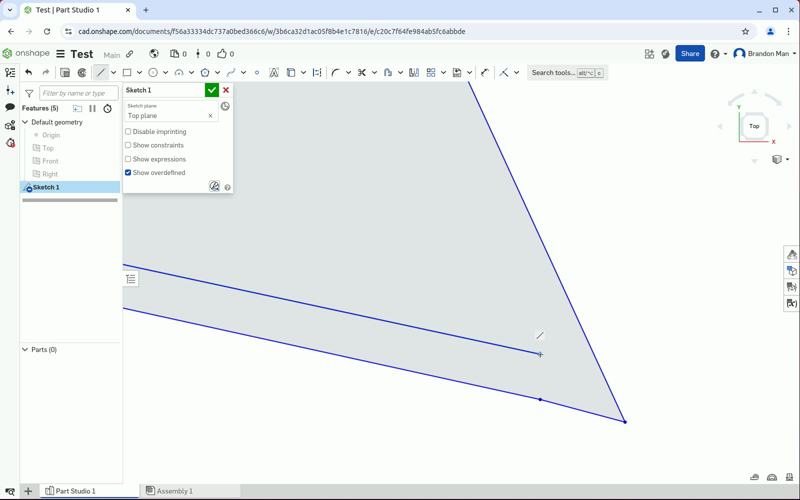
scroll(-6)
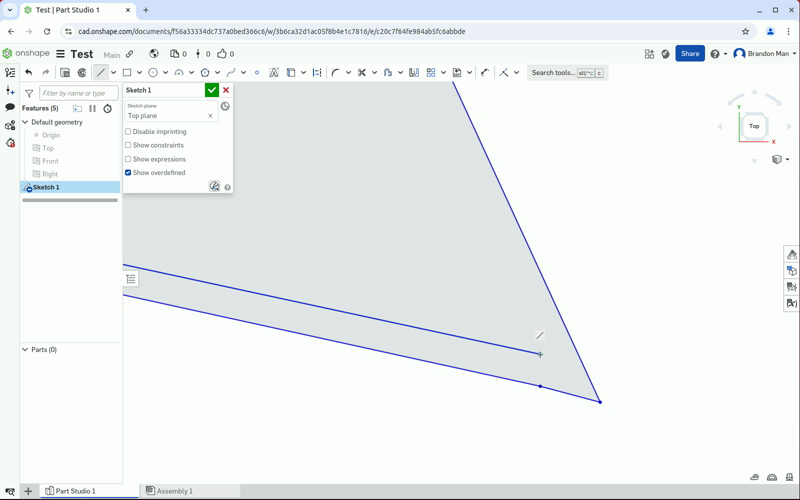
scroll(-6)
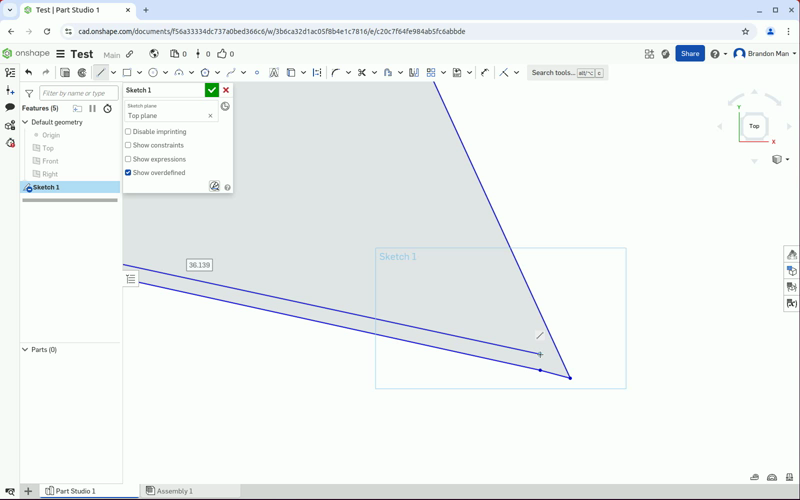
scroll(-6)
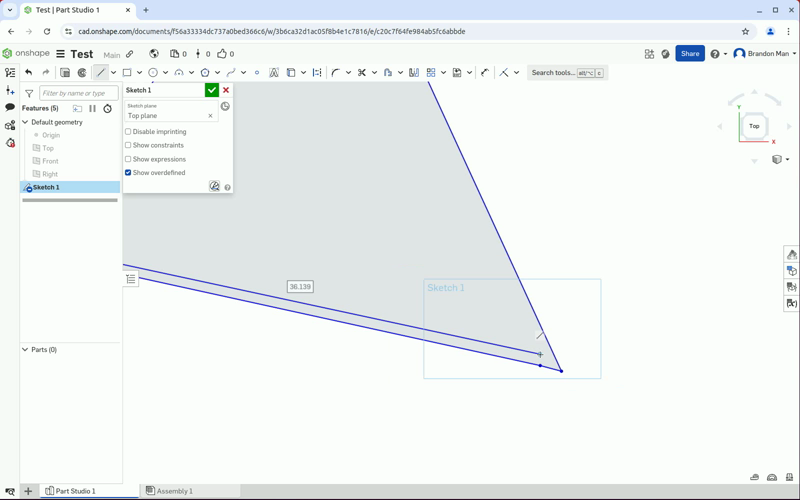
scroll(-6)
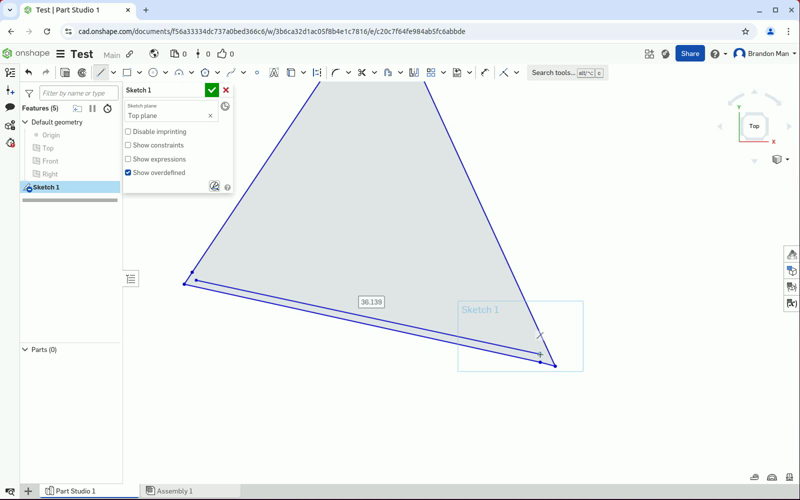
scroll(-6)
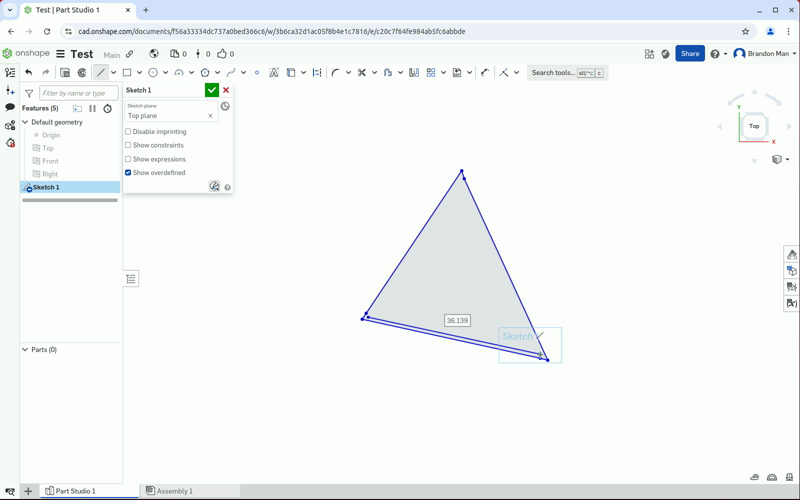
key_up(shift)
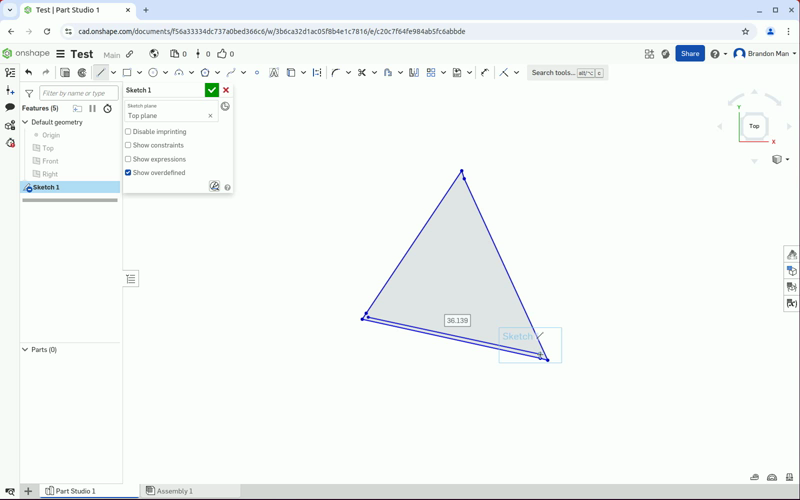
key_down(shift)
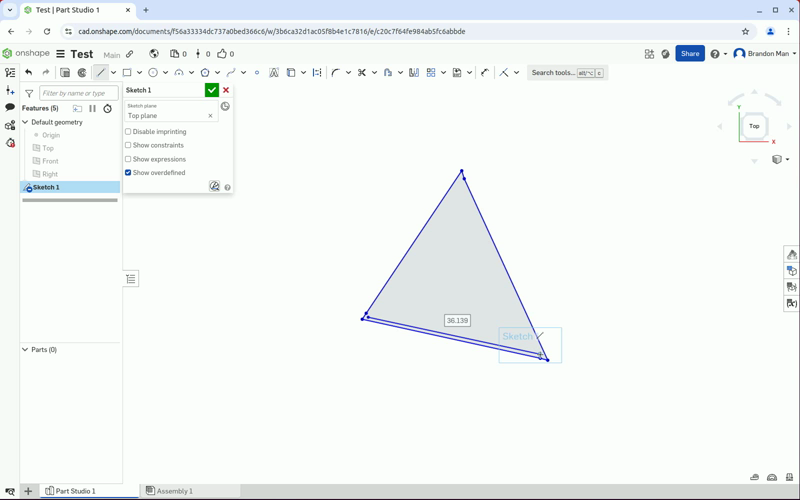
mouse_move(460, 178)
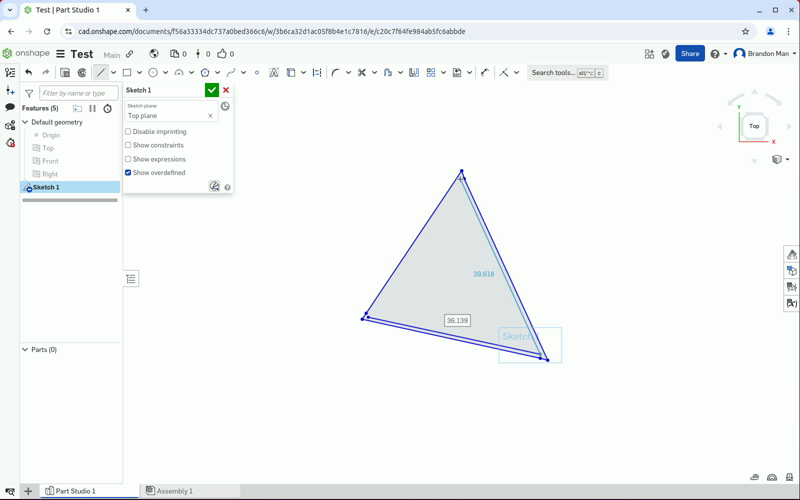
scroll(6)
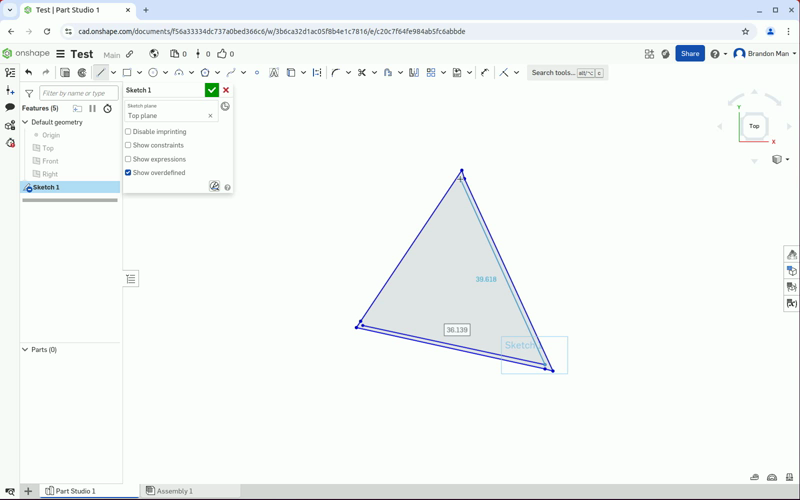
scroll(6)
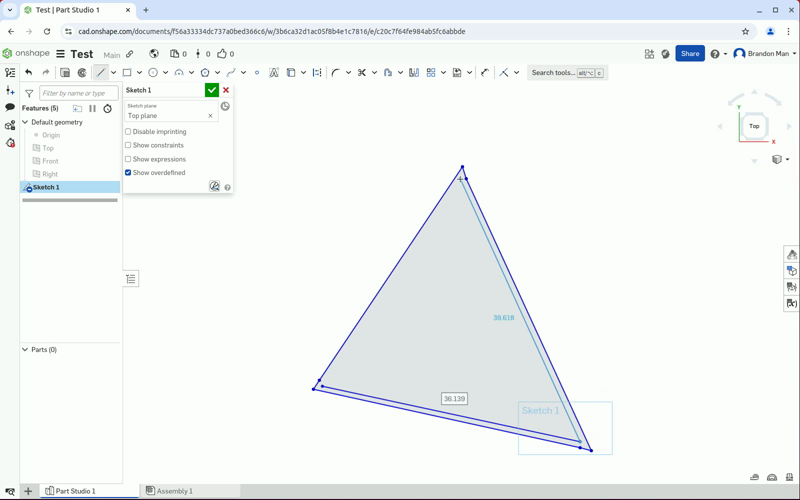
scroll(6)
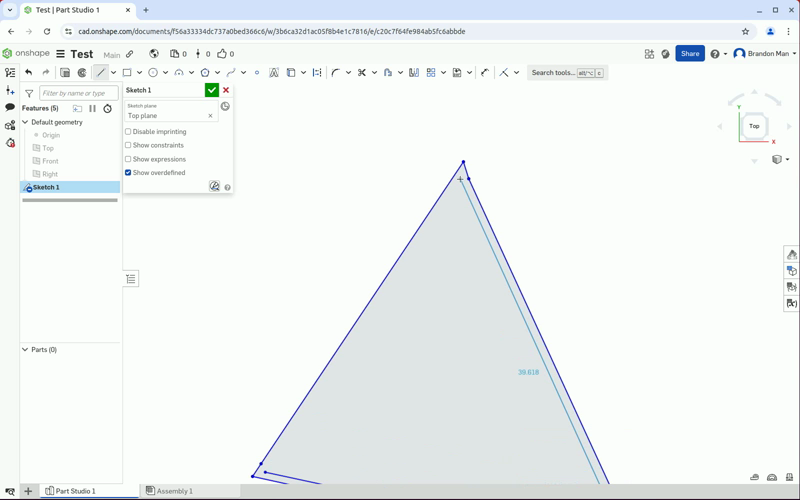
scroll(6)
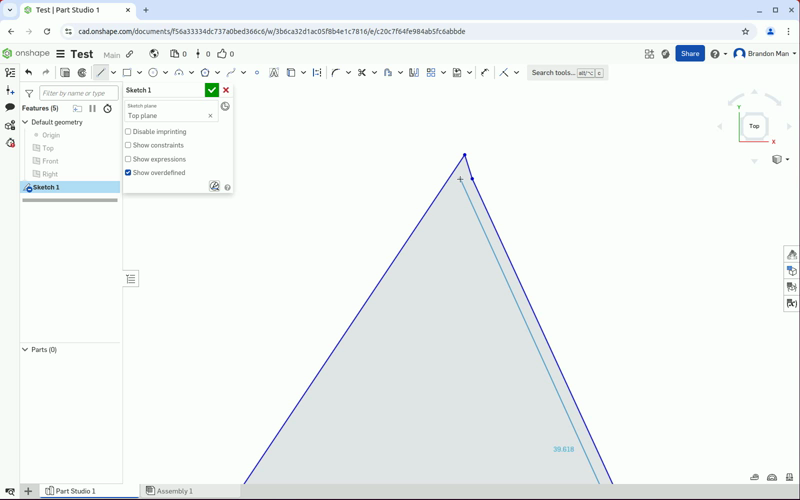
scroll(6)
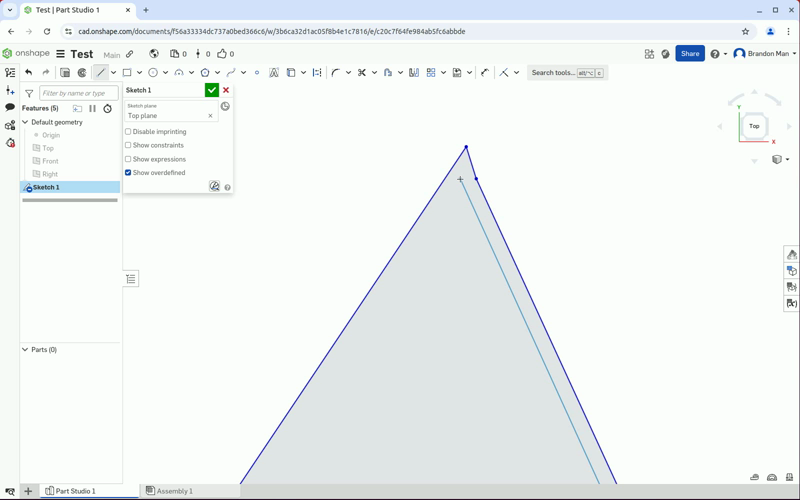
scroll(6)
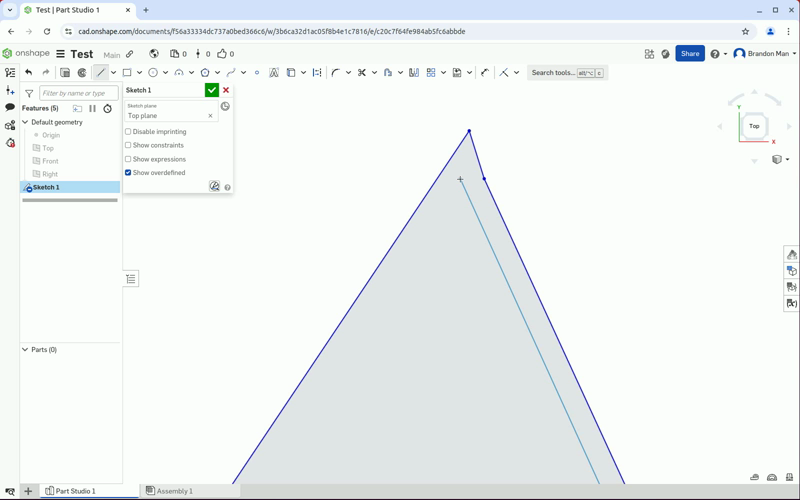
scroll(6)
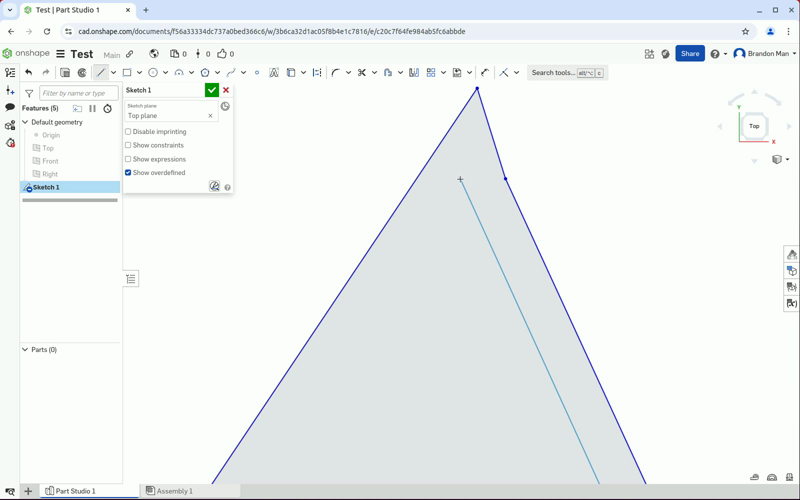
click(460, 178)
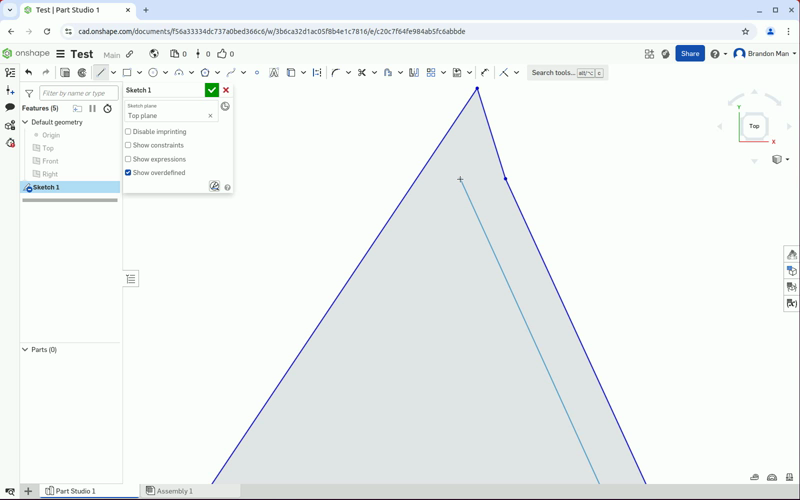
scroll(-6)
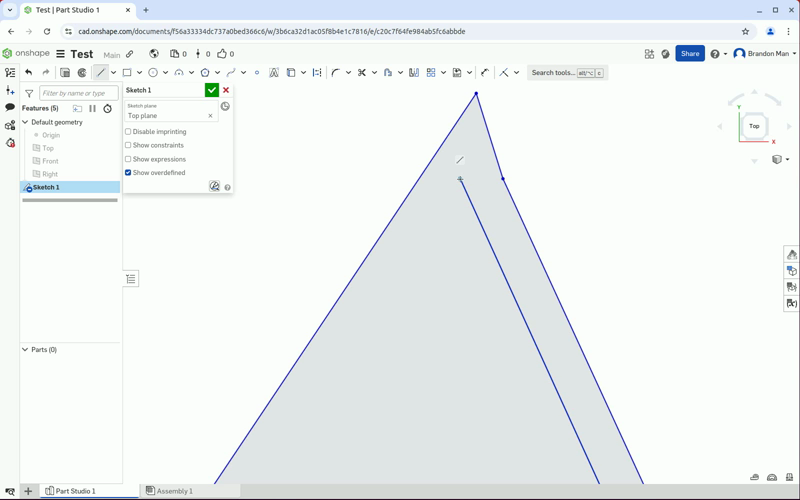
scroll(-6)
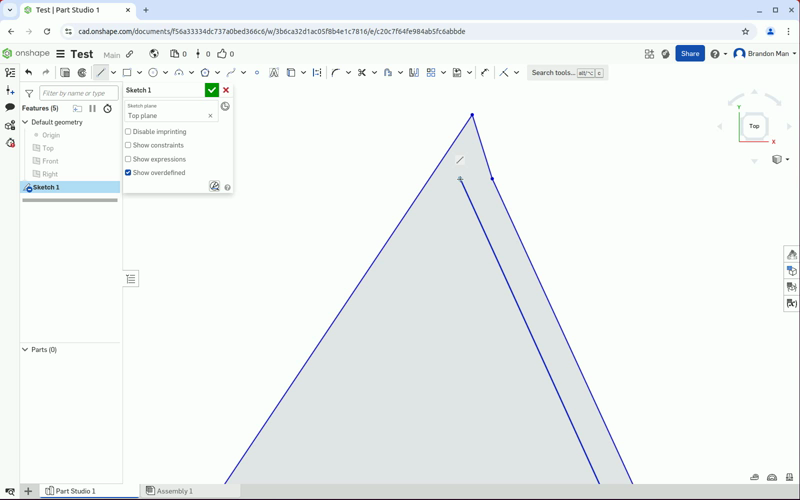
scroll(-6)
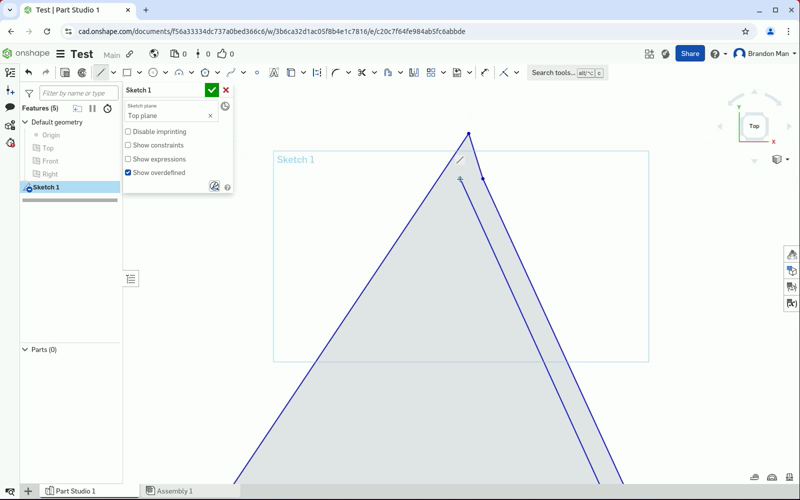
scroll(-6)
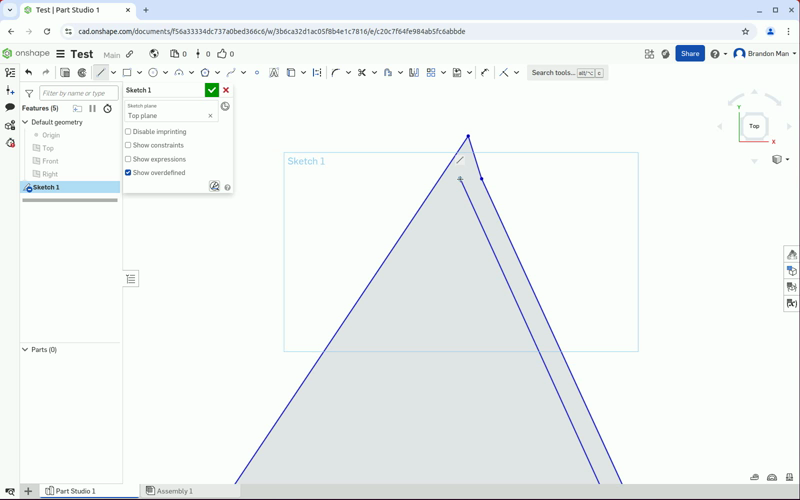
scroll(-6)
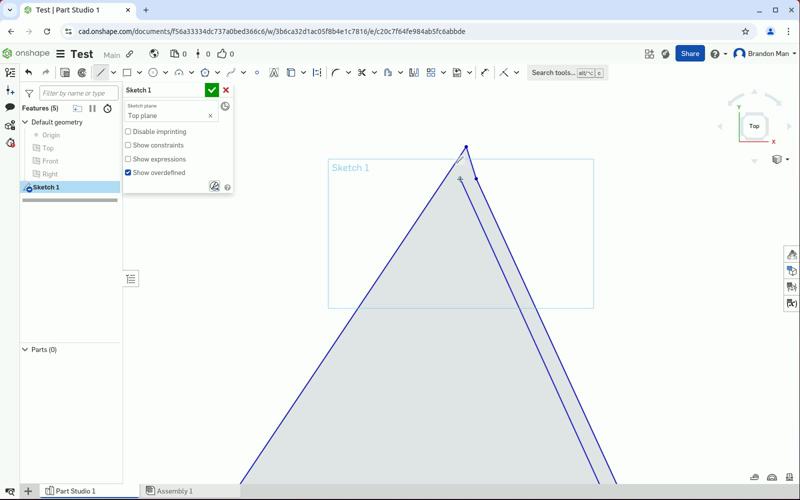
scroll(-6)
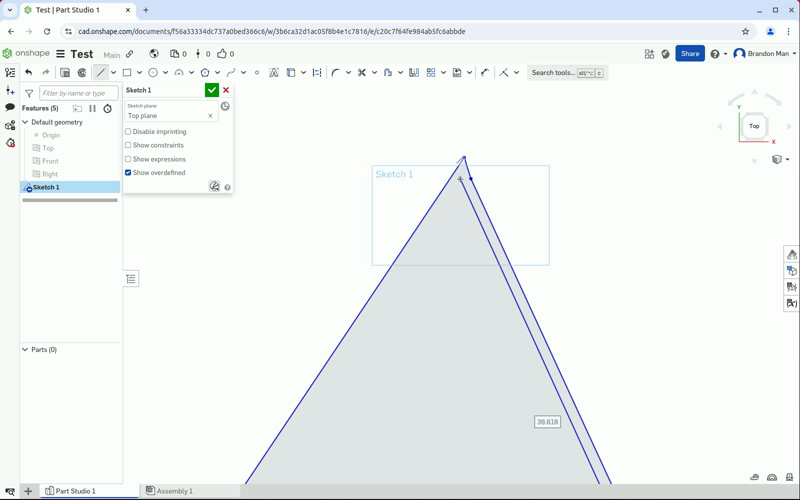
scroll(-6)
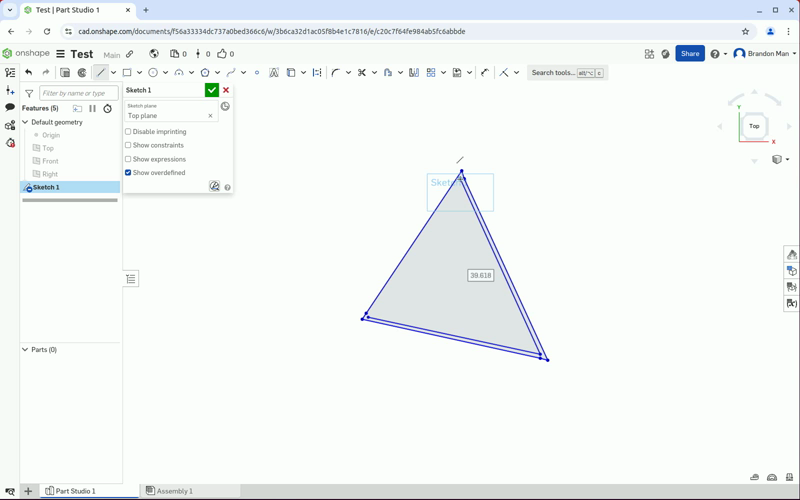
key_up(shift)
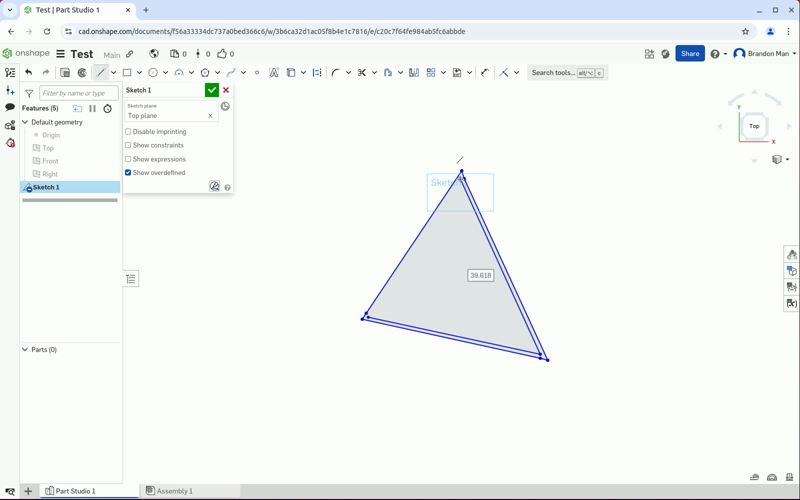
key_down(shift)
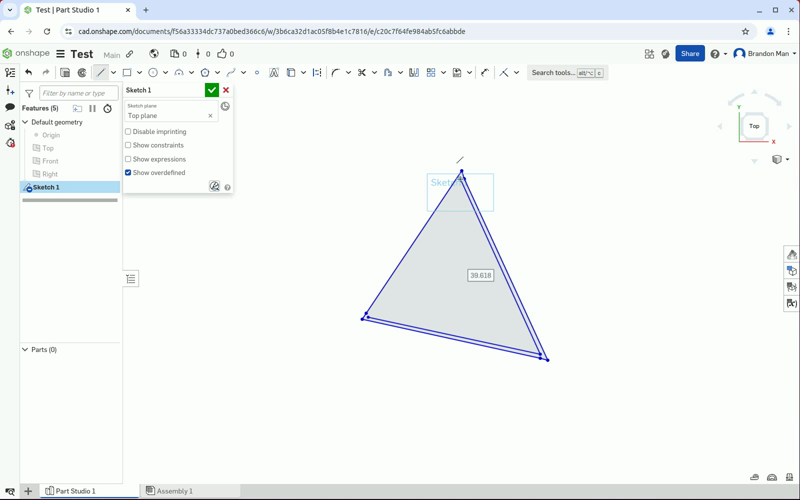
mouse_move(368, 317)
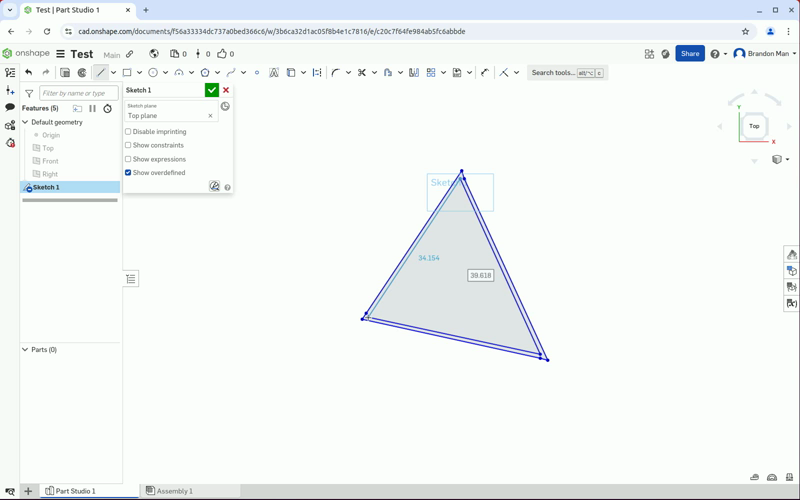
scroll(6)
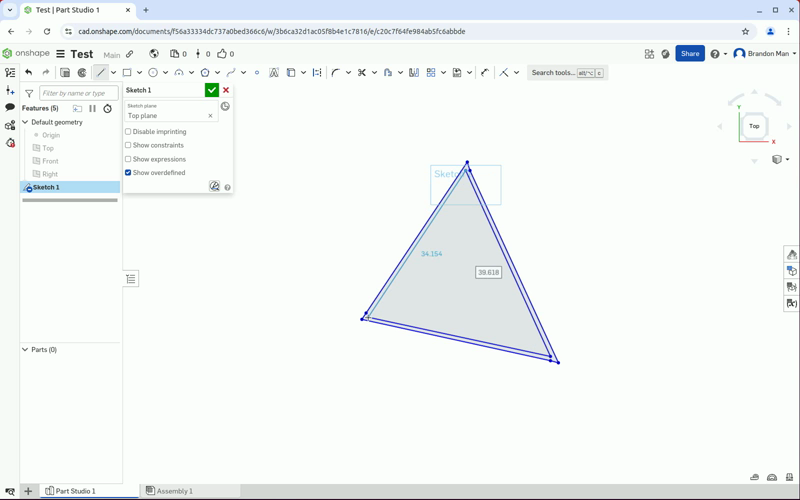
scroll(6)
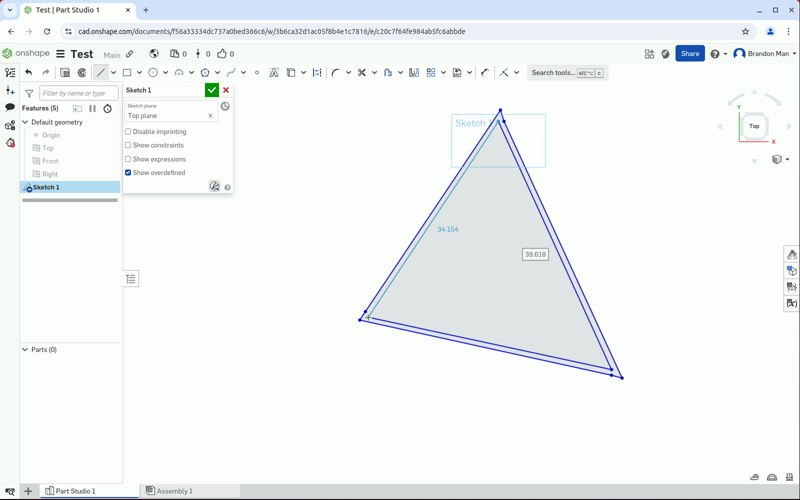
scroll(6)
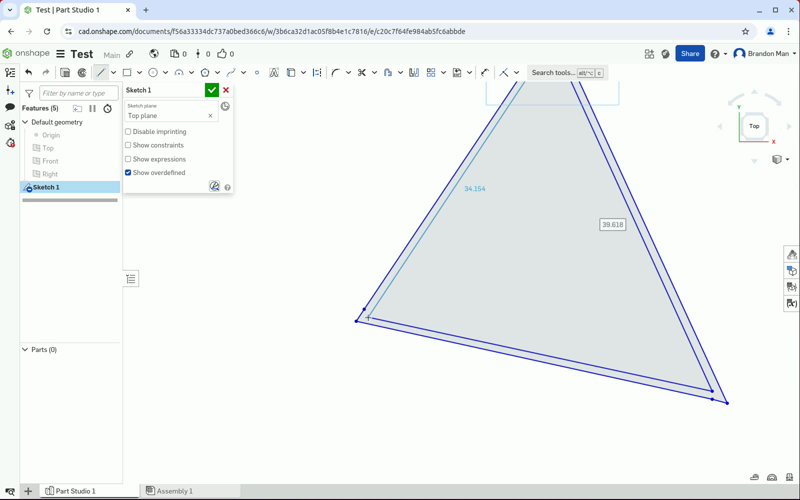
scroll(6)
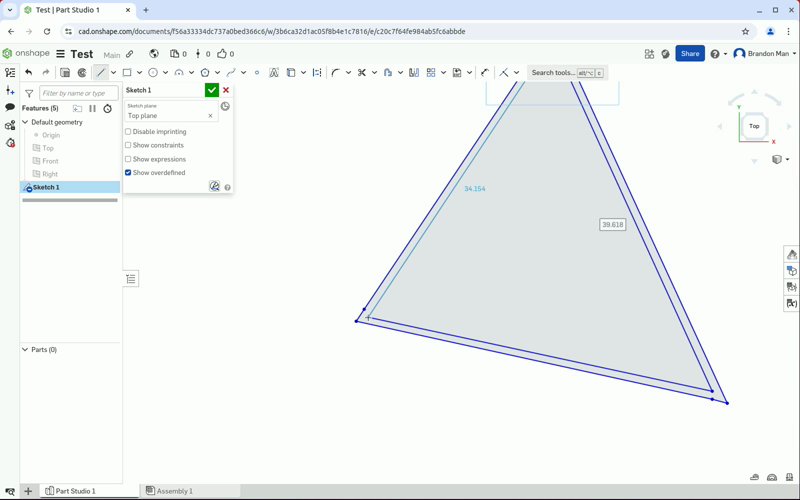
scroll(6)
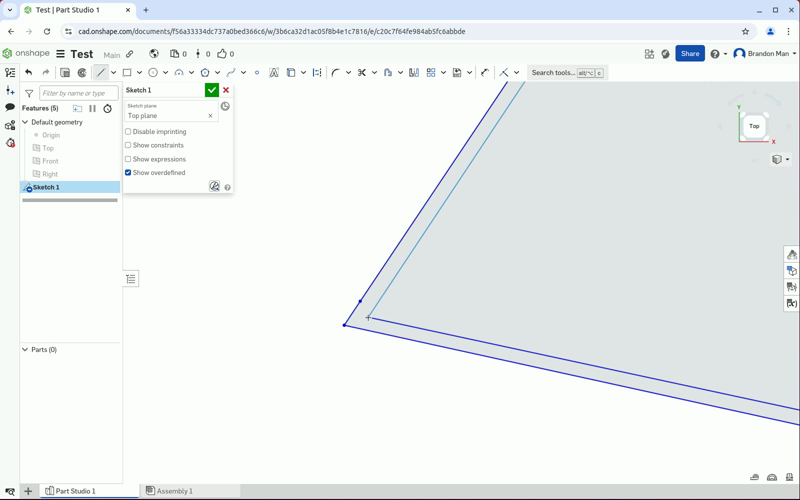
scroll(6)
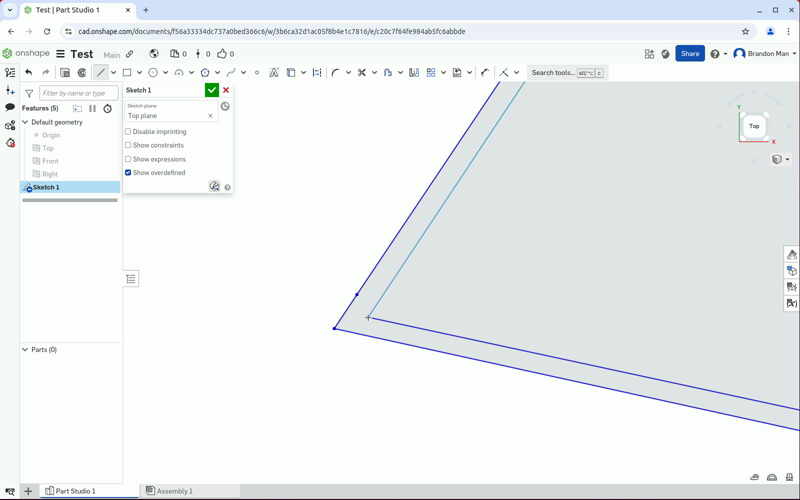
scroll(6)
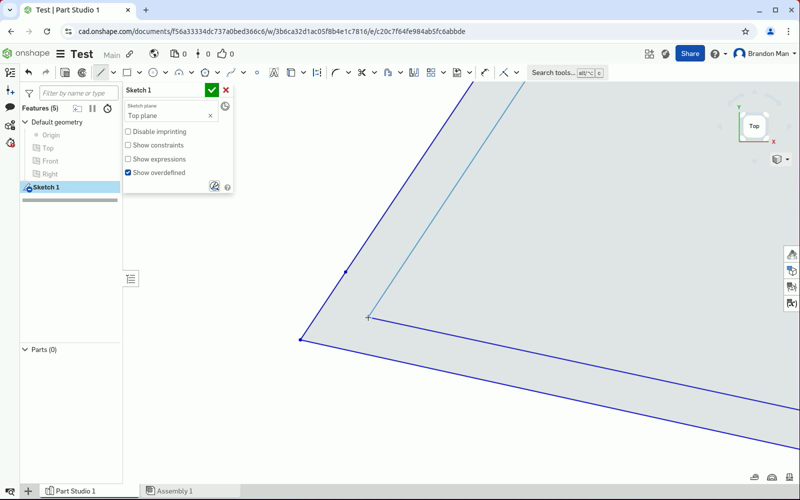
key_up(shift)
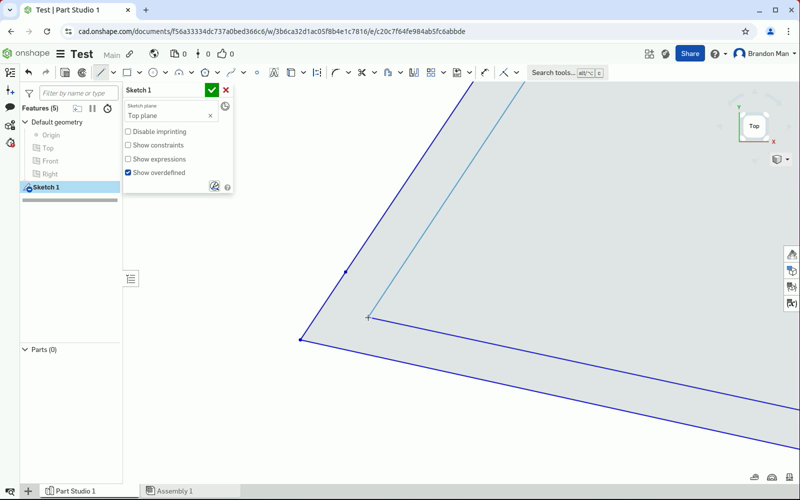
click(368, 317)
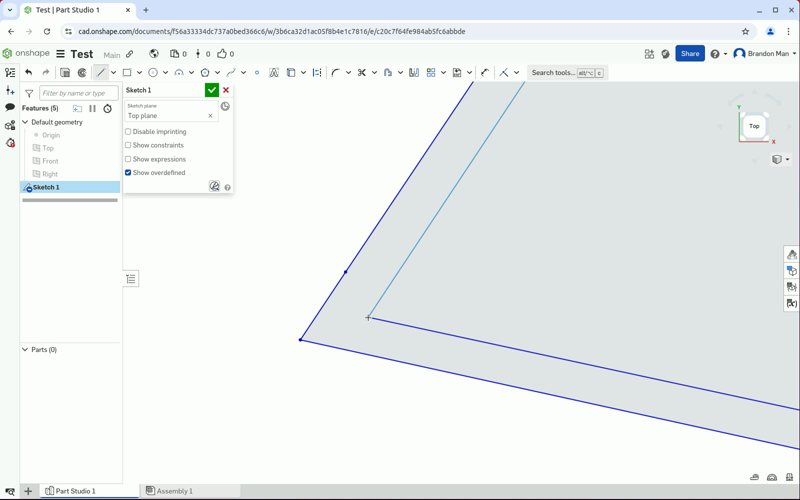
scroll(-6)
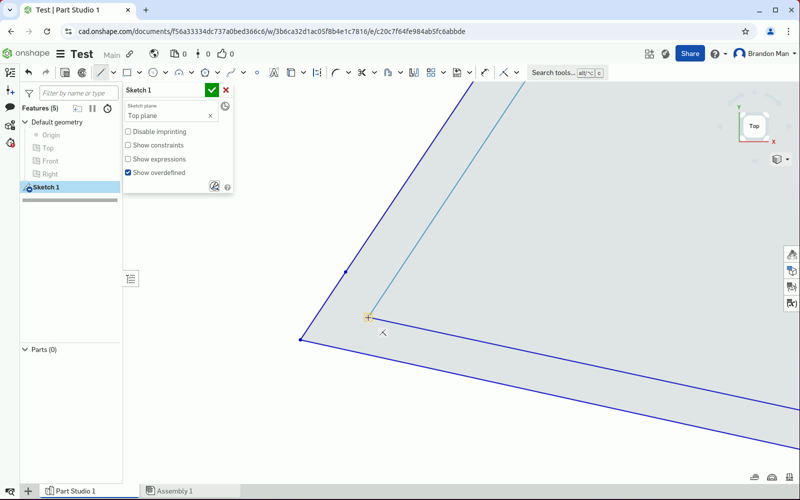
scroll(-6)
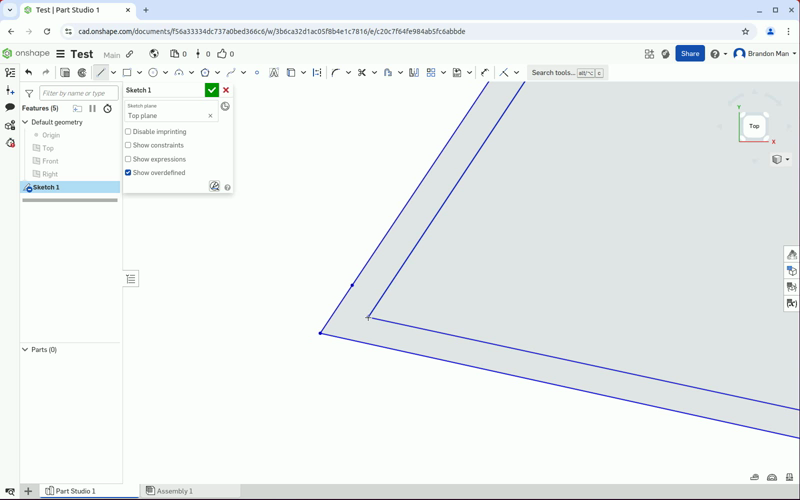
scroll(-6)
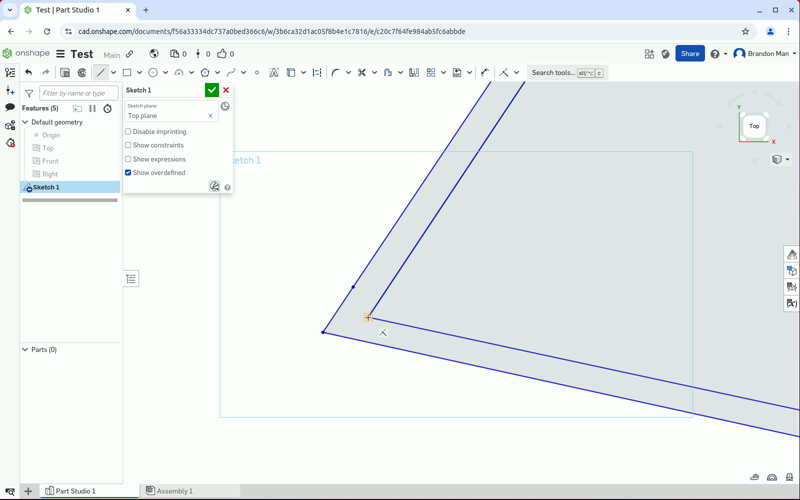
scroll(-6)
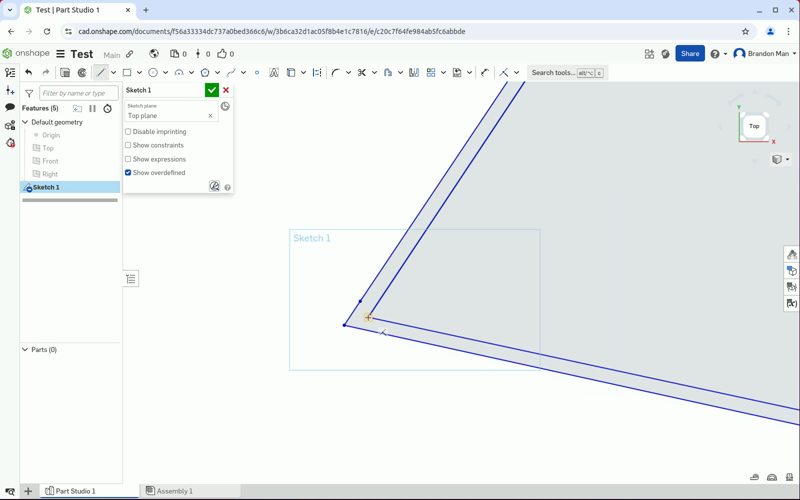
scroll(-6)
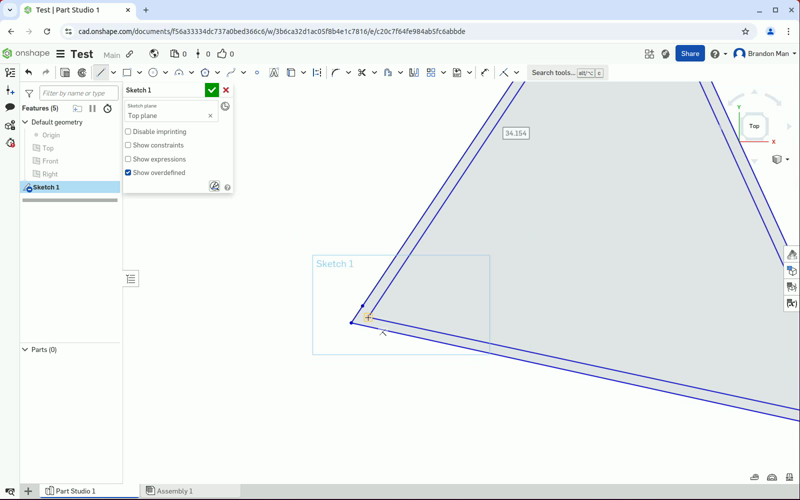
scroll(-6)
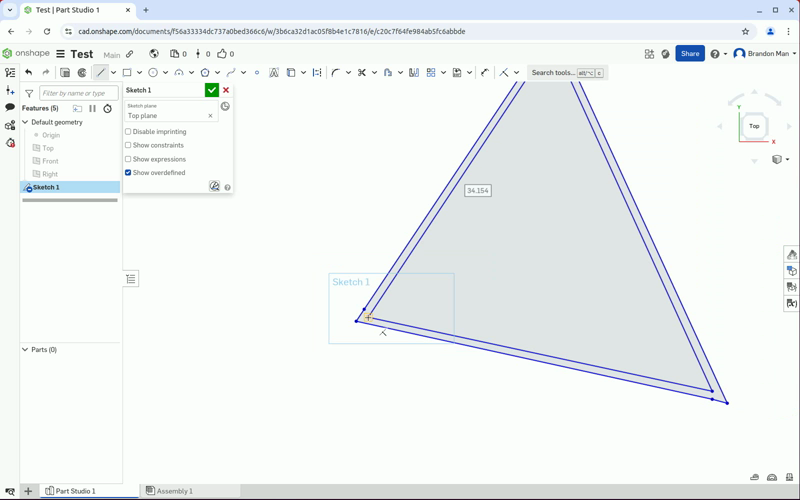
scroll(-6)
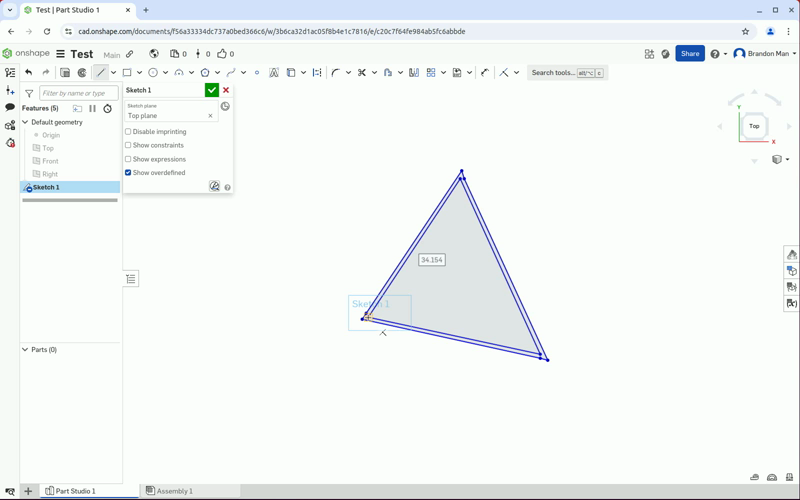
key(esc)
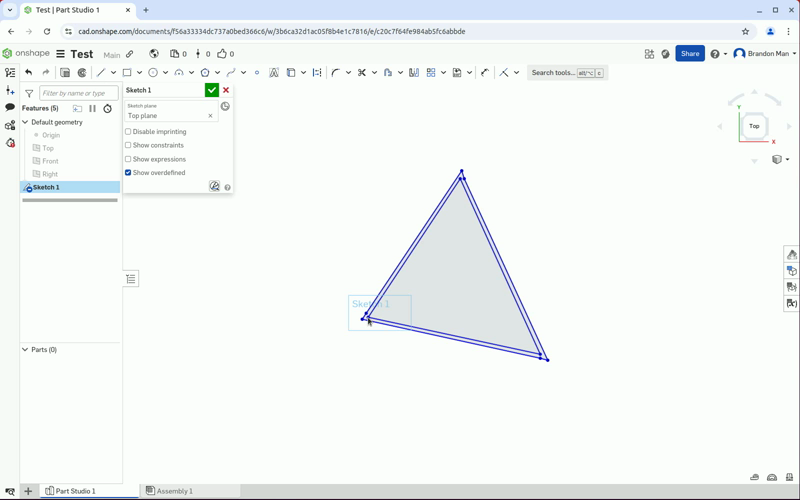
mouse_move(514, 293)
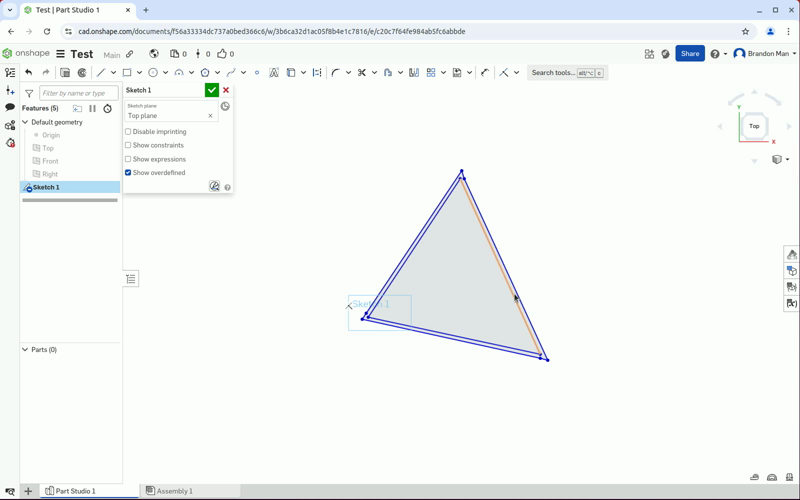
click(514, 293)
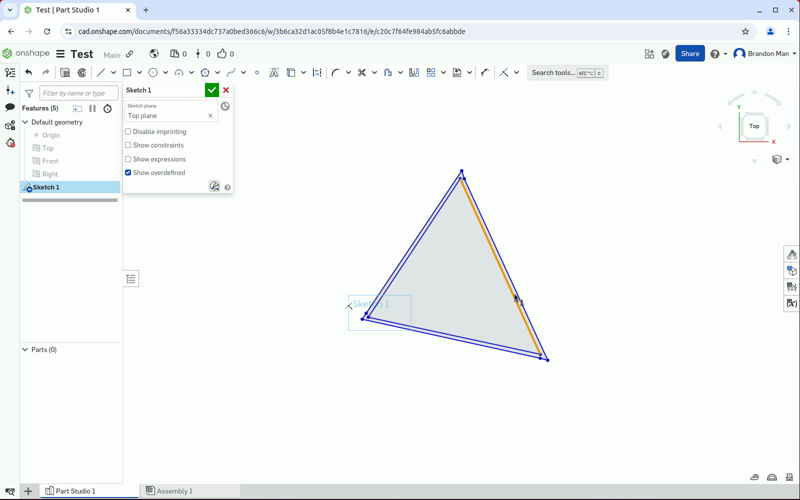
mouse_move(73, 352)
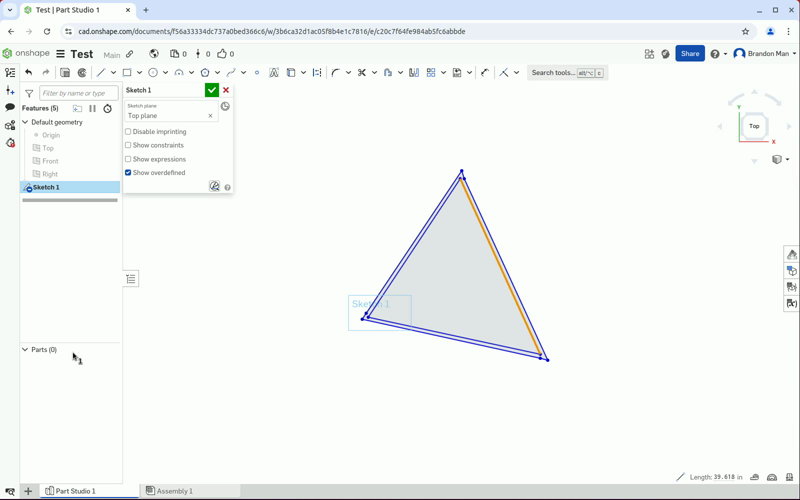
key(shift+y)
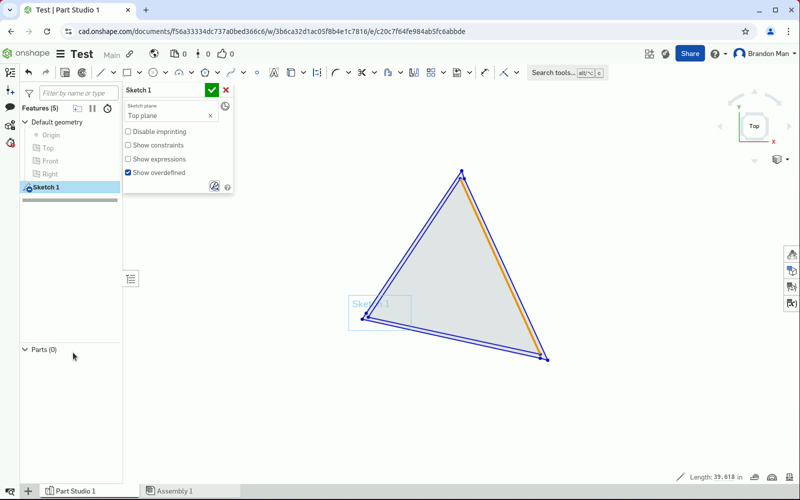
key(shift+e)
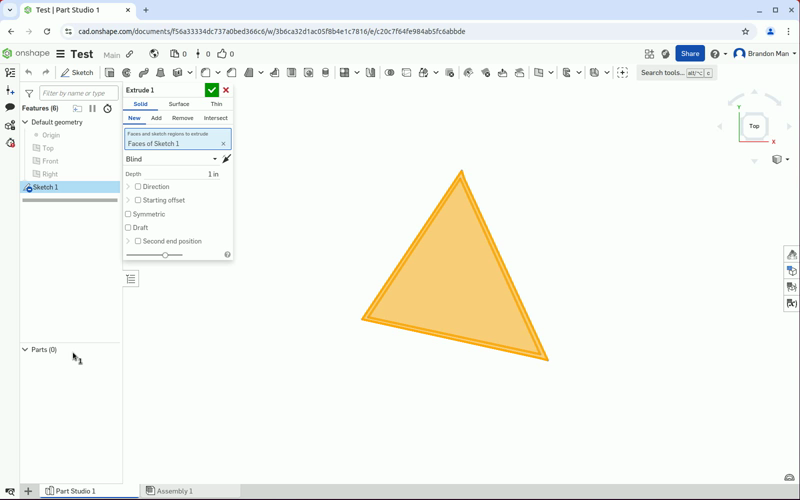
mouse_move(143, 106)
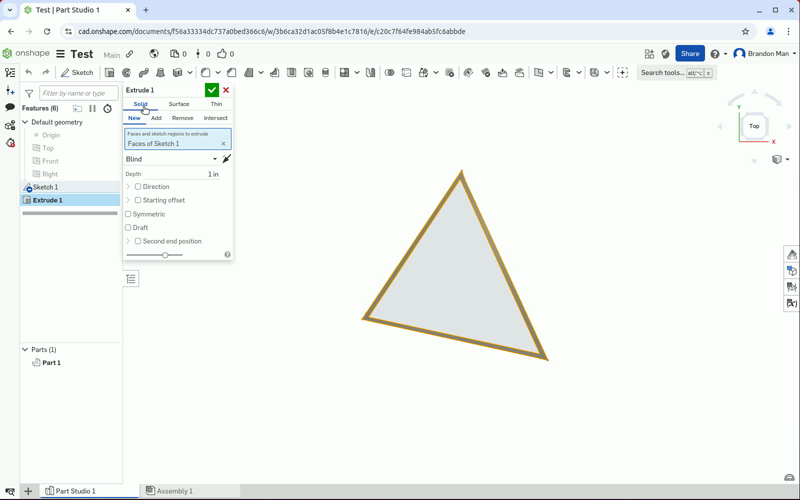
click(143, 106)
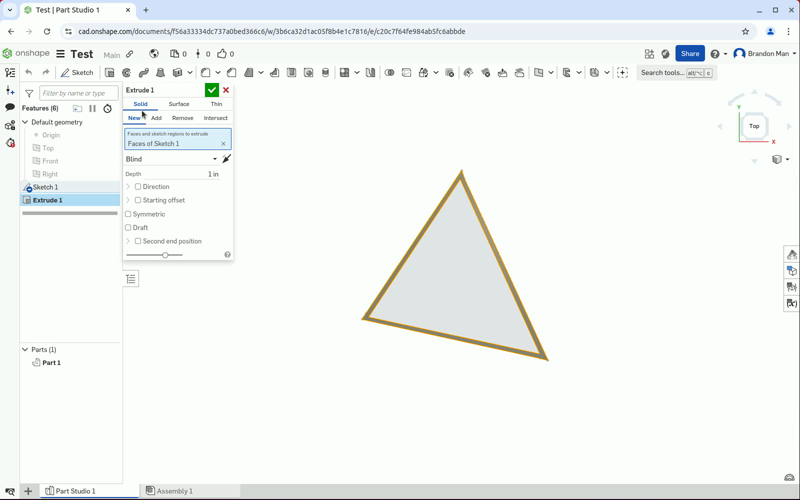
mouse_move(137, 120)
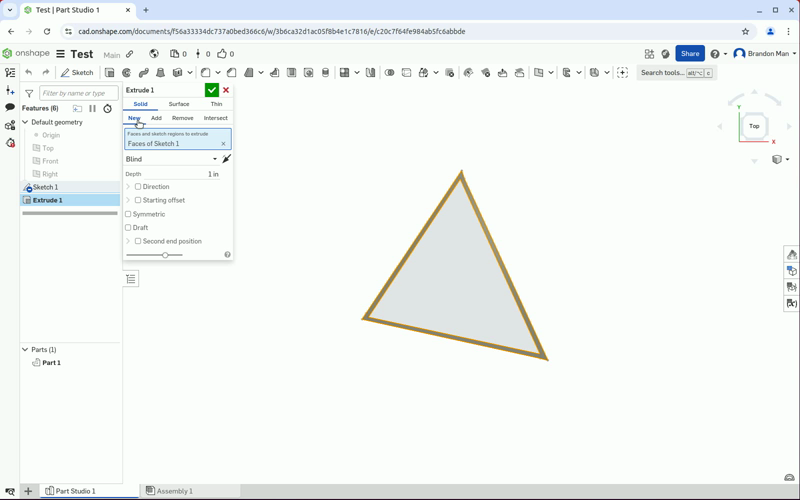
click(137, 120)
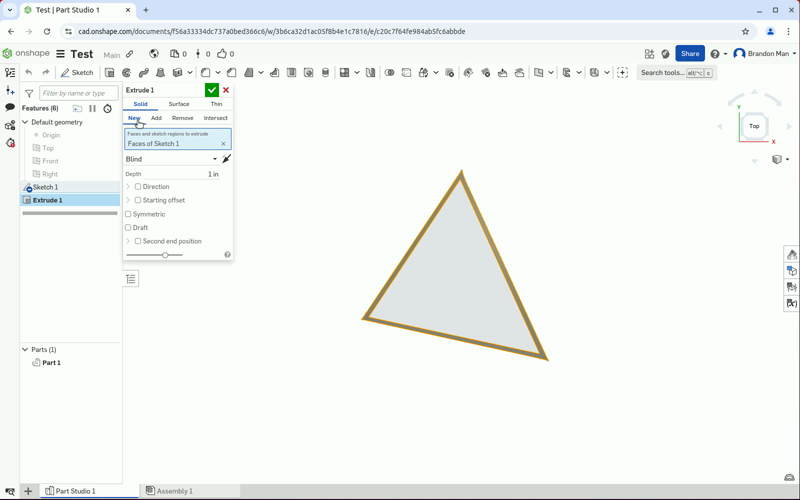
key(tab, 4)
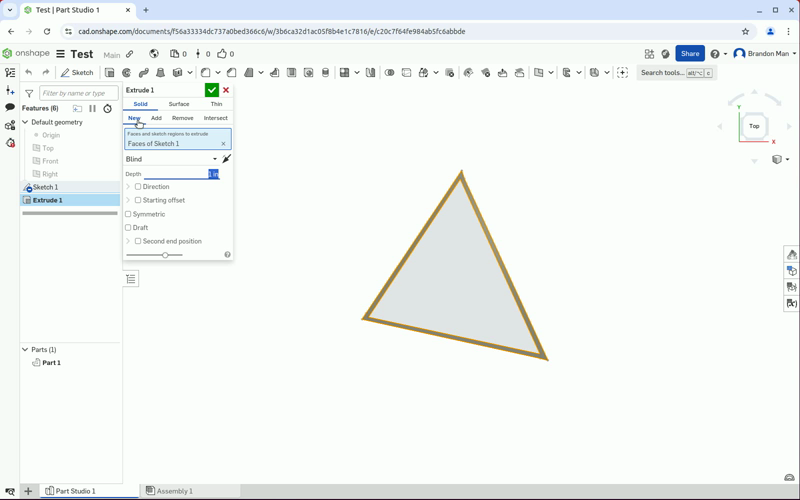
text(17.331)
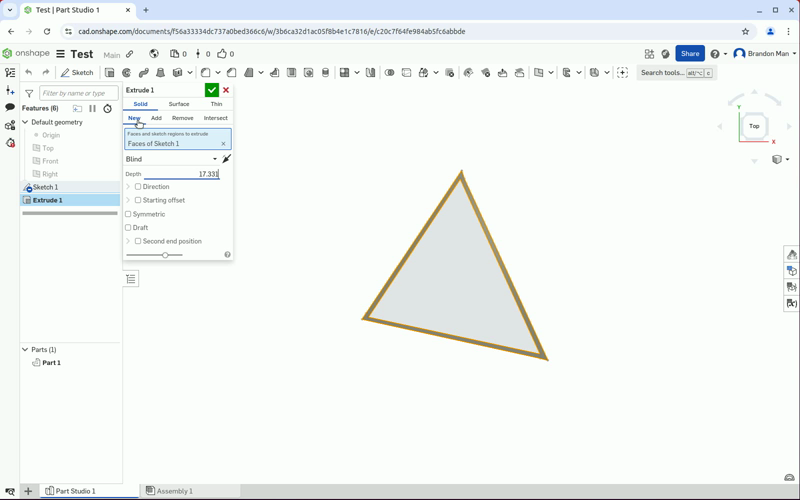
key(enter)
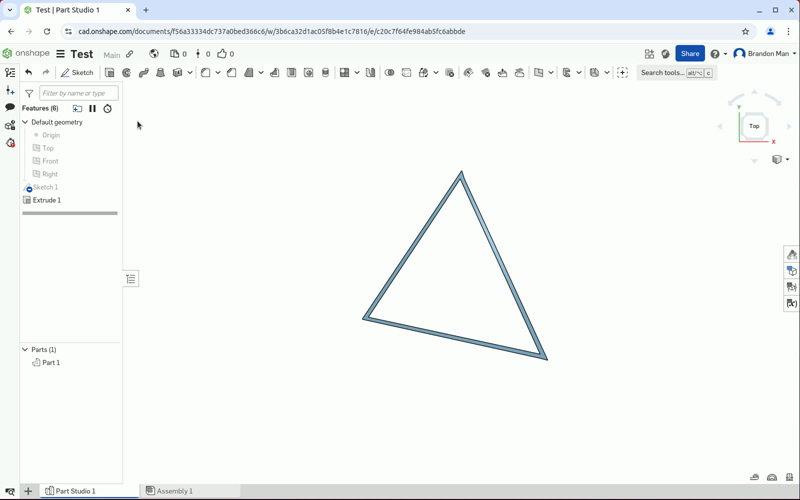
key(shift+h)
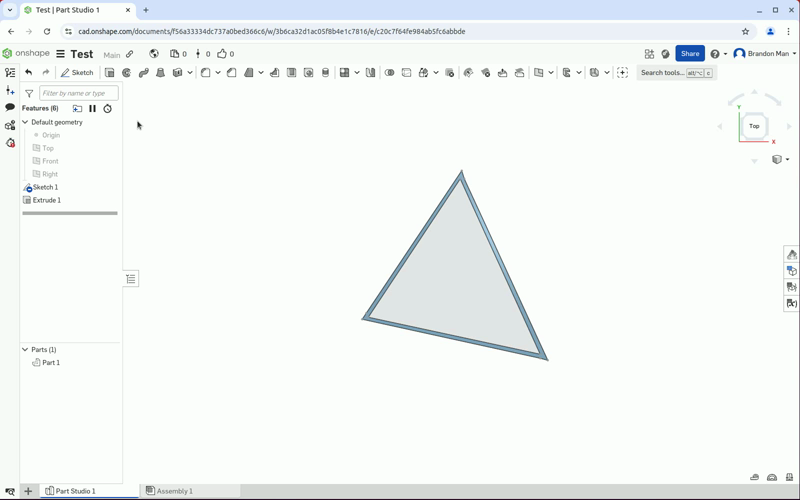
key(shift+h)
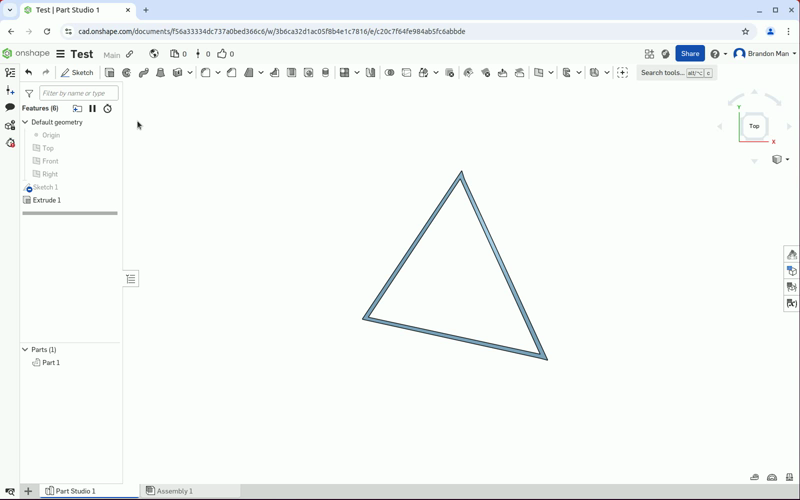
mouse_move(73, 189)
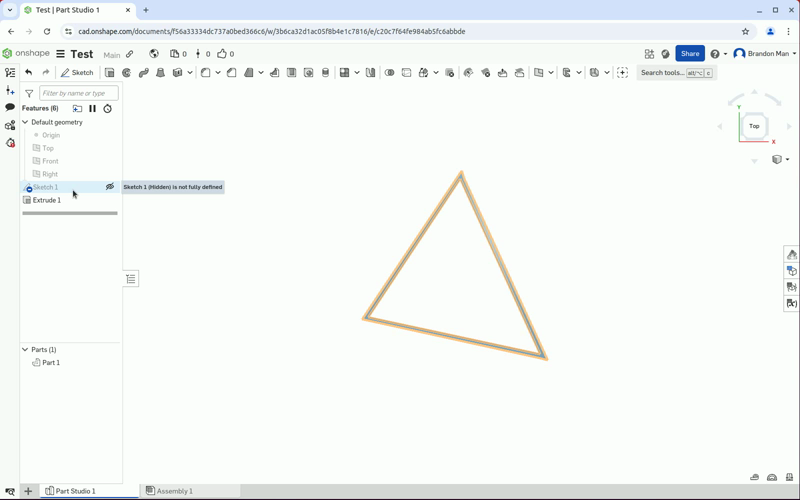
click(73, 189)
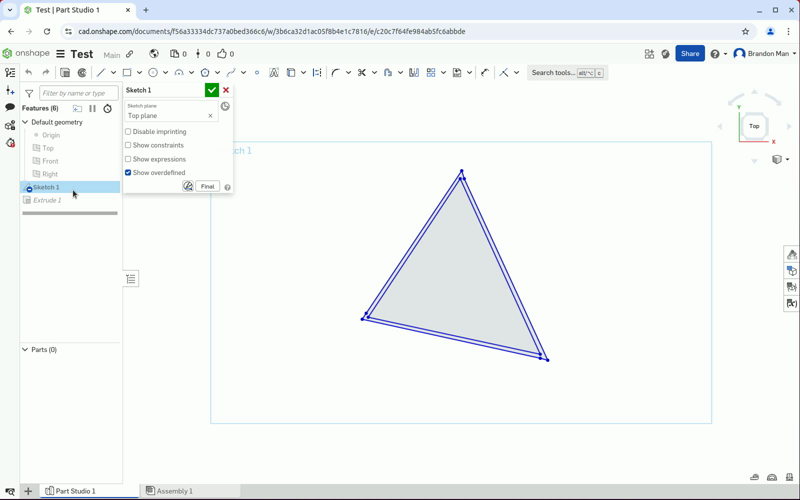
mouse_move(229, 92)
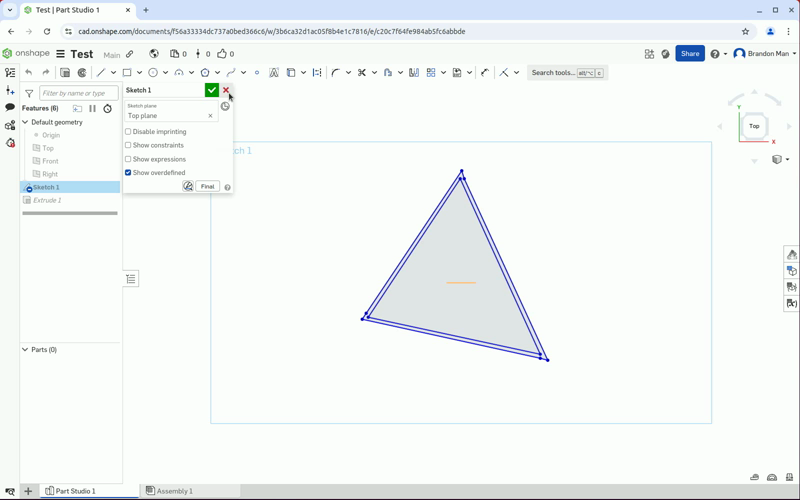
click(229, 92)
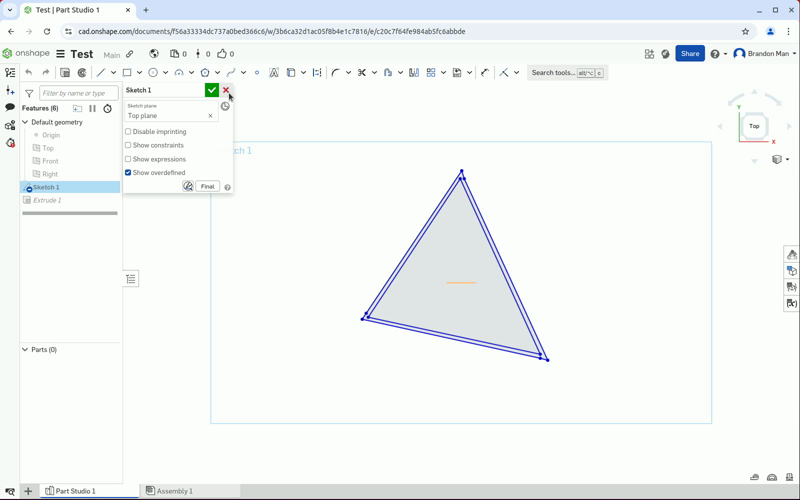
key(shift+s)
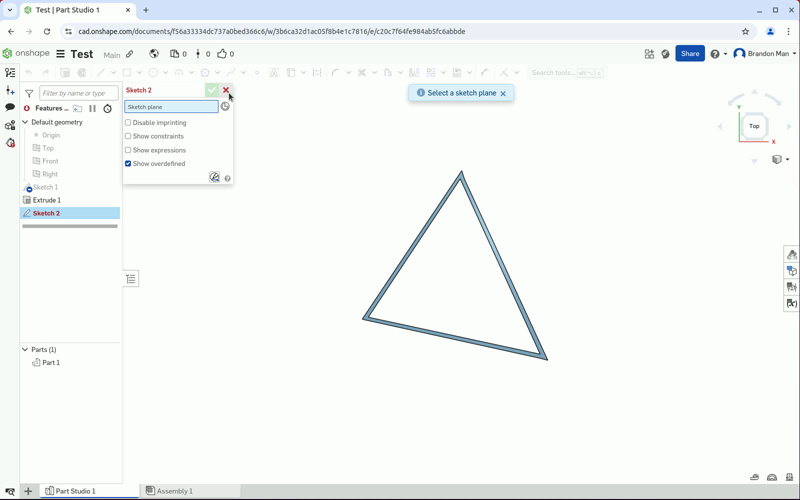
mouse_move(73, 150)
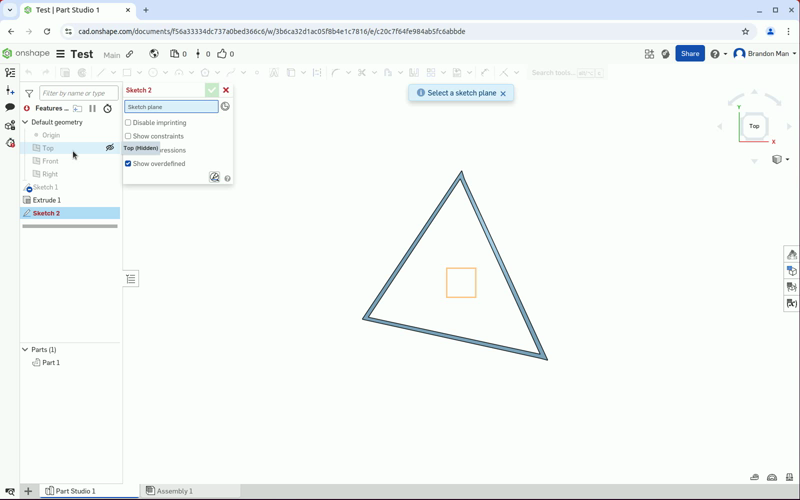
click(73, 150)
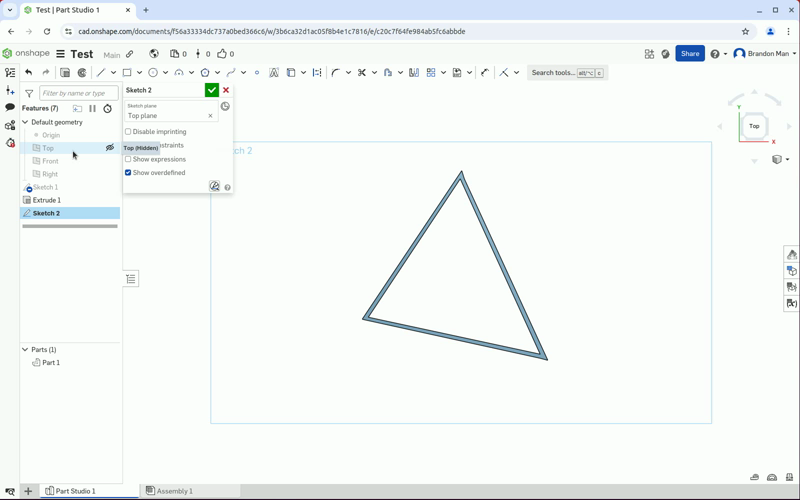
mouse_move(73, 352)
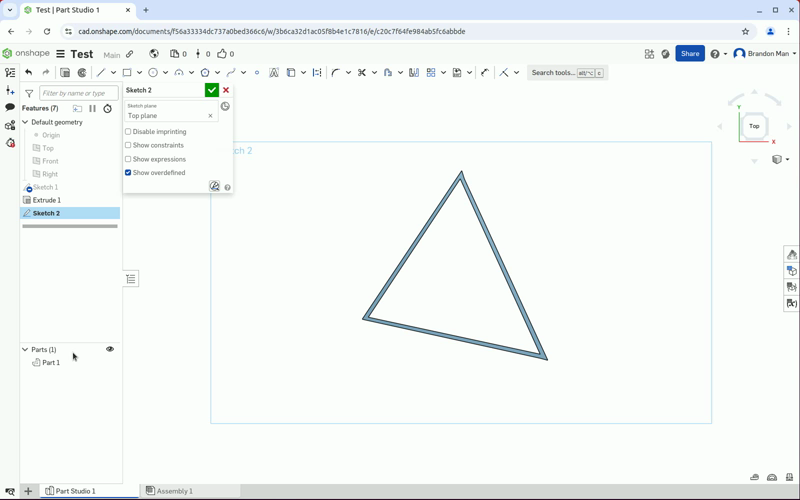
key(y)
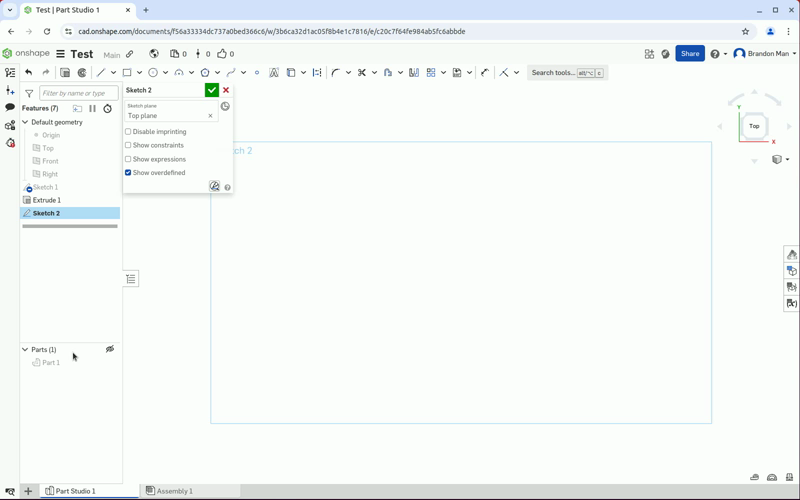
key(c)
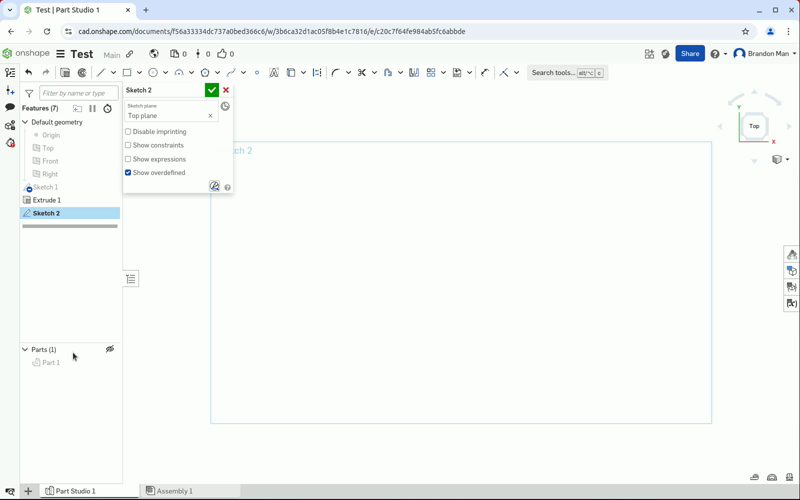
key_down(shift)
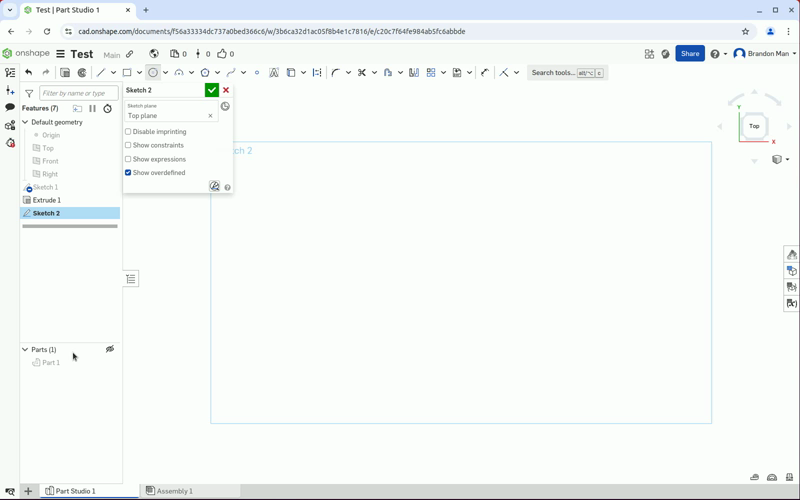
mouse_move(459, 211)
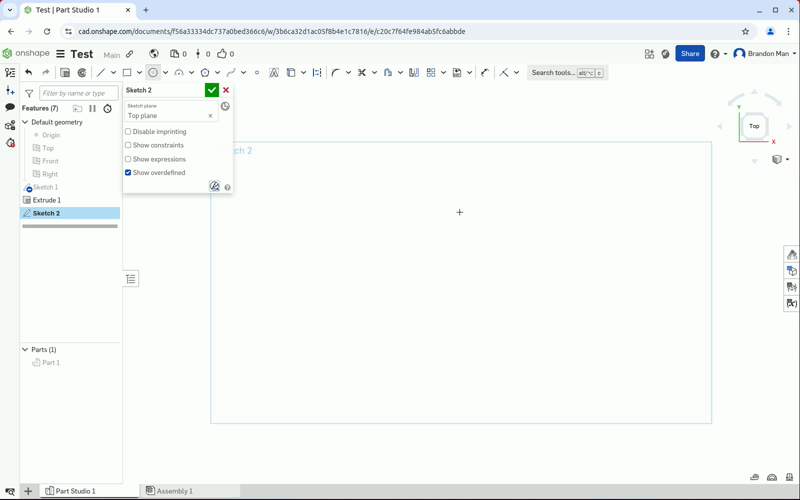
click(459, 211)
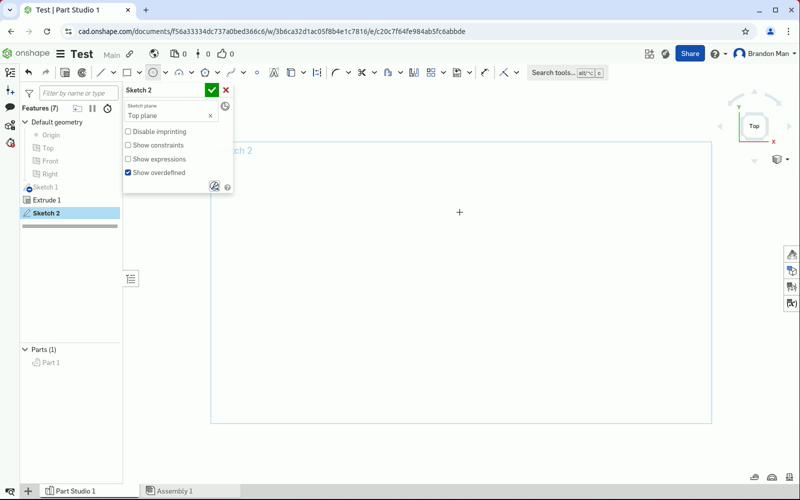
key_up(shift)
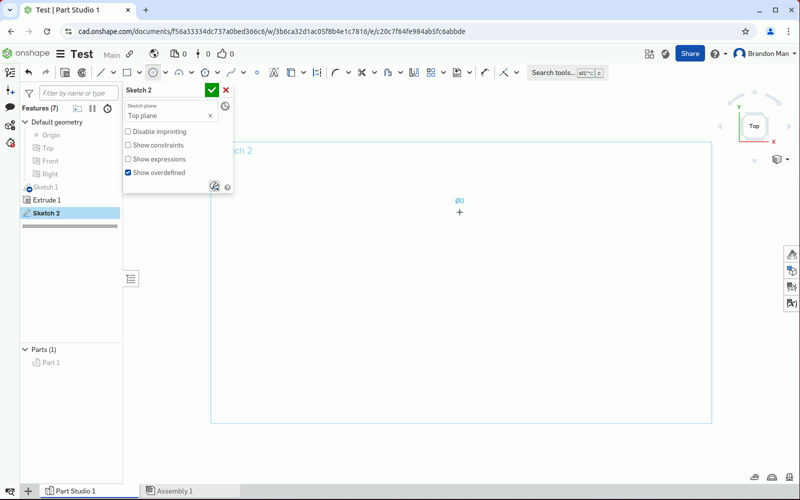
mouse_move(473, 211)
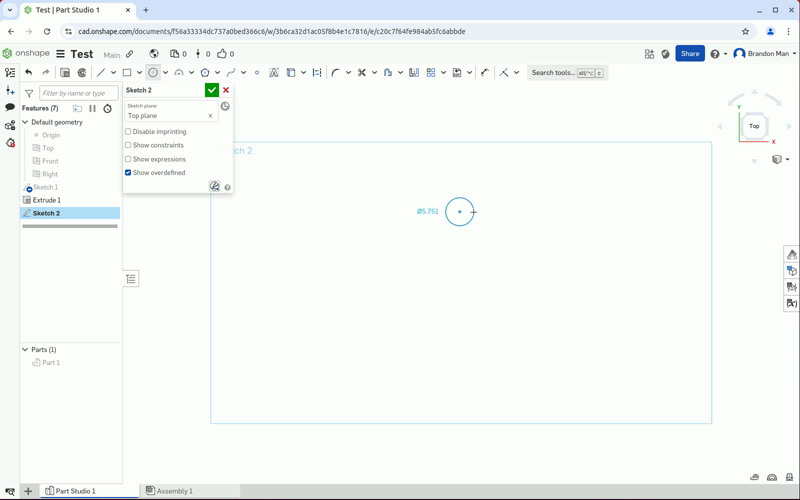
click(473, 211)
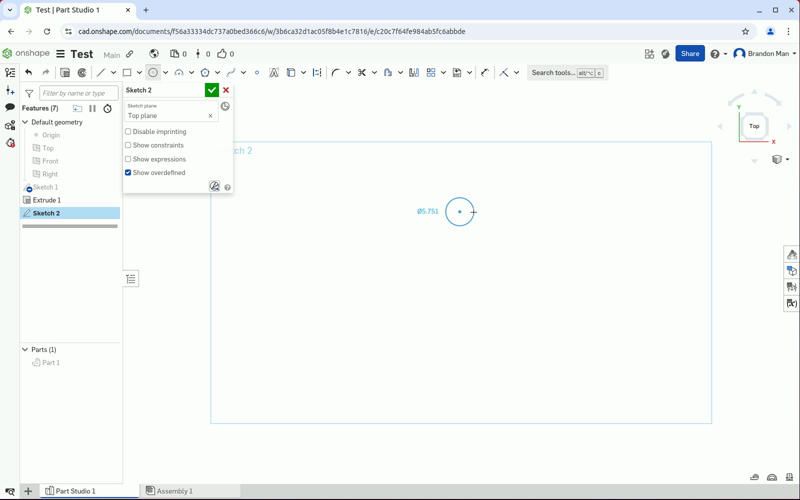
key(esc)
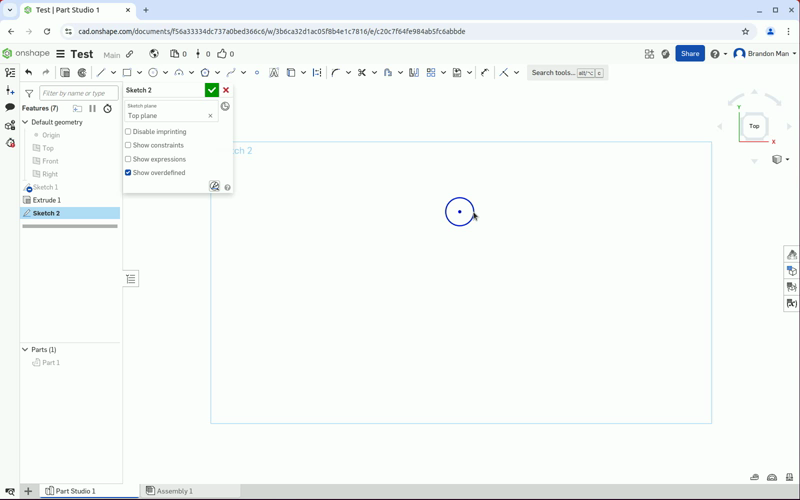
key(c)
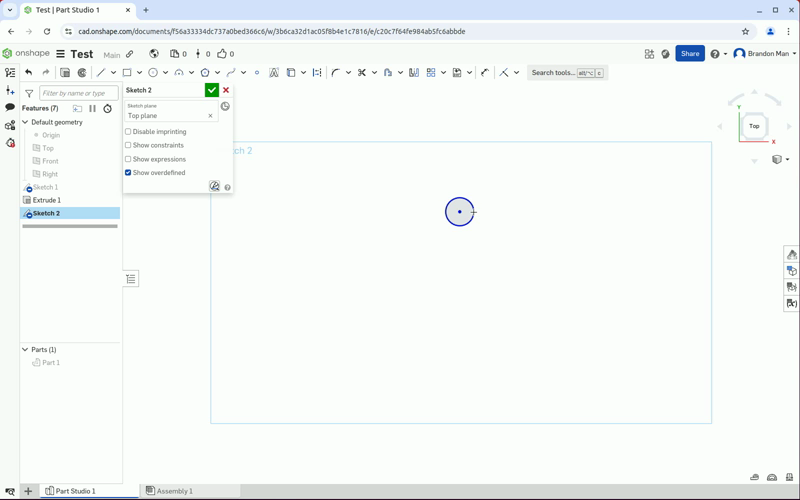
key_down(shift)
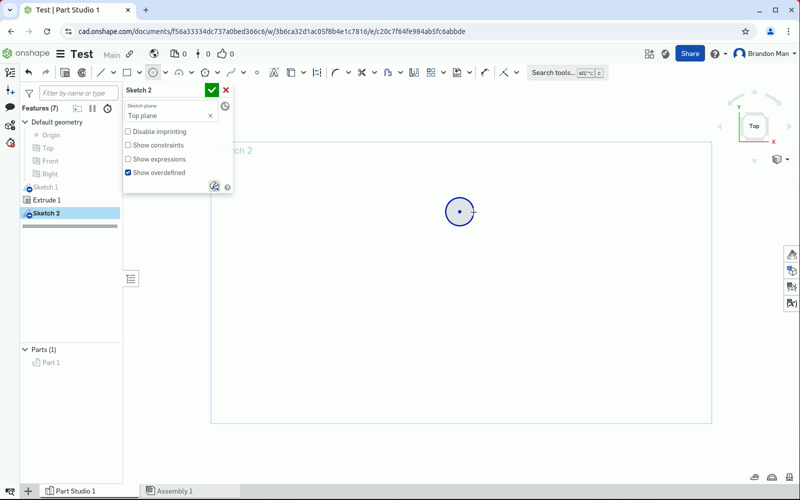
mouse_move(459, 211)
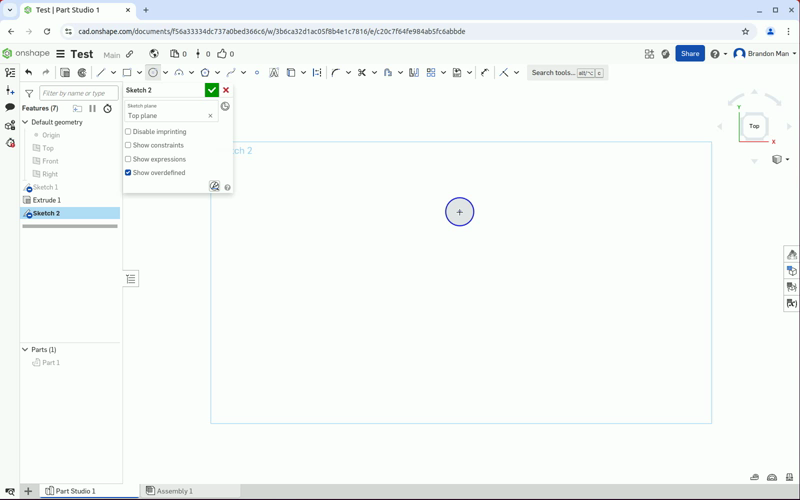
click(459, 211)
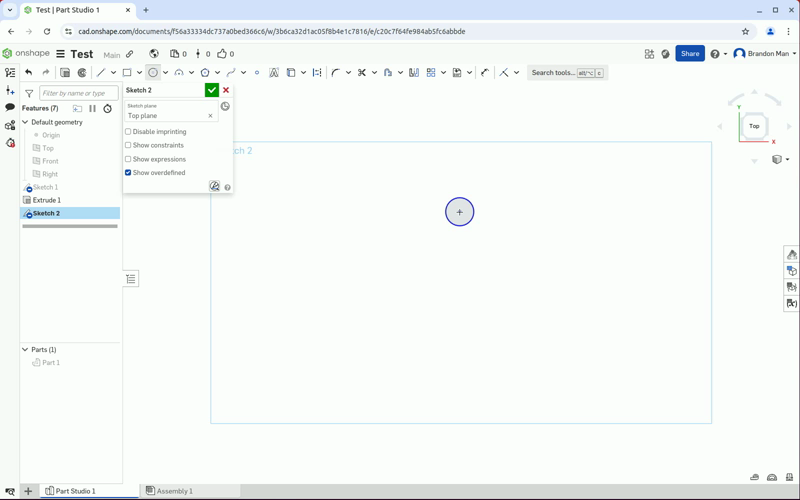
key_up(shift)
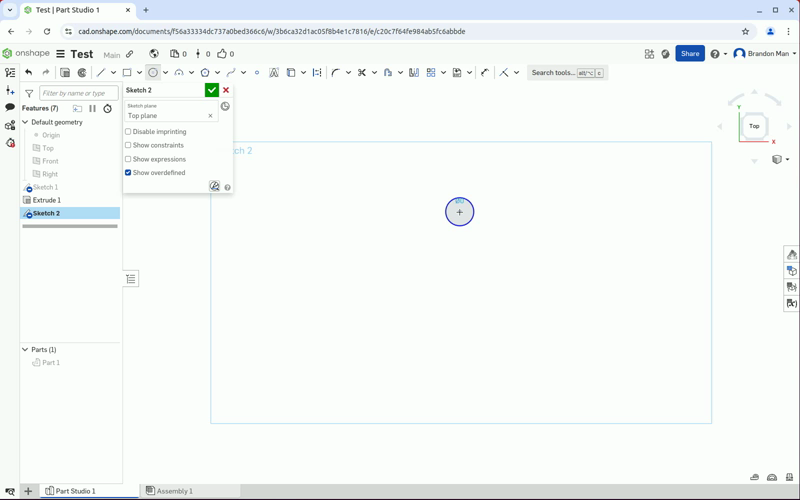
mouse_move(469, 211)
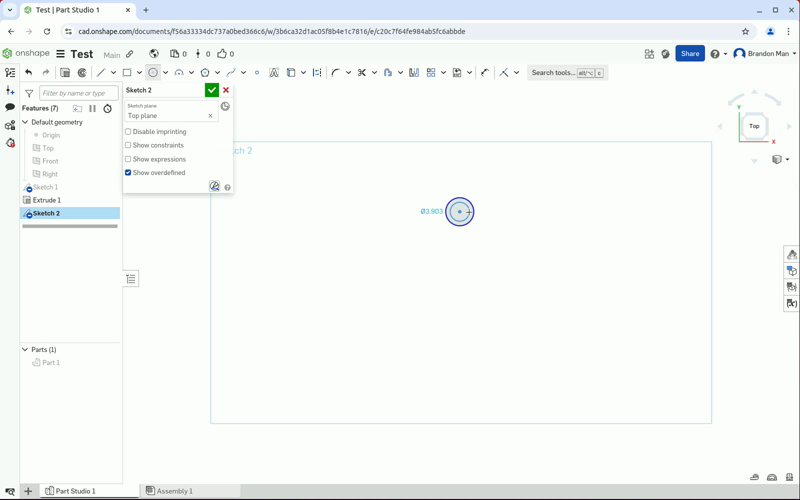
click(469, 211)
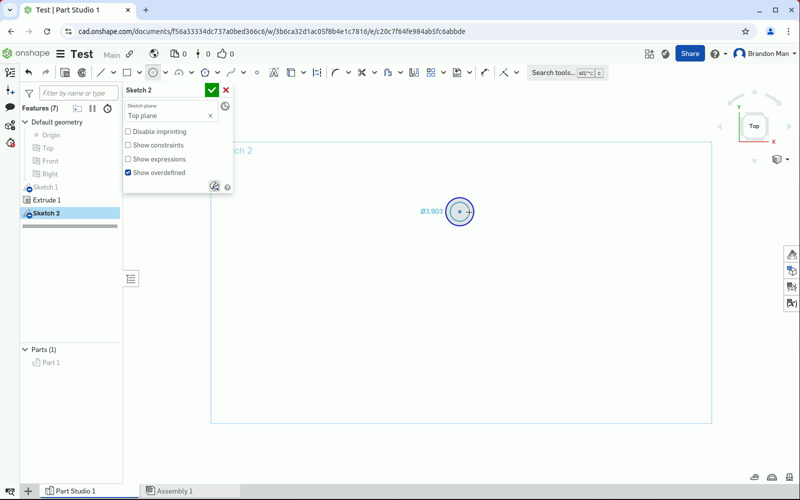
key(esc)
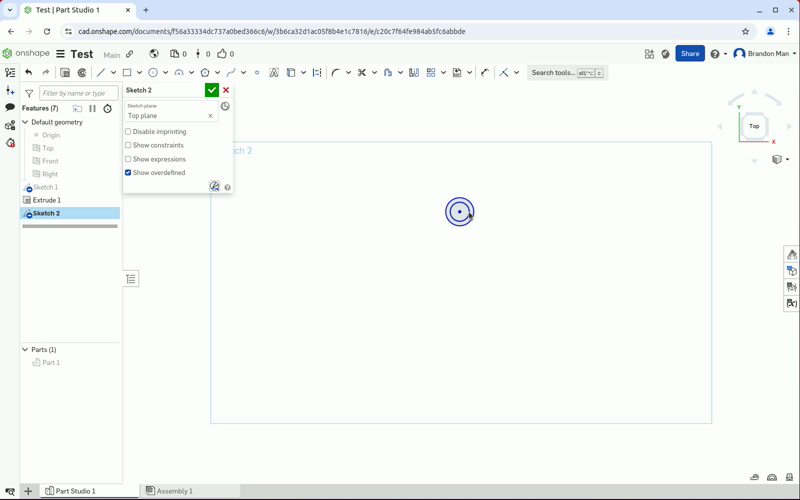
mouse_move(462, 201)
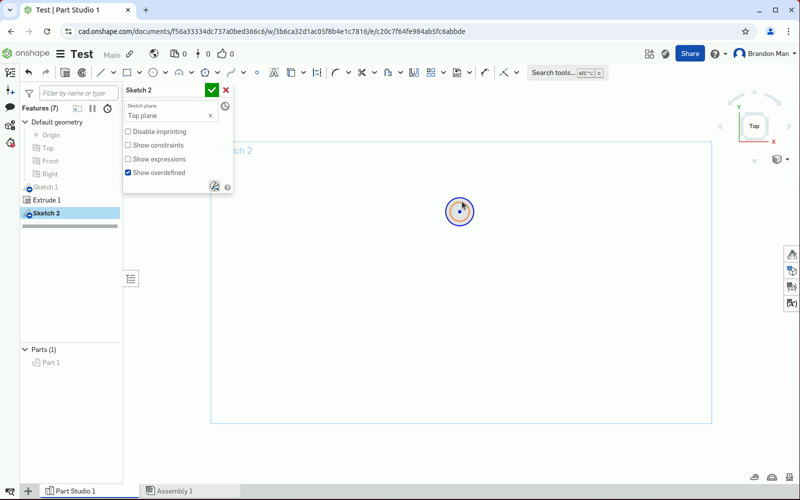
scroll(6)
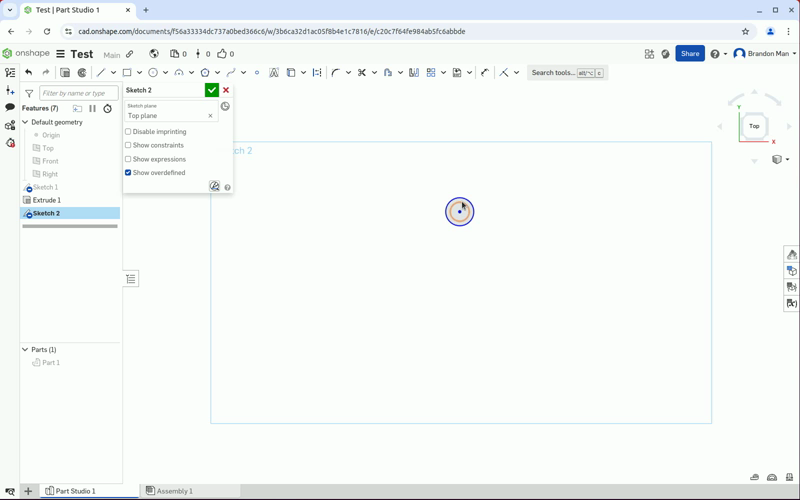
scroll(6)
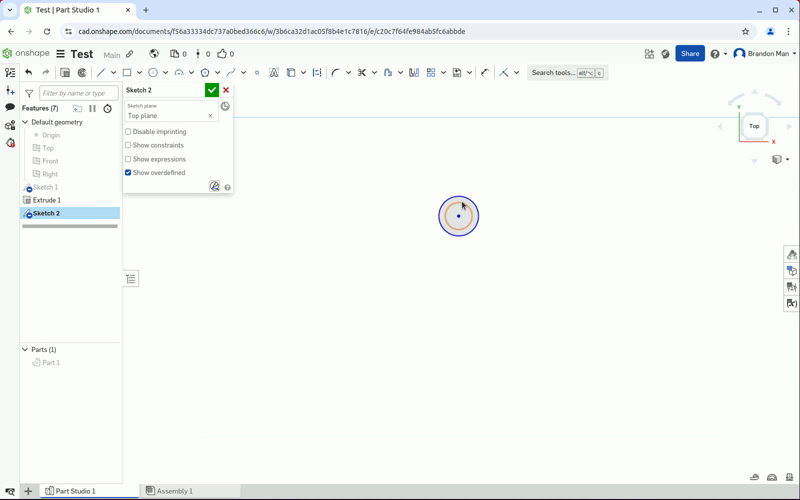
scroll(6)
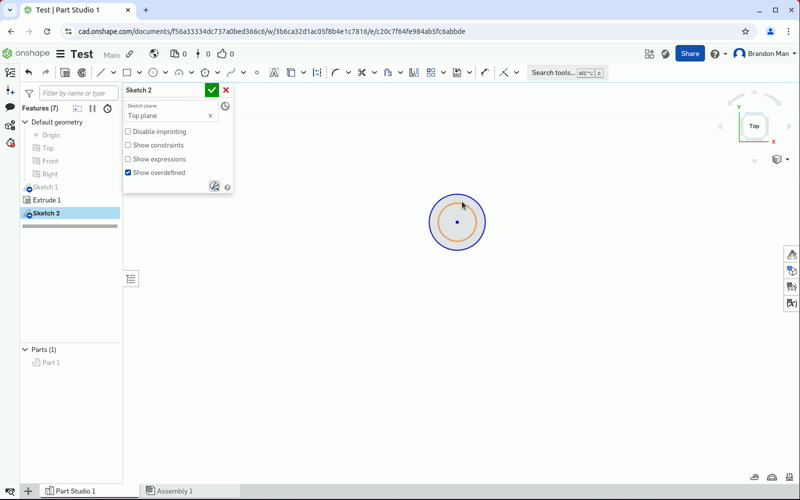
scroll(6)
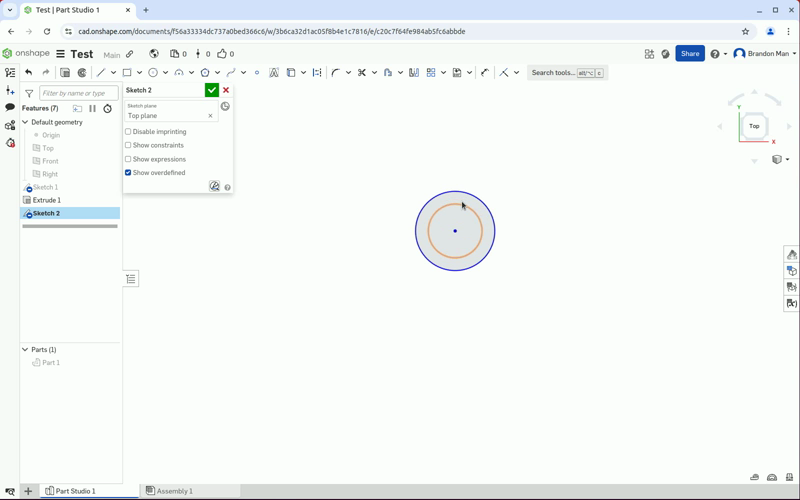
scroll(6)
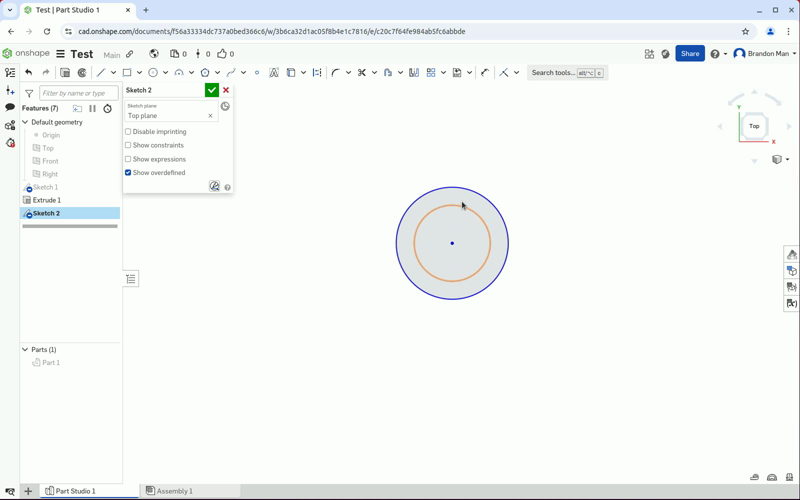
scroll(6)
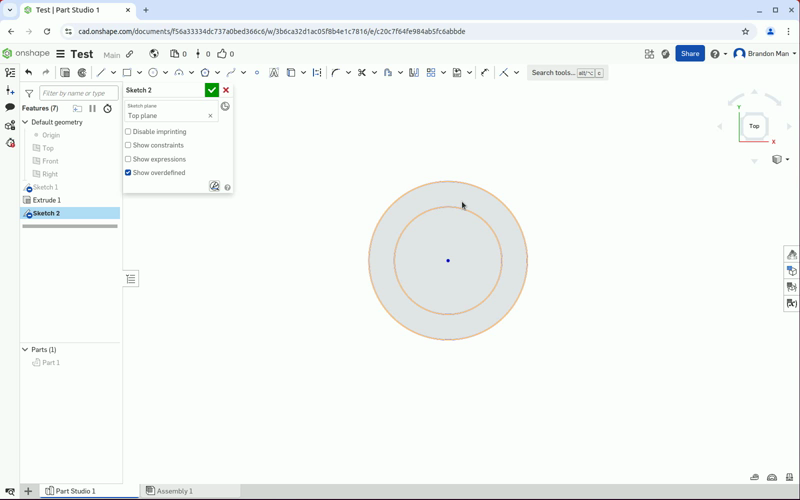
scroll(6)
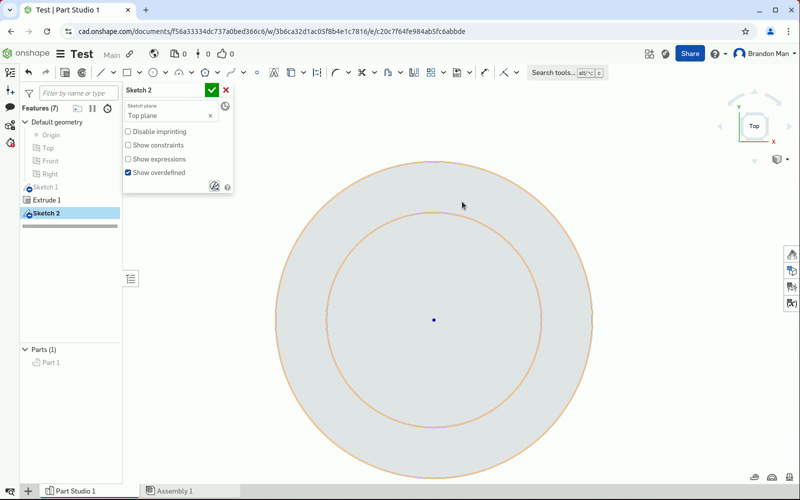
click(462, 201)
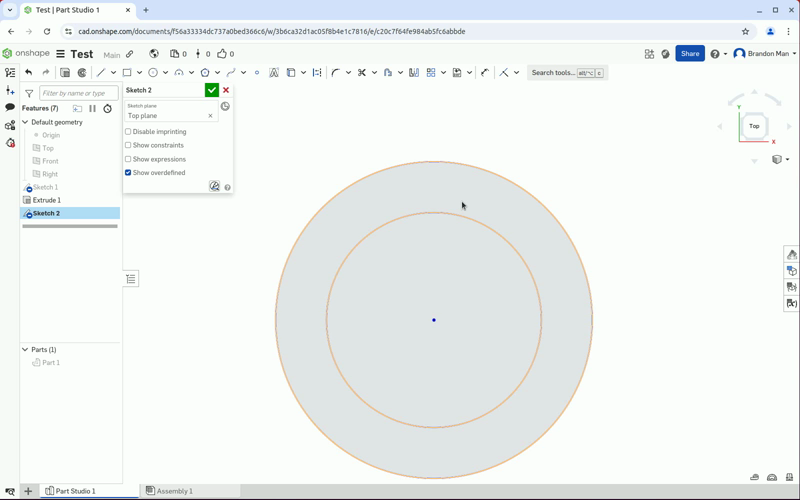
scroll(-6)
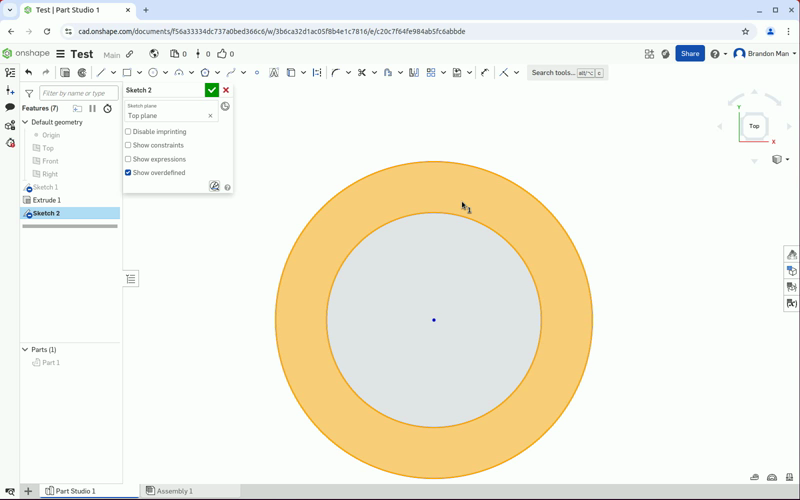
scroll(-6)
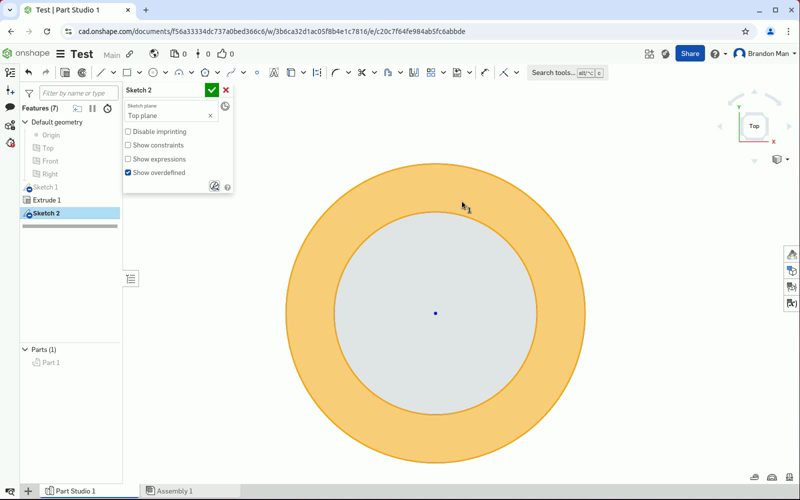
scroll(-6)
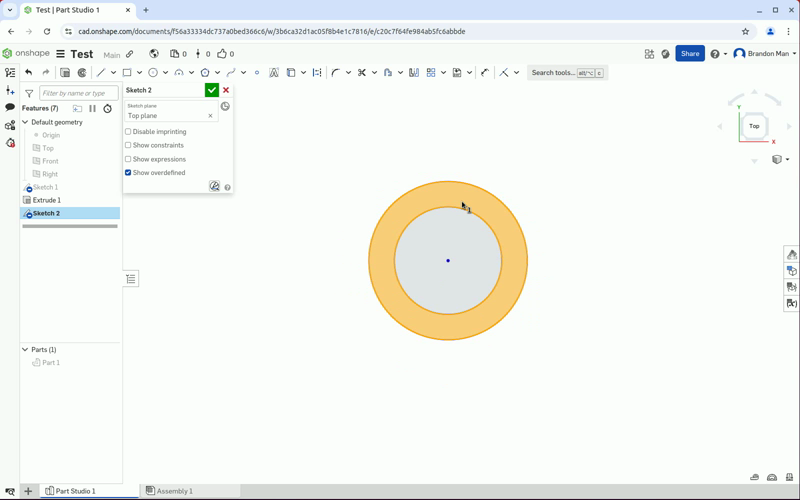
scroll(-6)
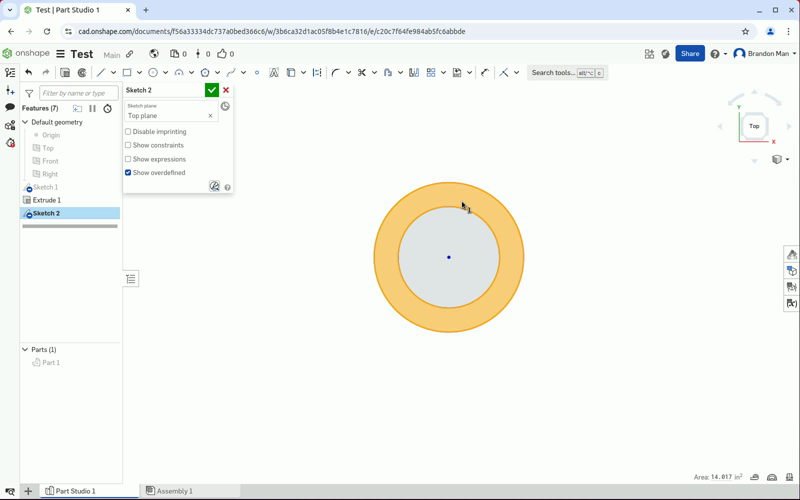
scroll(-6)
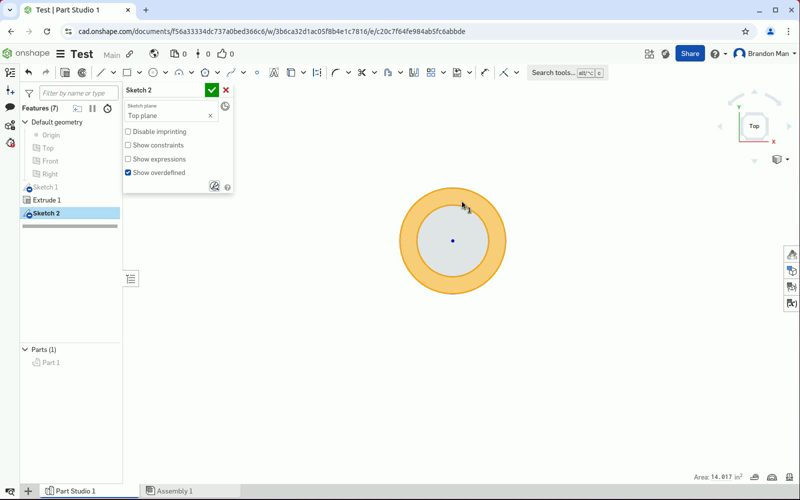
scroll(-6)
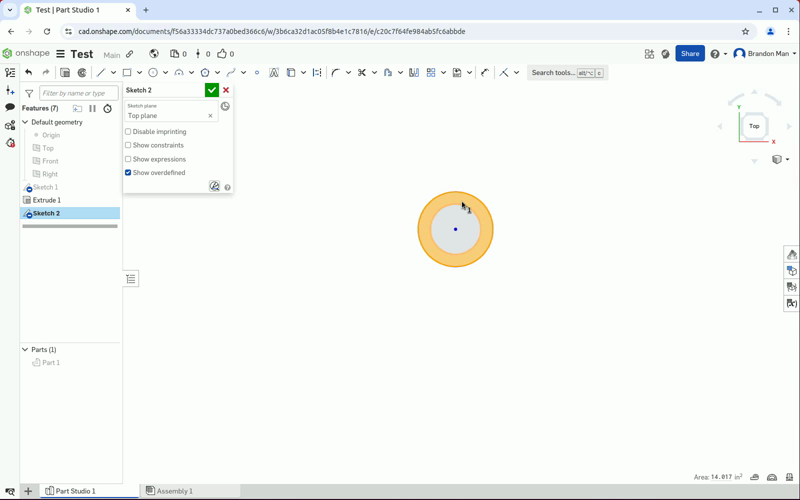
scroll(-6)
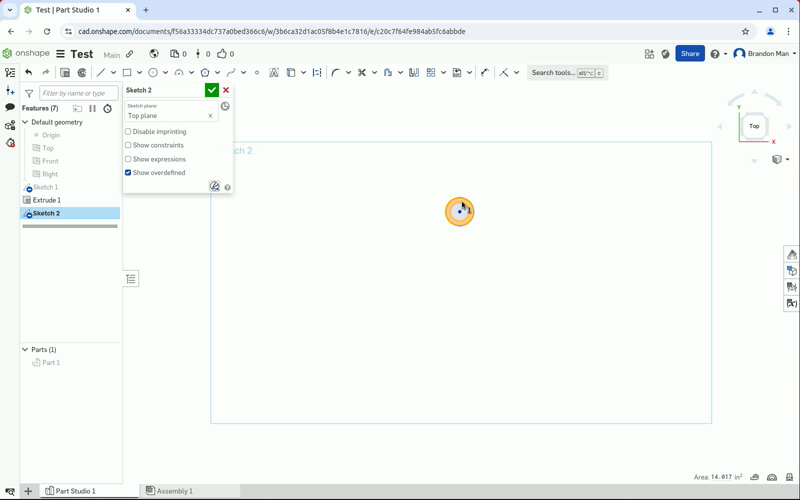
mouse_move(73, 352)
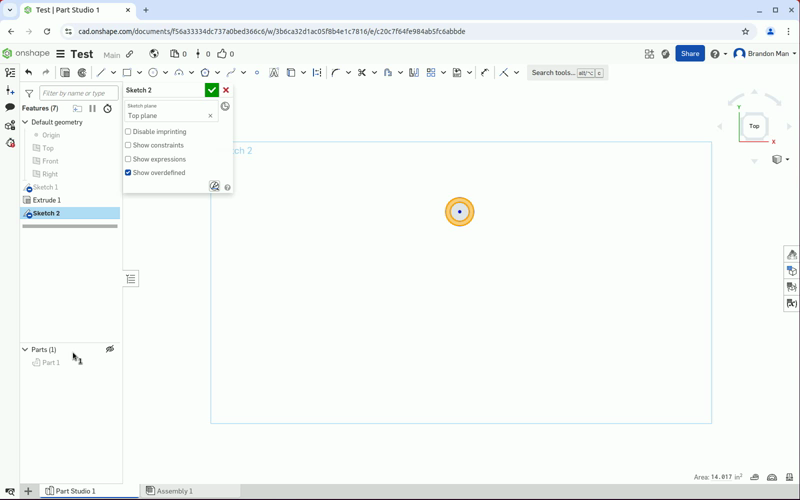
key(shift+y)
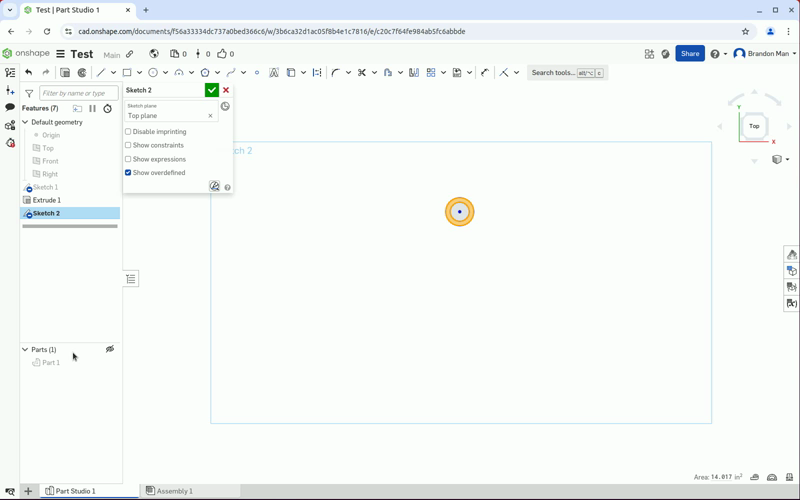
key(shift+e)
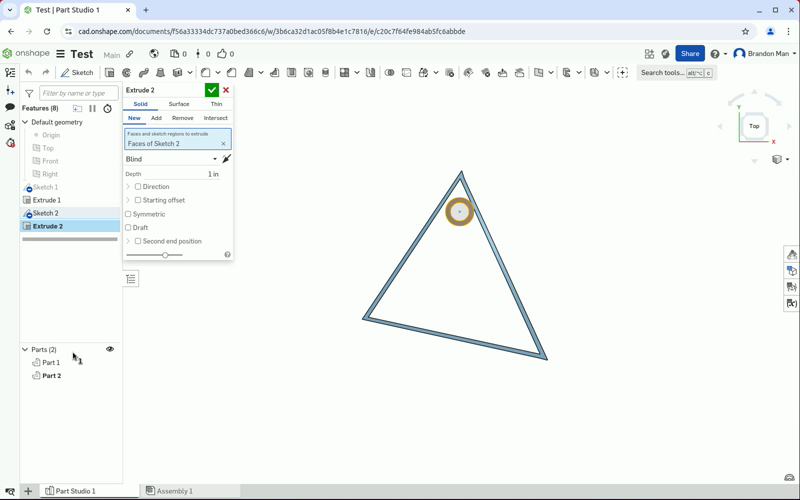
mouse_move(143, 106)
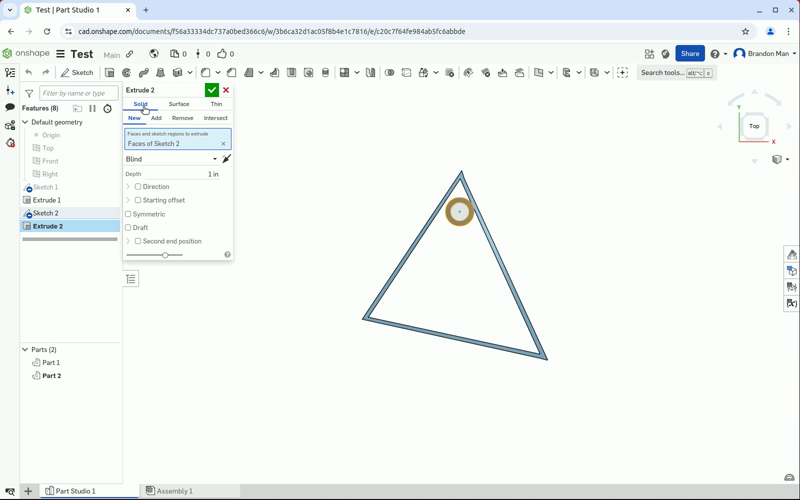
click(143, 106)
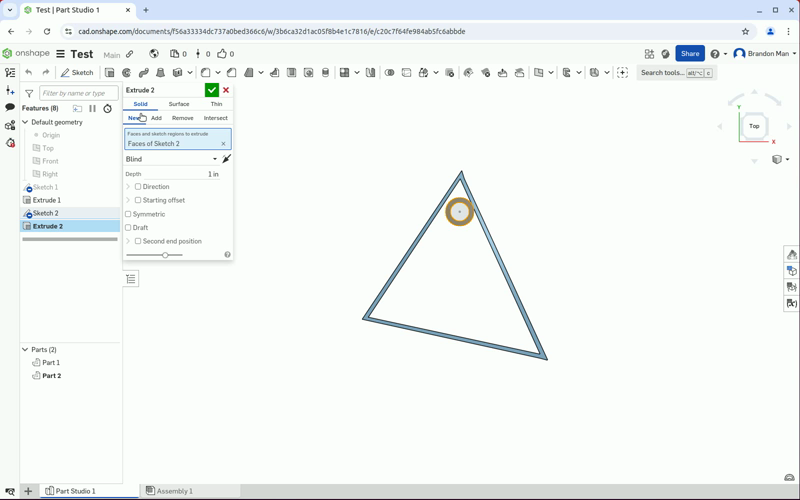
mouse_move(137, 120)
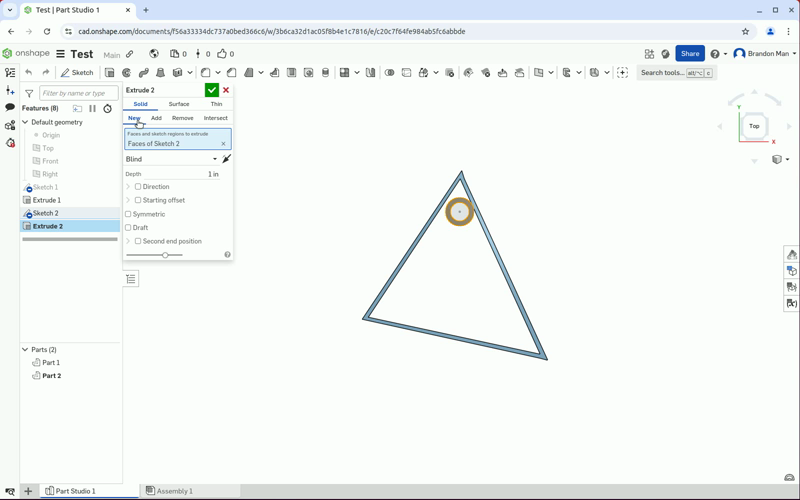
click(137, 120)
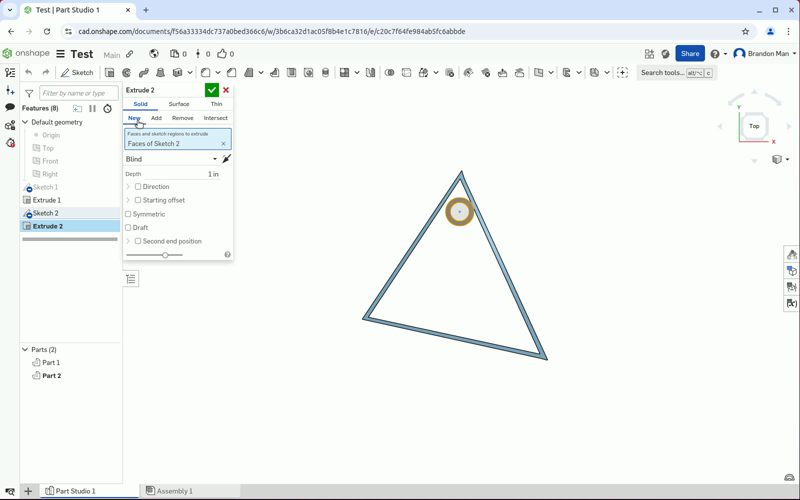
key(tab, 4)
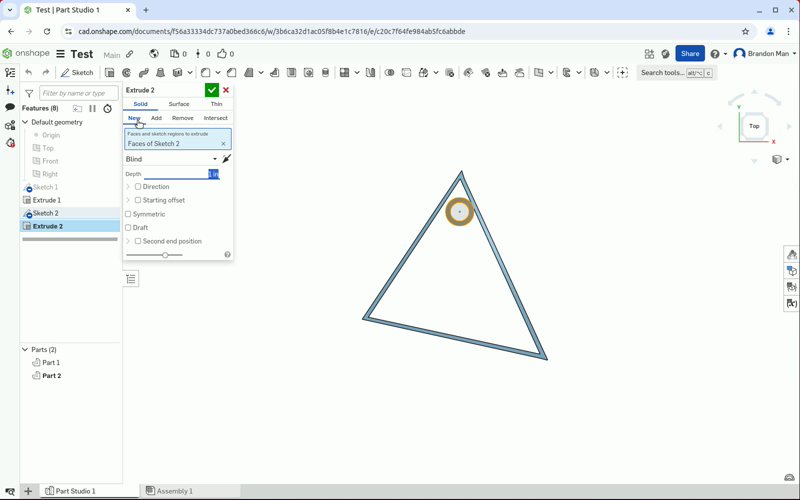
text(17.331)
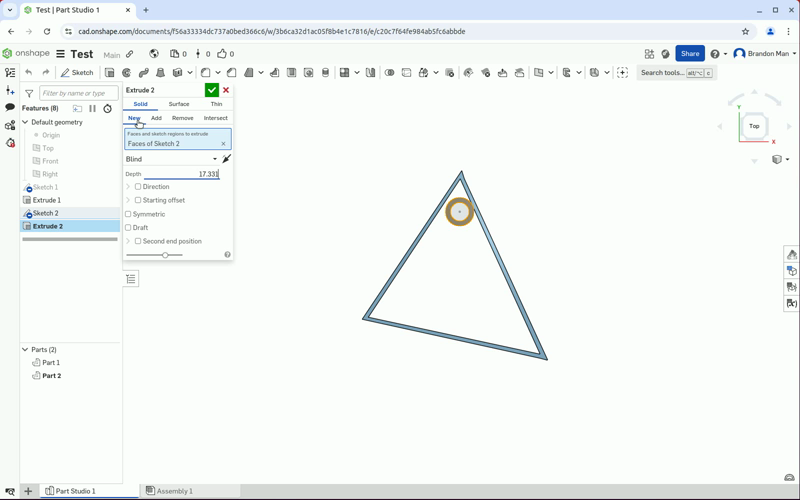
key(enter)
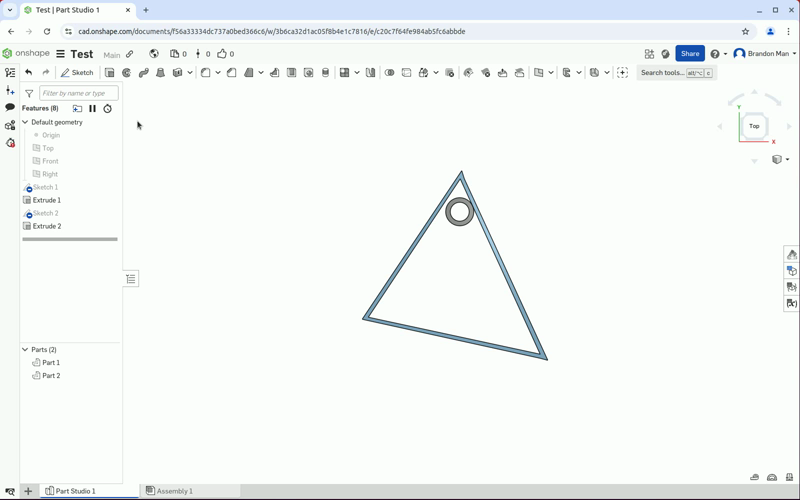
key(shift+h)
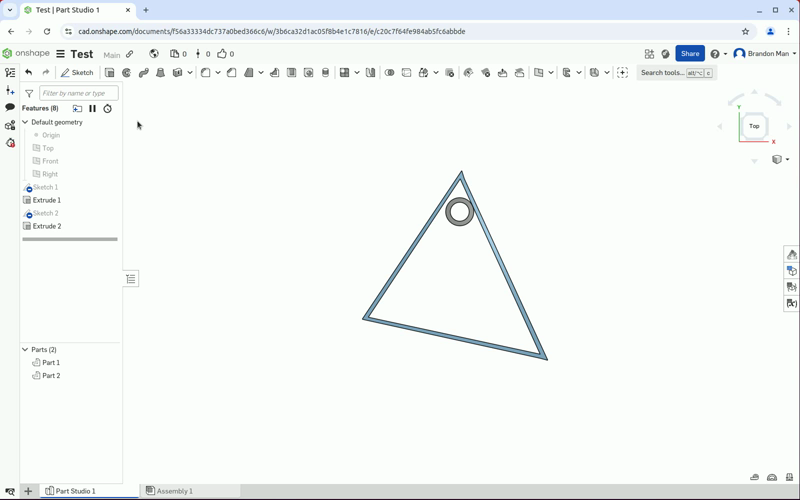
key(shift+h)
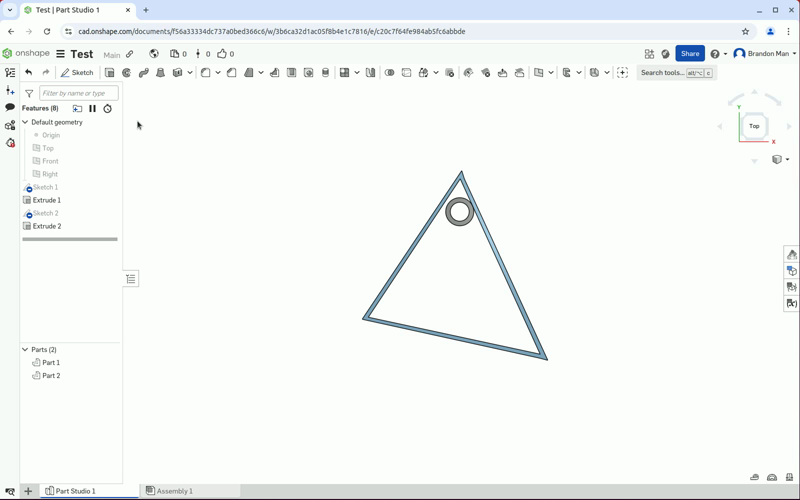
mouse_move(73, 189)
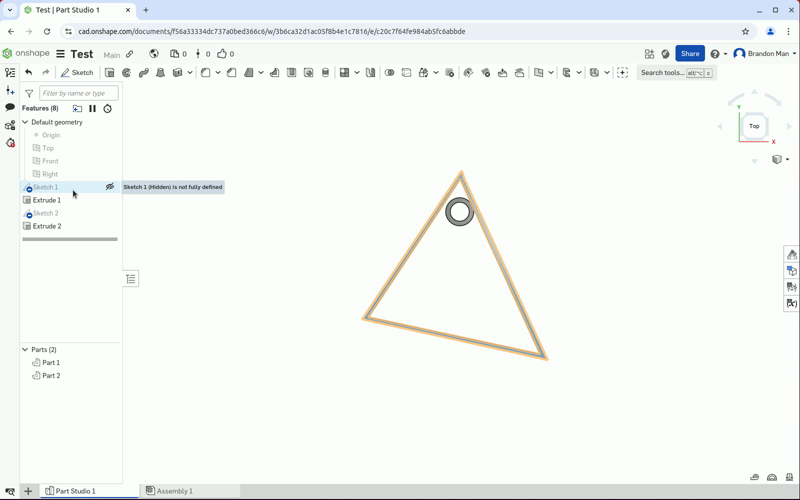
click(73, 189)
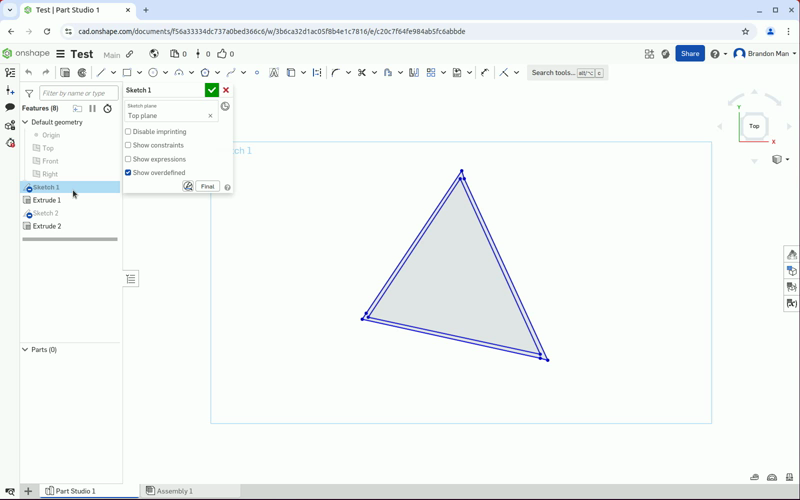
mouse_move(229, 92)
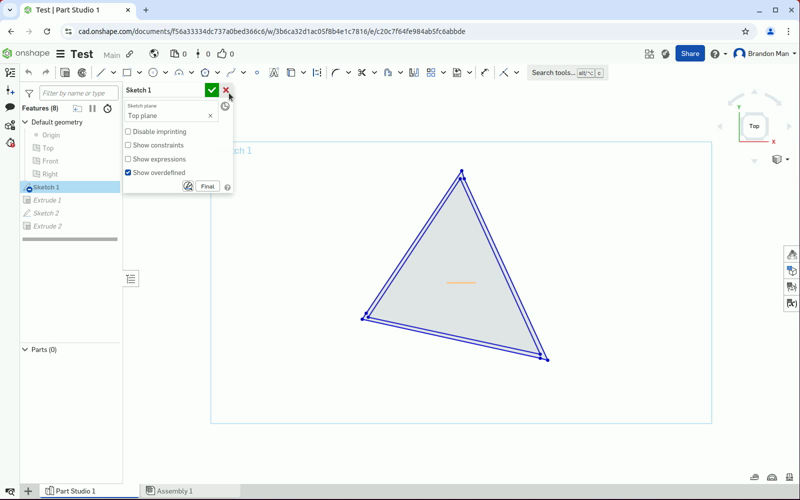
click(229, 92)
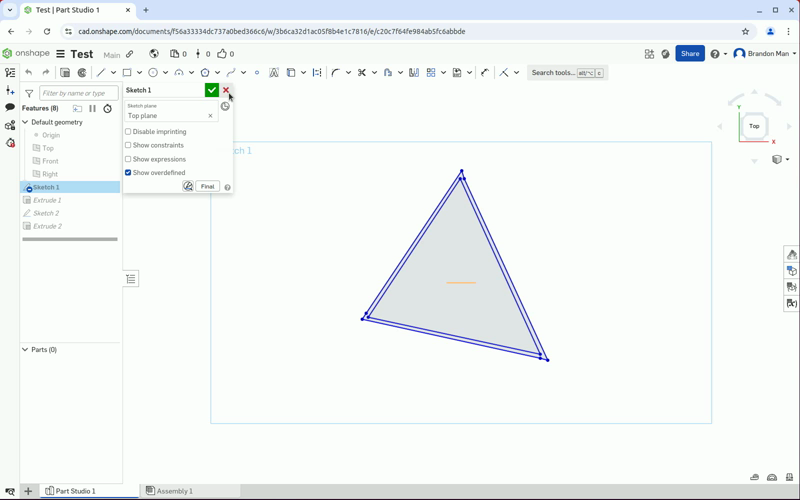
key(shift+s)
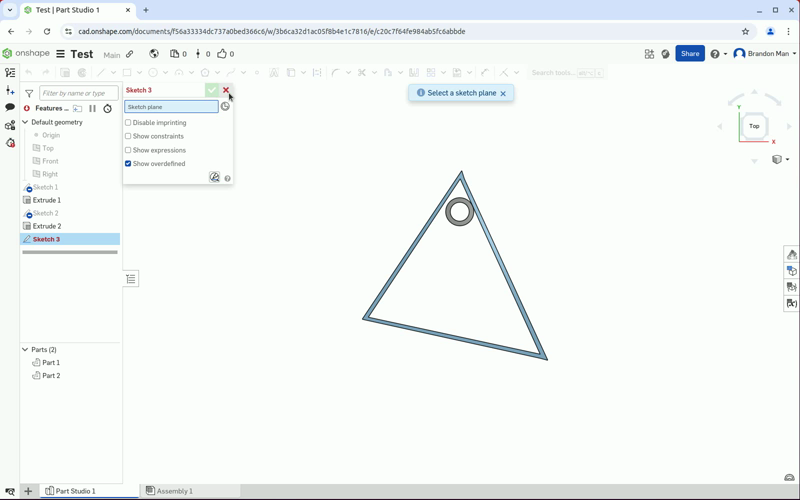
mouse_move(73, 150)
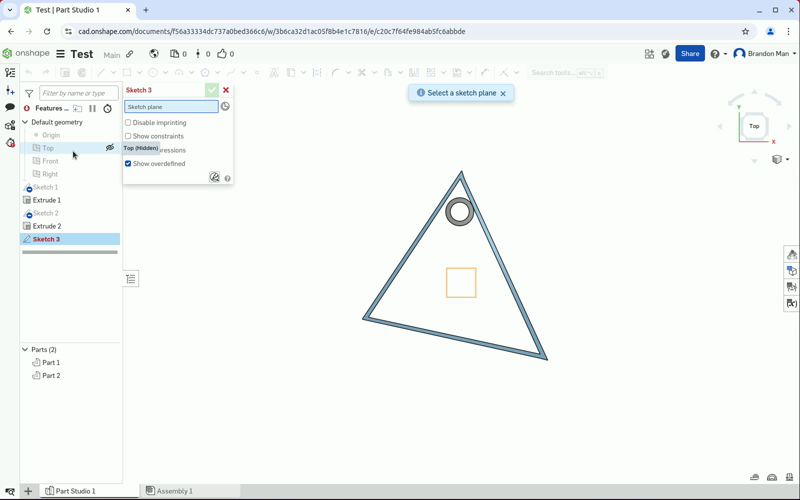
click(73, 150)
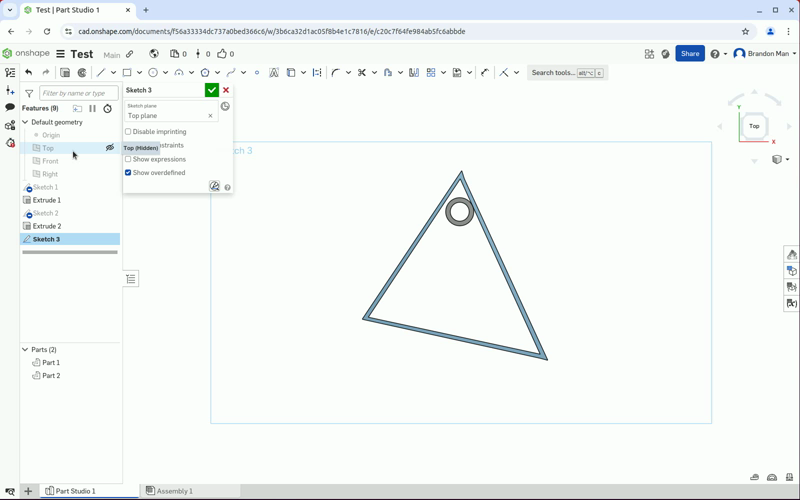
mouse_move(73, 352)
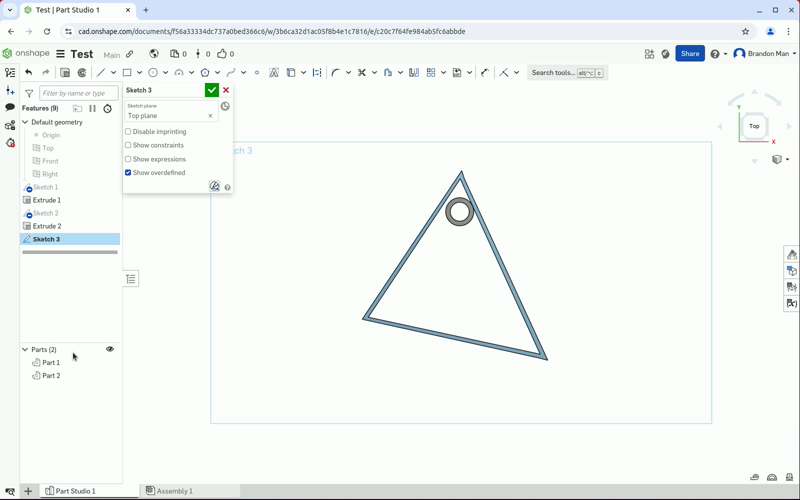
key(y)
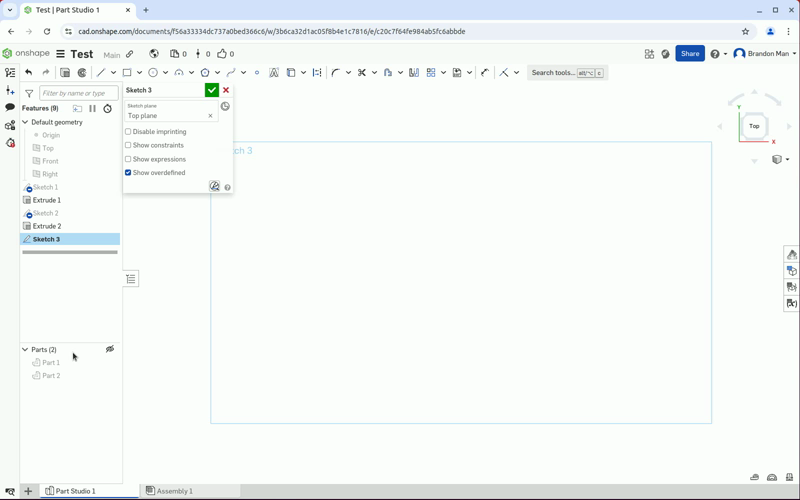
key(l)
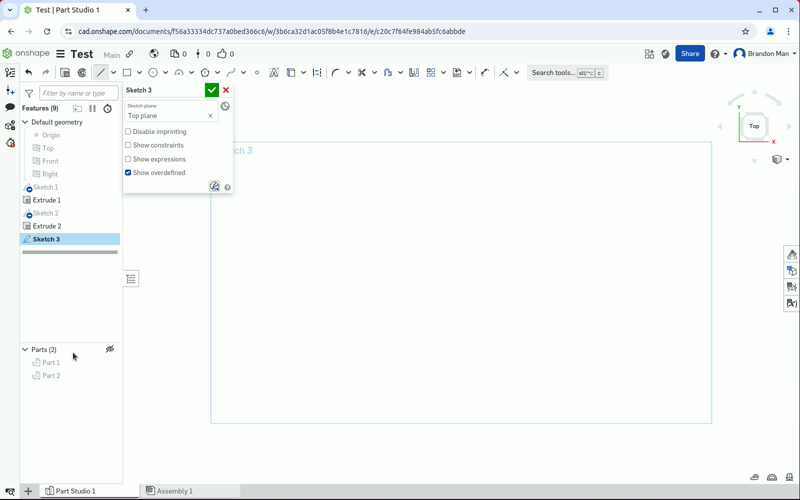
key_down(shift)
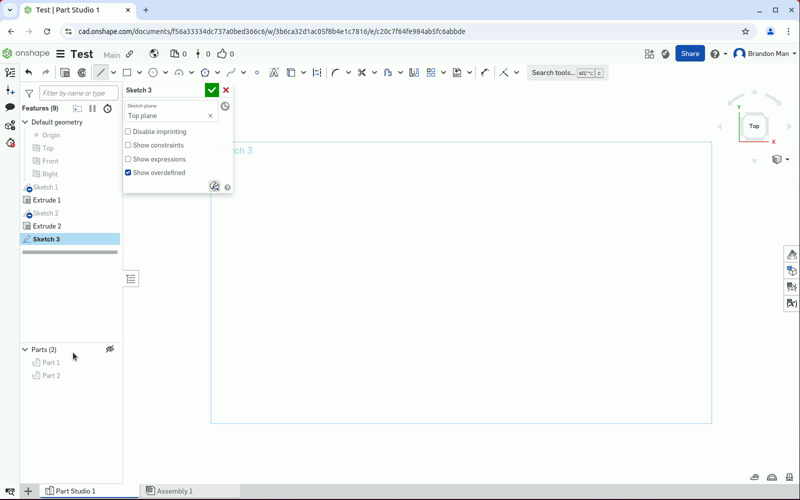
mouse_move(369, 316)
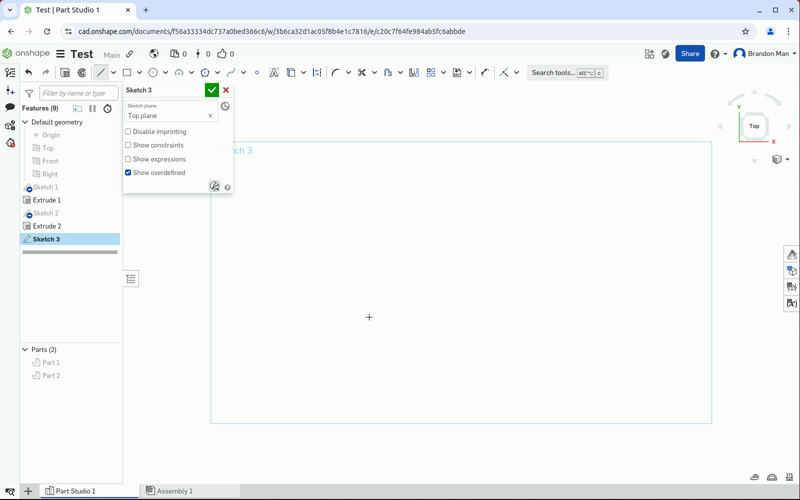
click(369, 316)
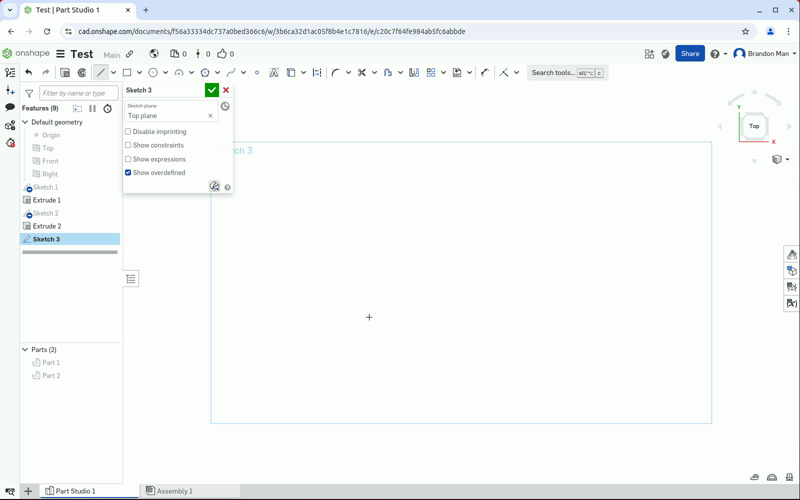
key_up(shift)
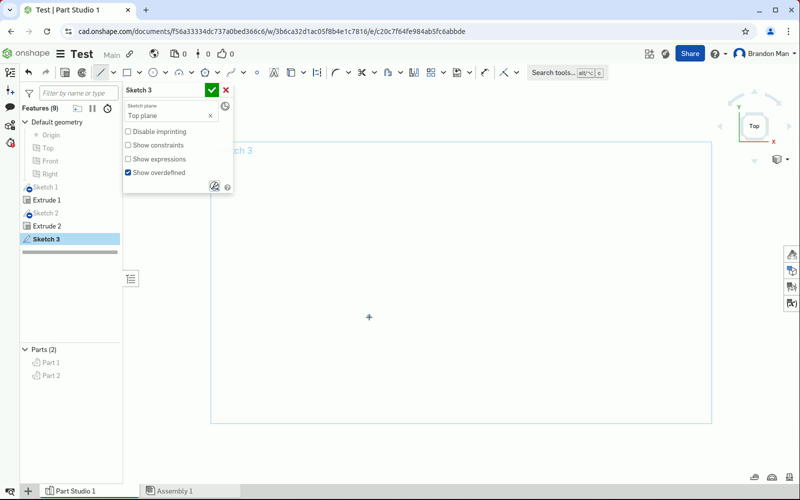
key_down(shift)
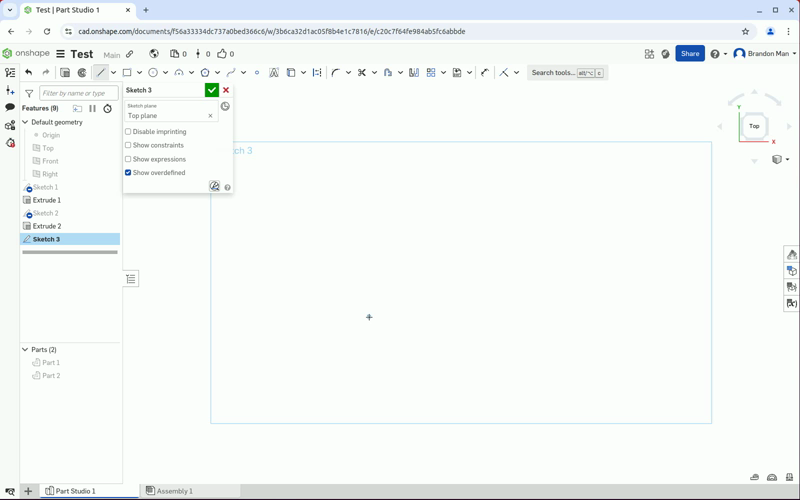
mouse_move(541, 354)
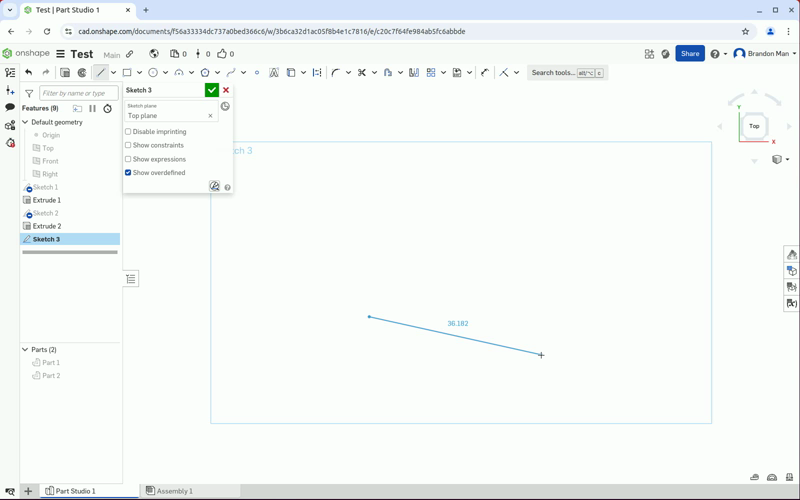
click(541, 354)
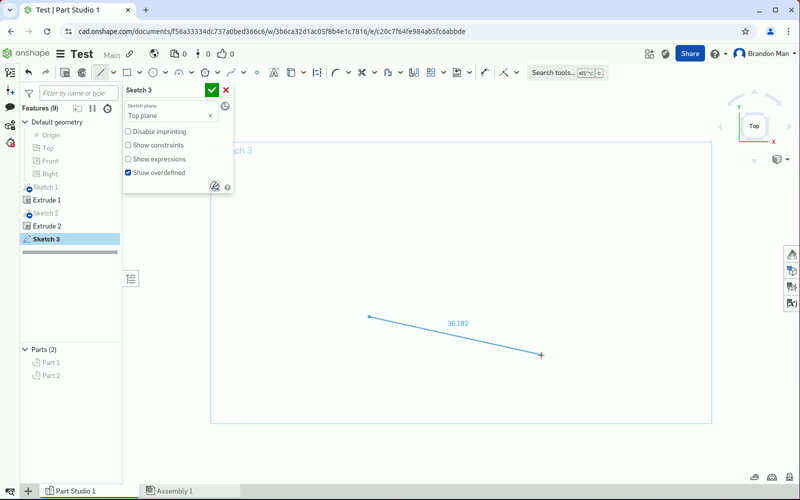
key_up(shift)
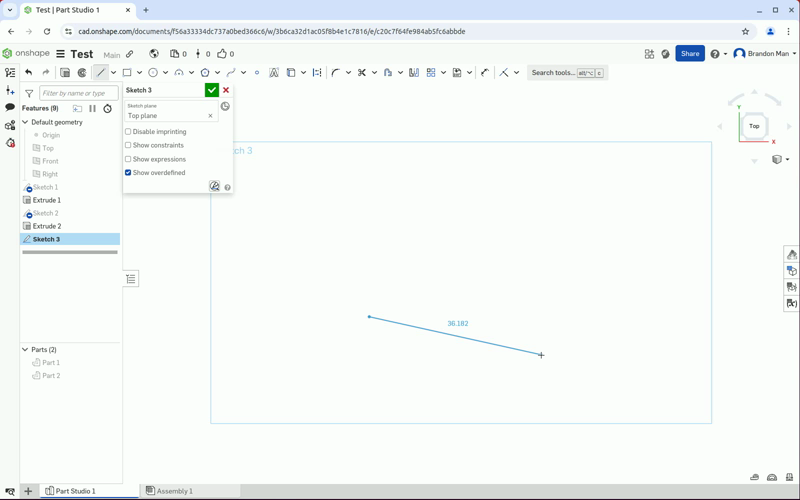
key_down(shift)
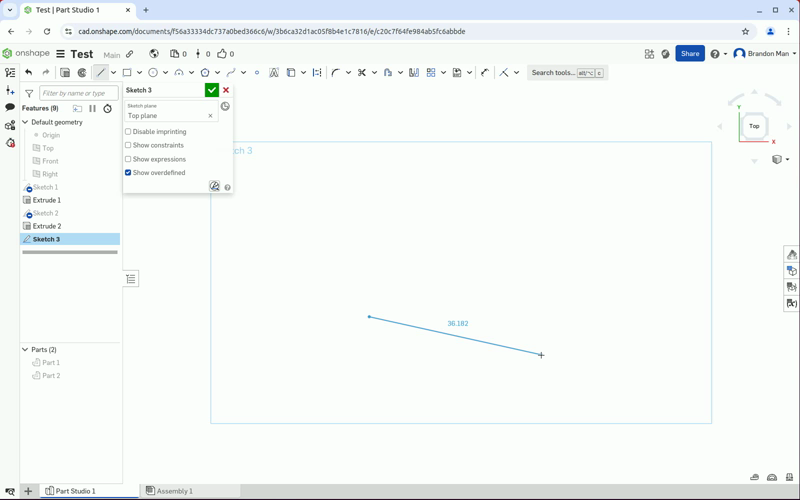
mouse_move(461, 179)
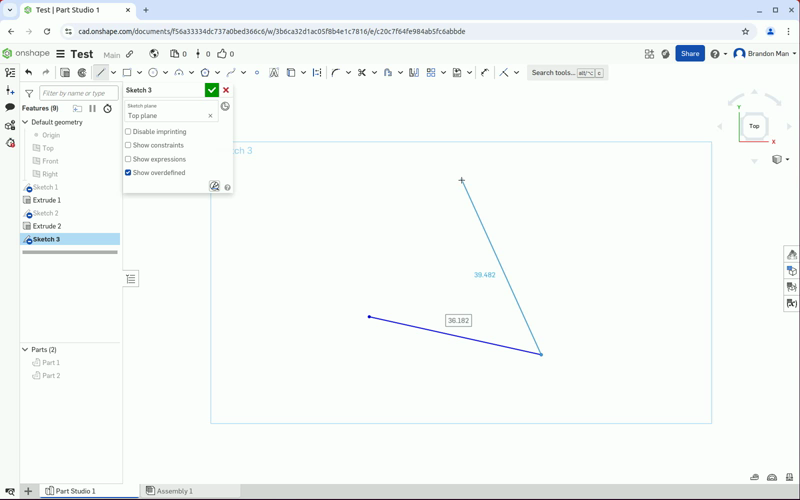
click(461, 179)
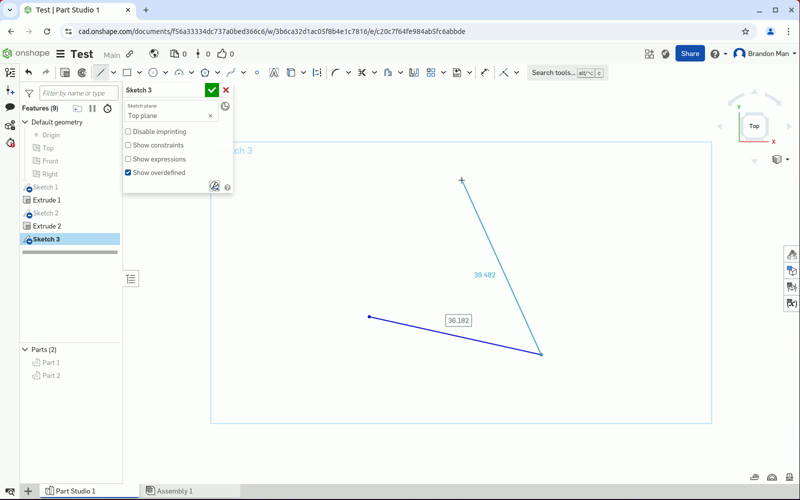
key_up(shift)
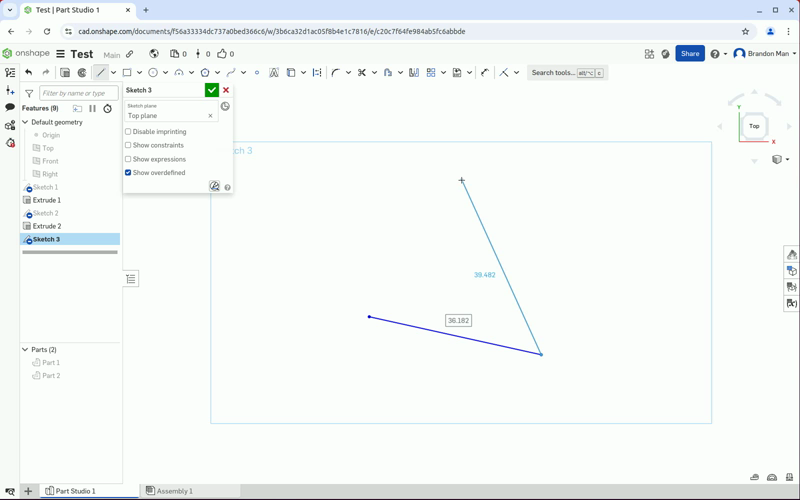
key_down(shift)
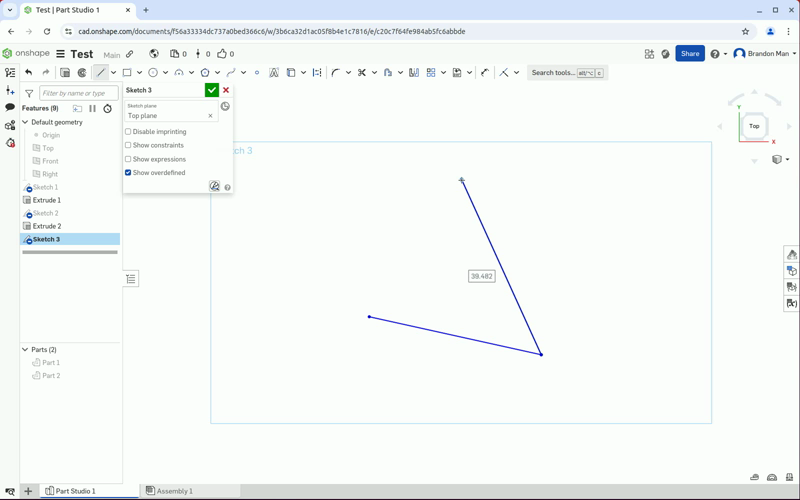
mouse_move(369, 316)
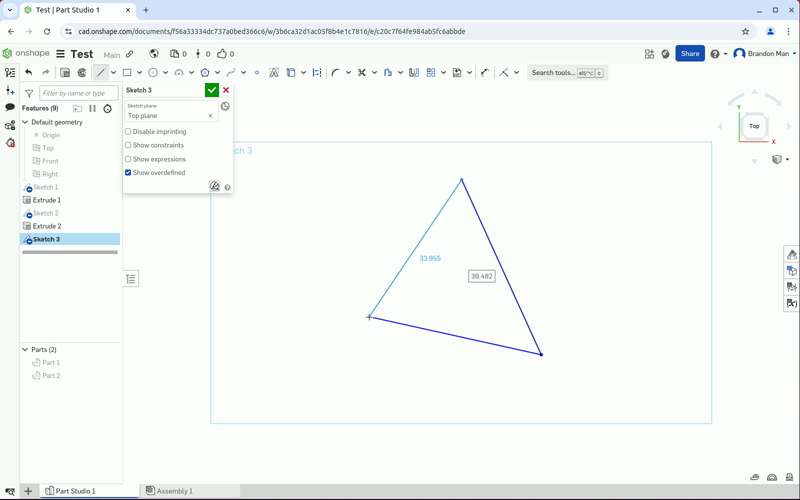
key_up(shift)
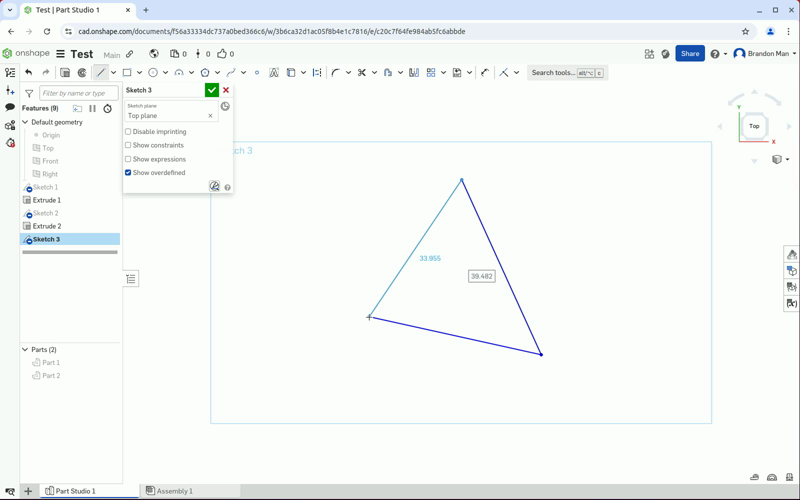
click(369, 316)
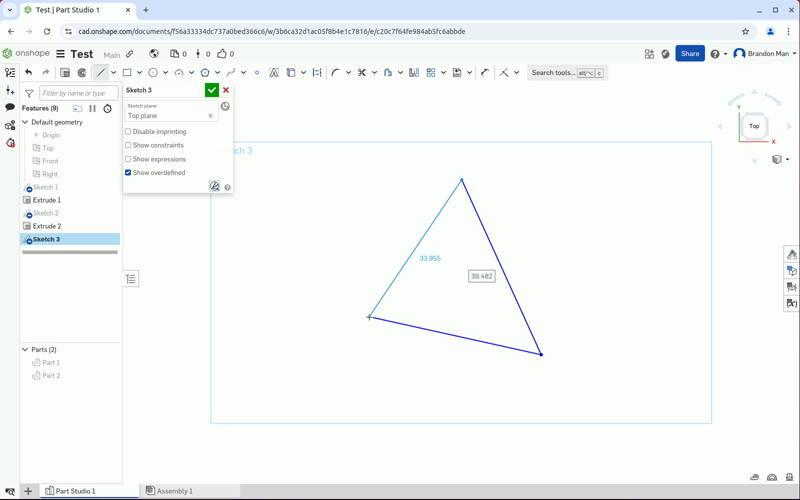
key(esc)
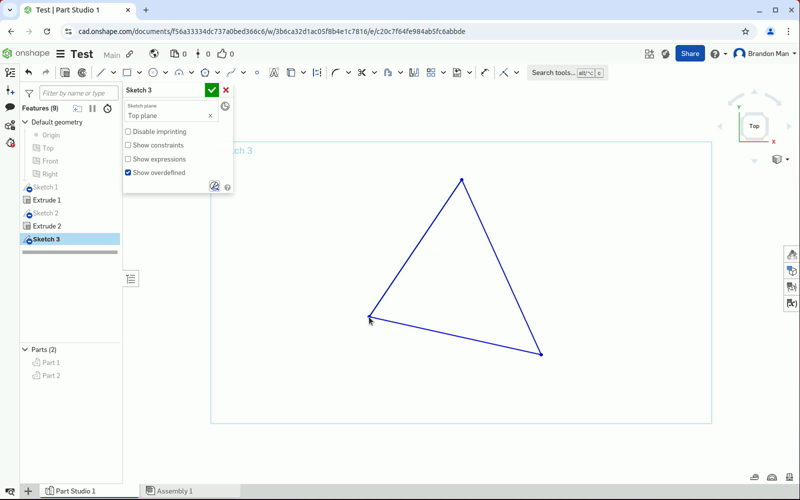
key(l)
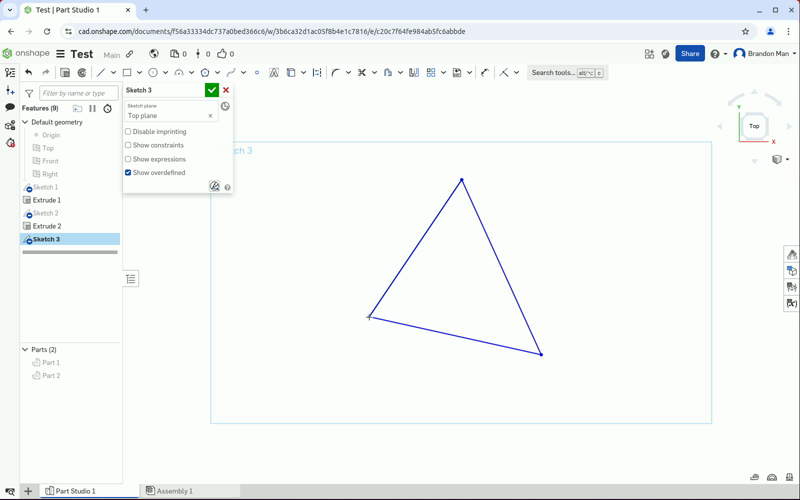
key_down(shift)
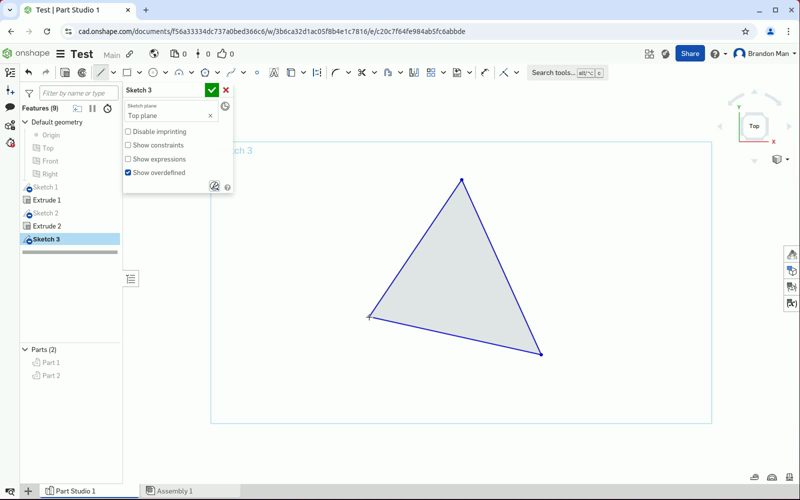
mouse_move(450, 235)
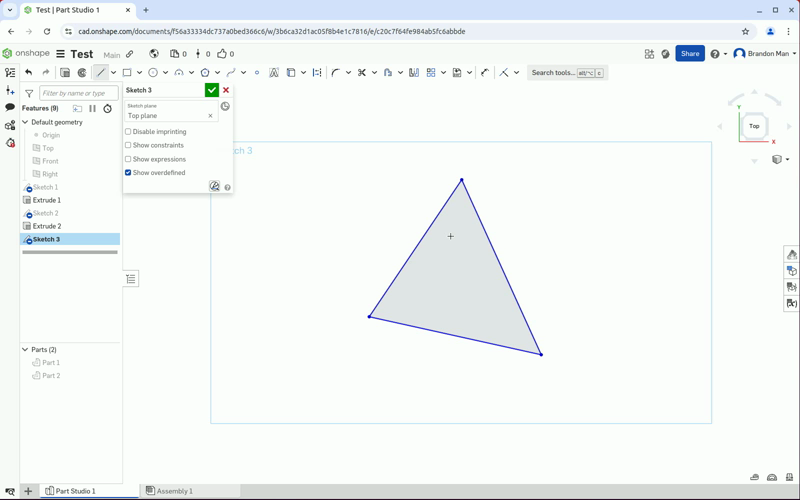
click(450, 235)
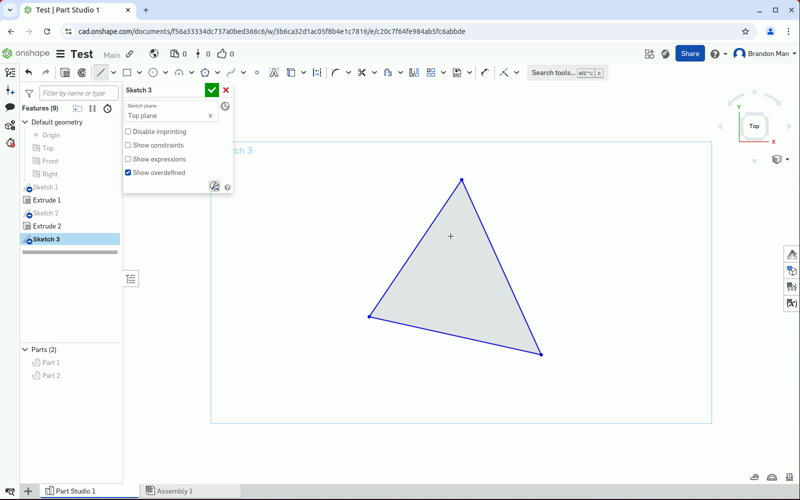
key_up(shift)
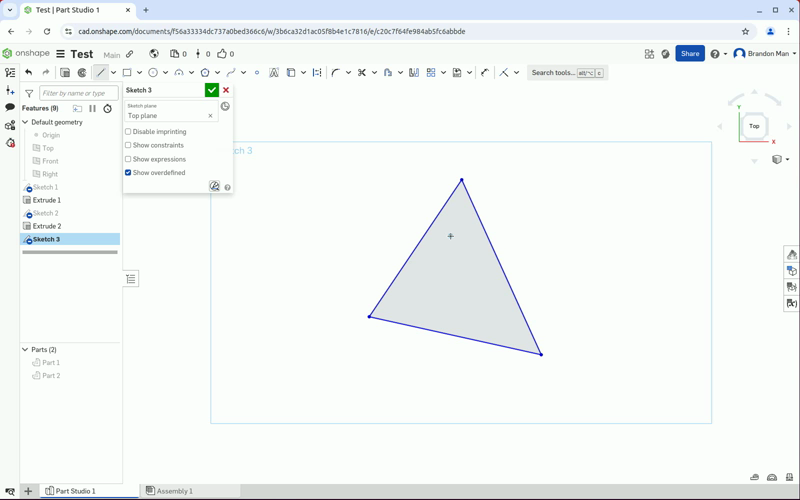
key_down(shift)
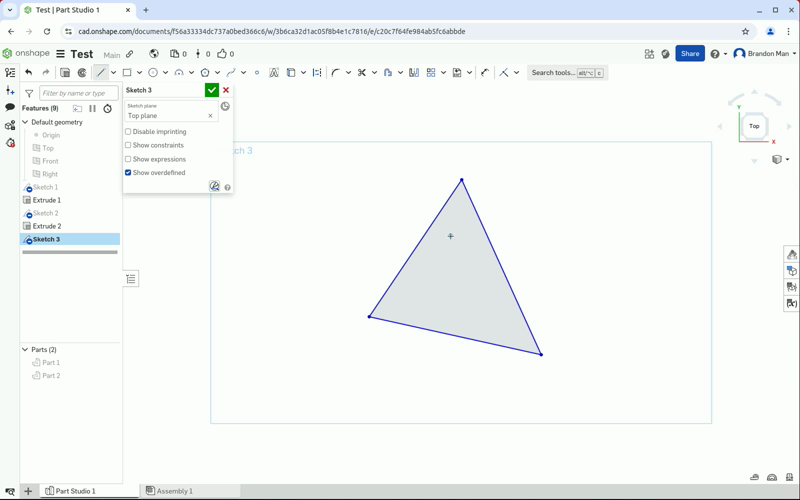
mouse_move(480, 235)
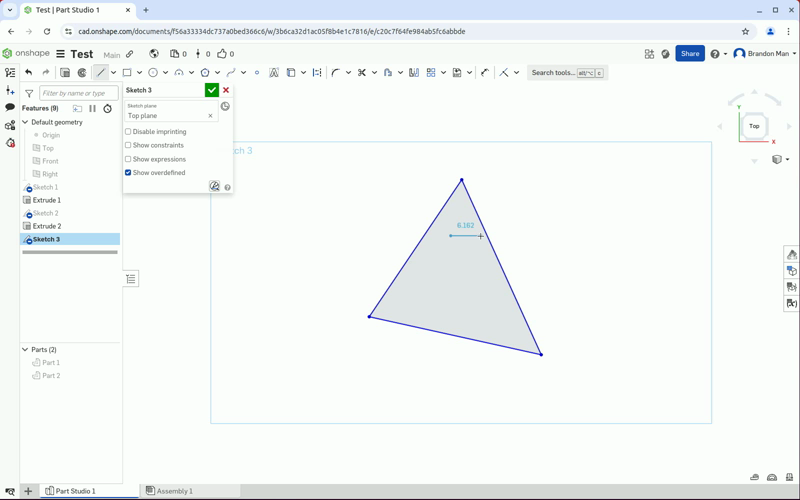
mouse_move(459, 235)
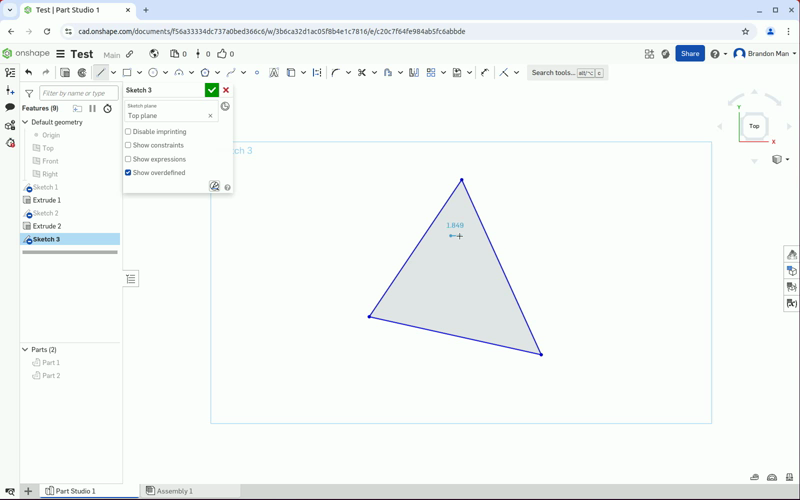
click(459, 235)
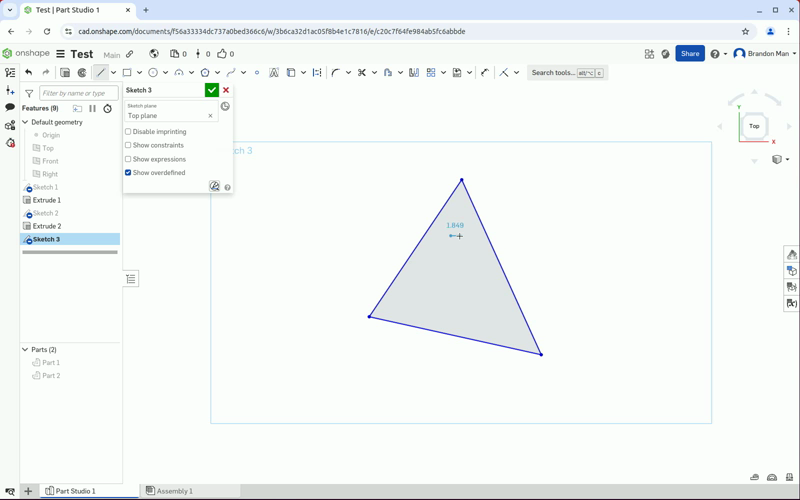
key_up(shift)
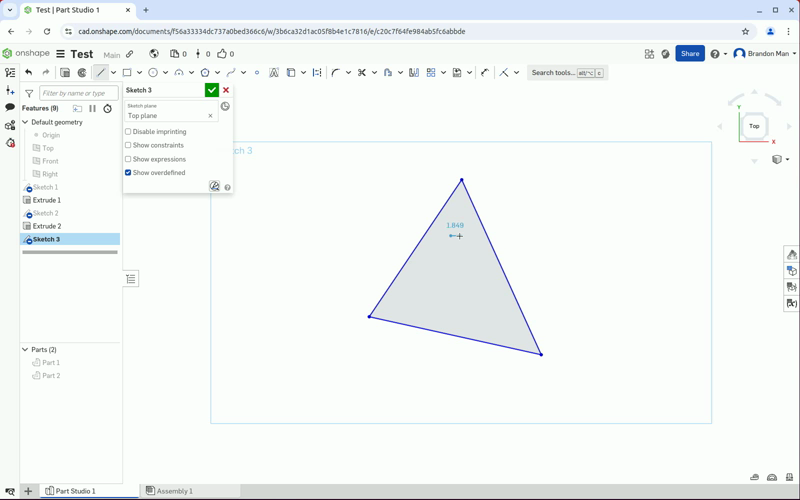
key_down(shift)
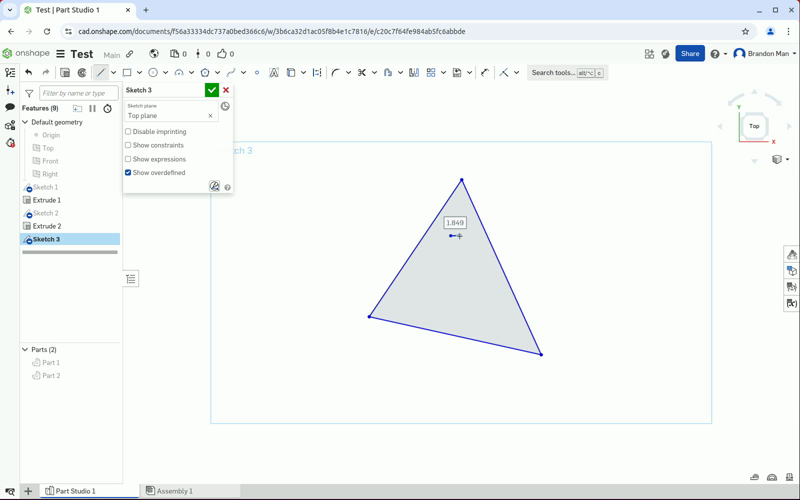
mouse_move(489, 235)
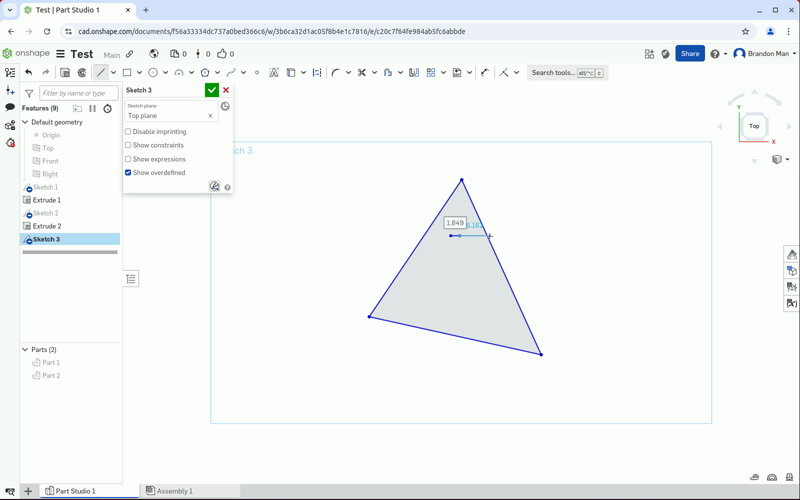
mouse_move(467, 235)
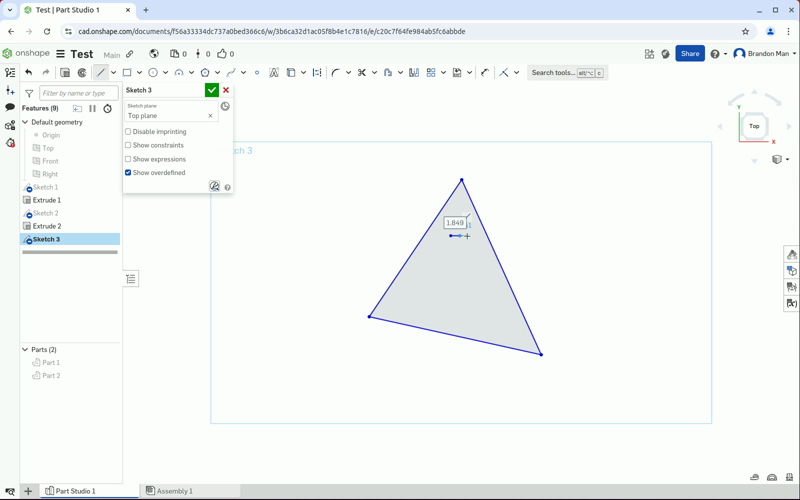
scroll(6)
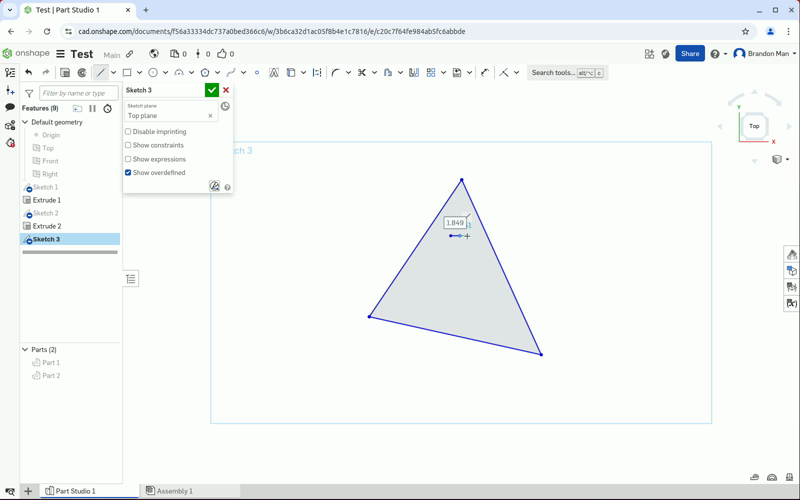
scroll(6)
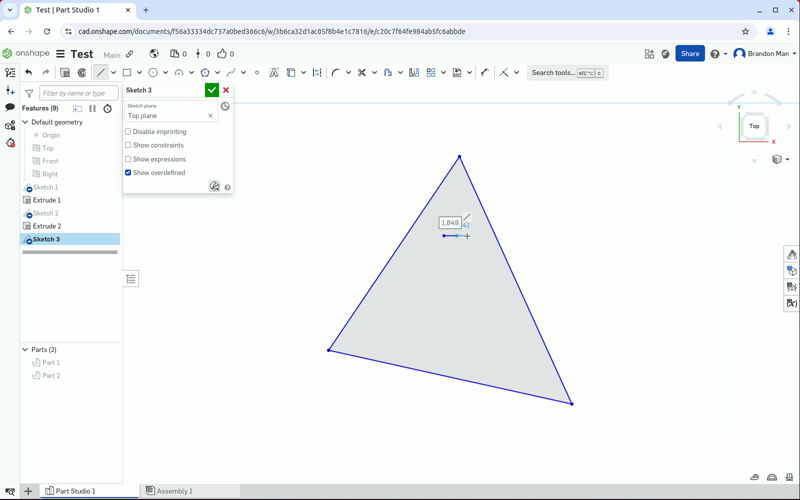
scroll(6)
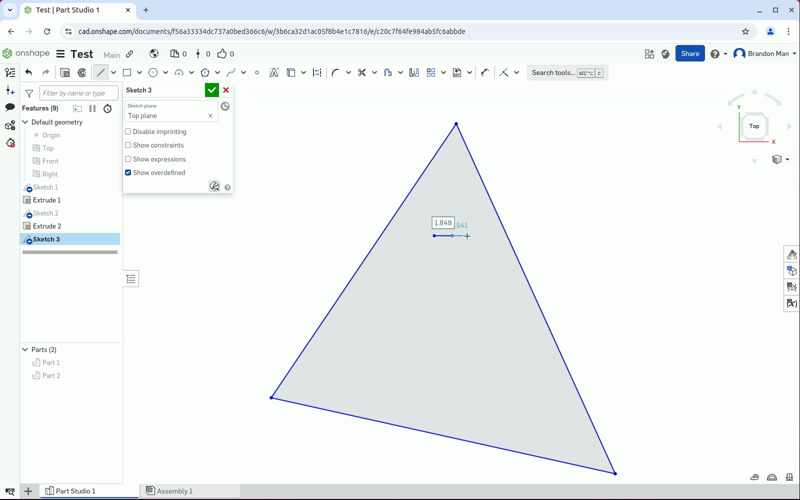
scroll(6)
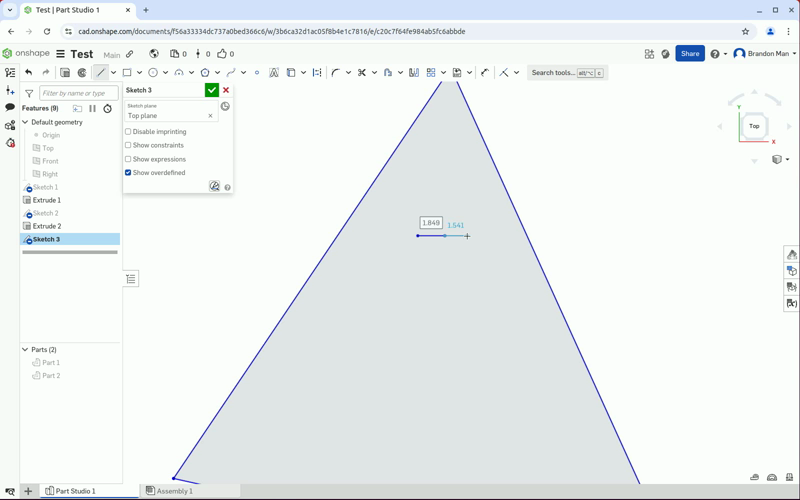
scroll(6)
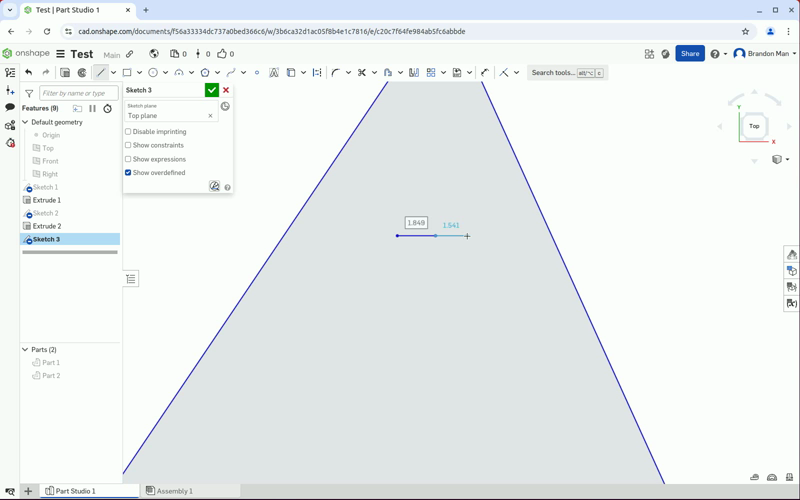
scroll(6)
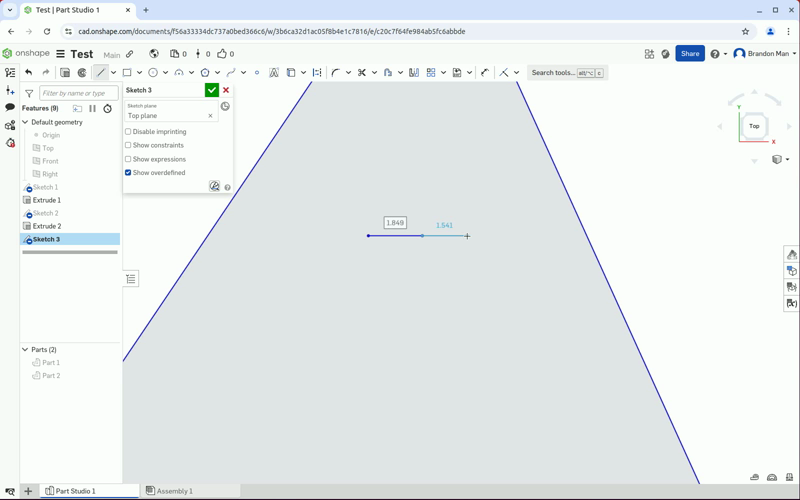
scroll(6)
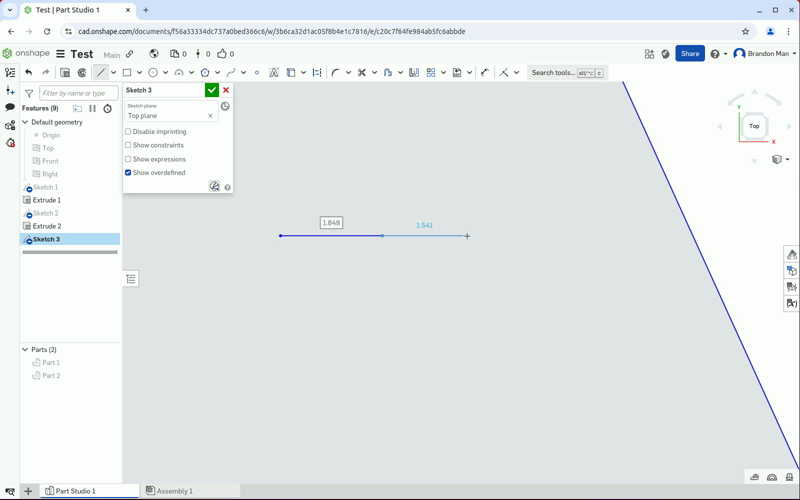
click(467, 235)
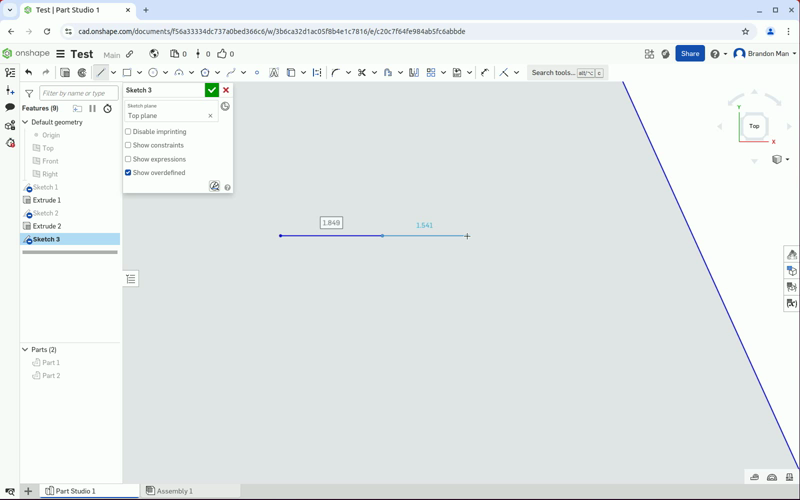
scroll(-6)
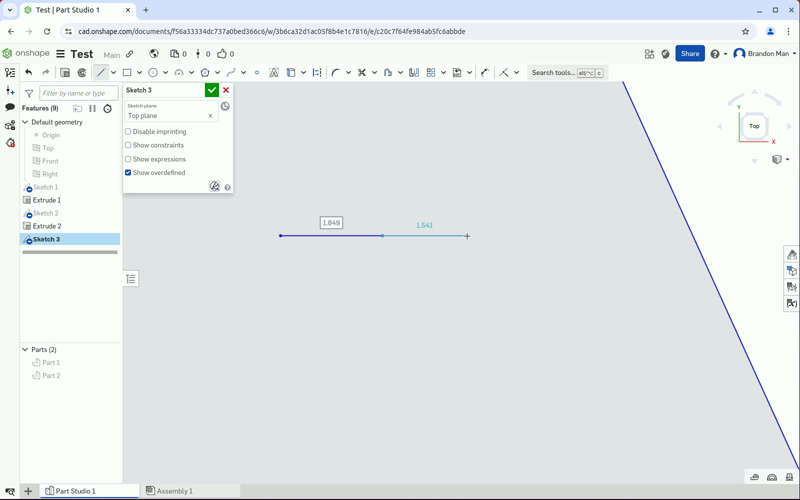
scroll(-6)
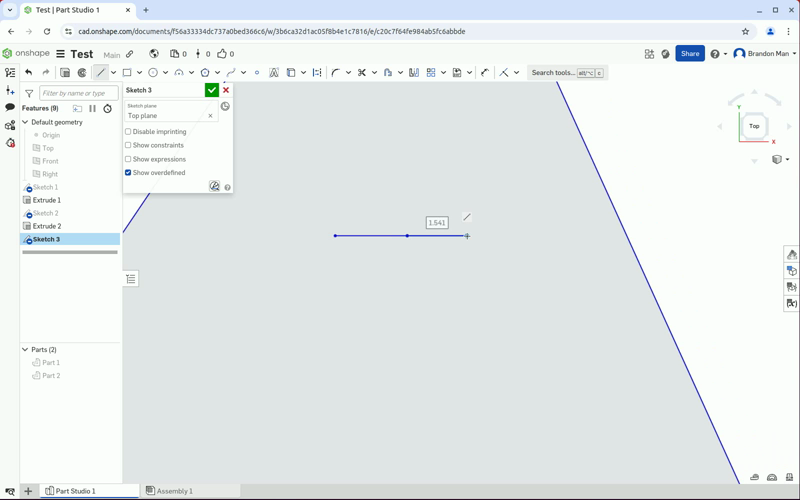
scroll(-6)
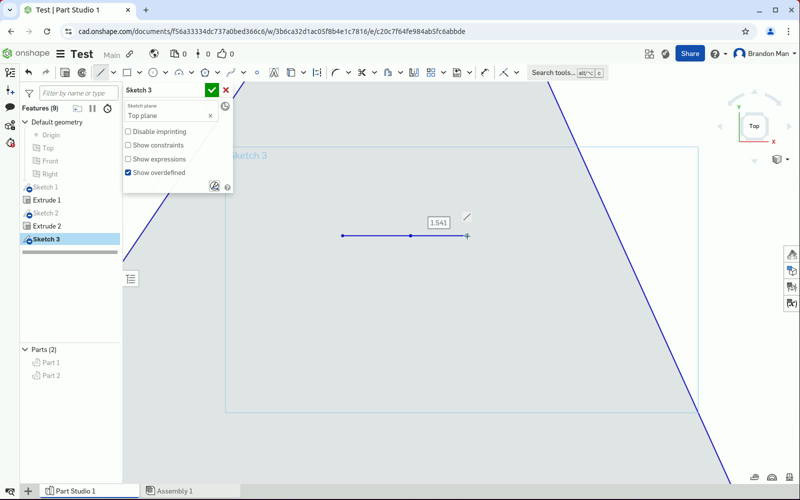
scroll(-6)
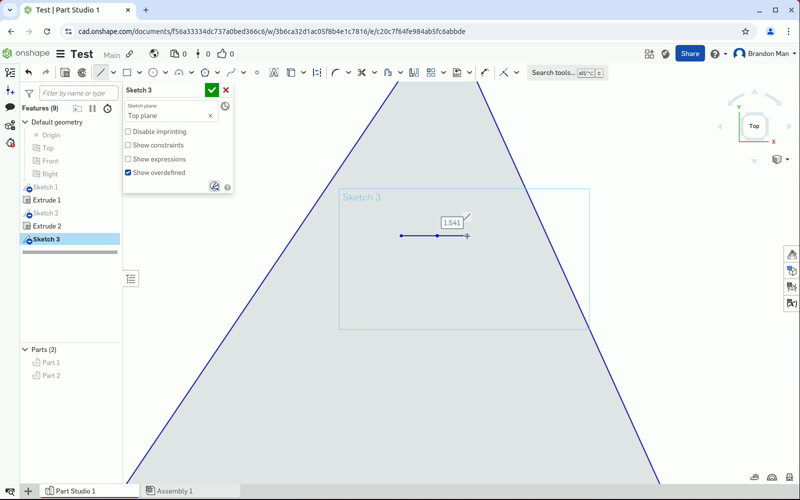
scroll(-6)
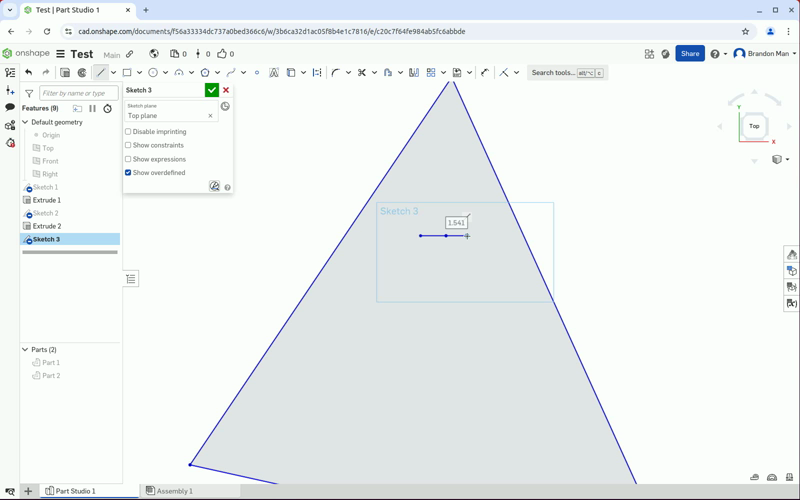
scroll(-6)
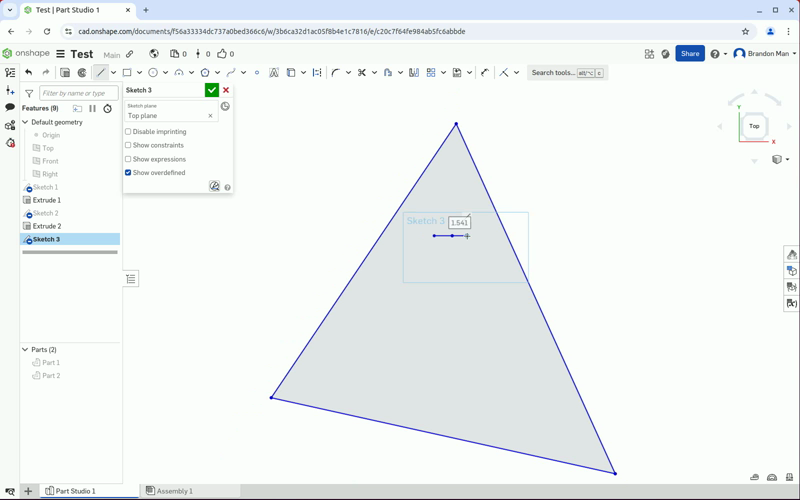
scroll(-6)
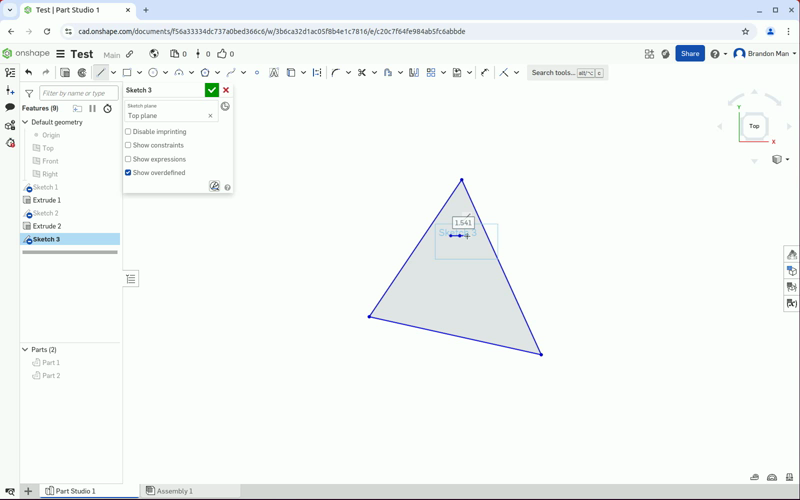
key_up(shift)
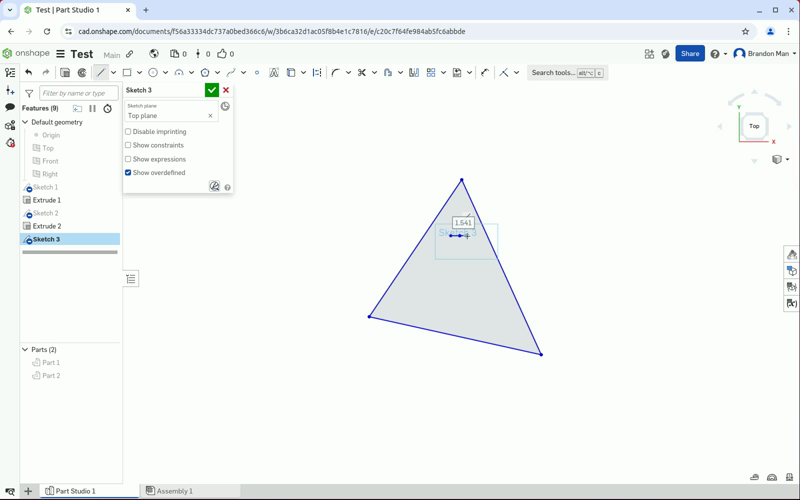
key_down(shift)
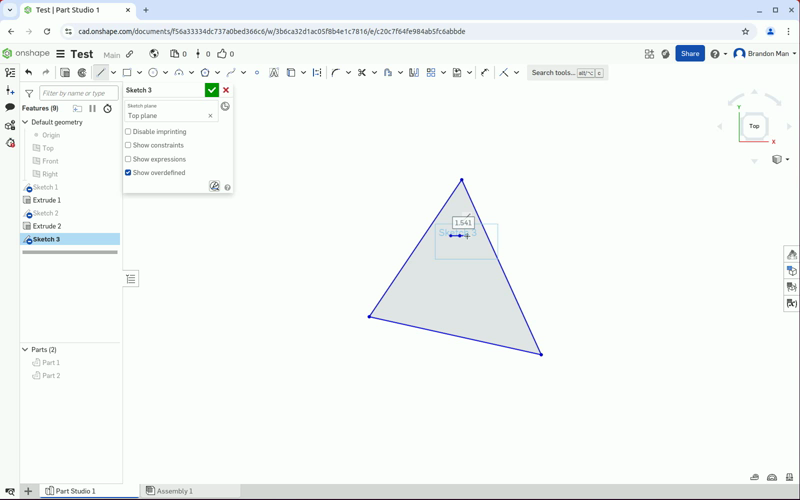
mouse_move(497, 235)
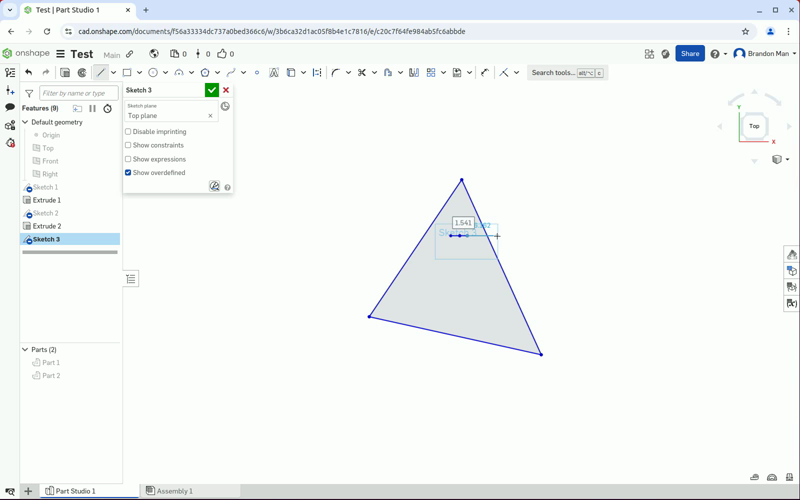
mouse_move(467, 222)
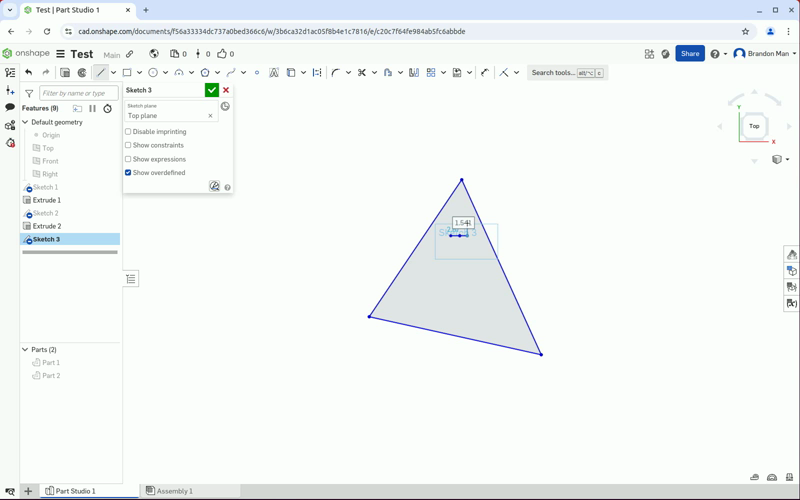
click(467, 222)
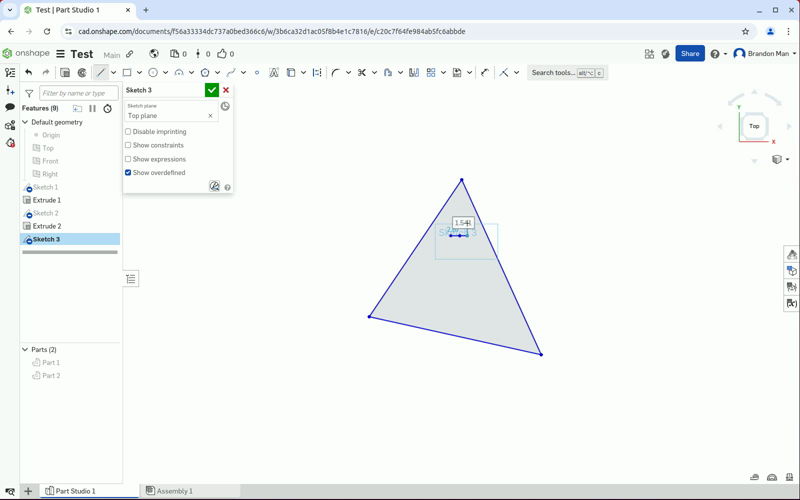
key_up(shift)
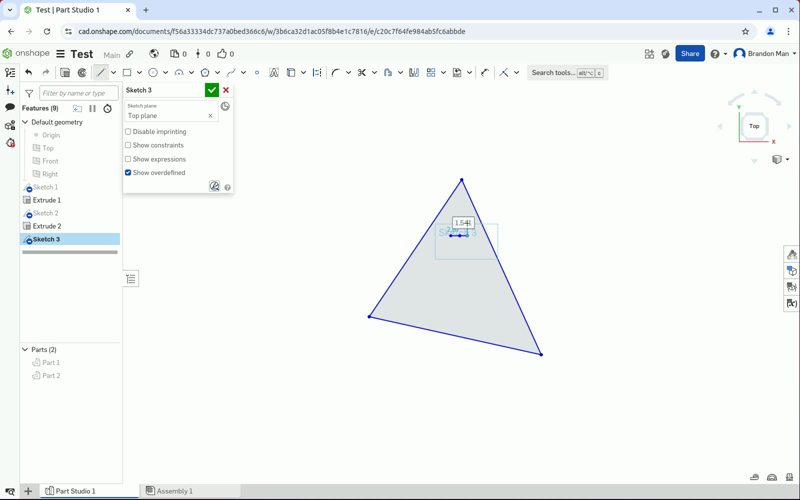
key(esc)
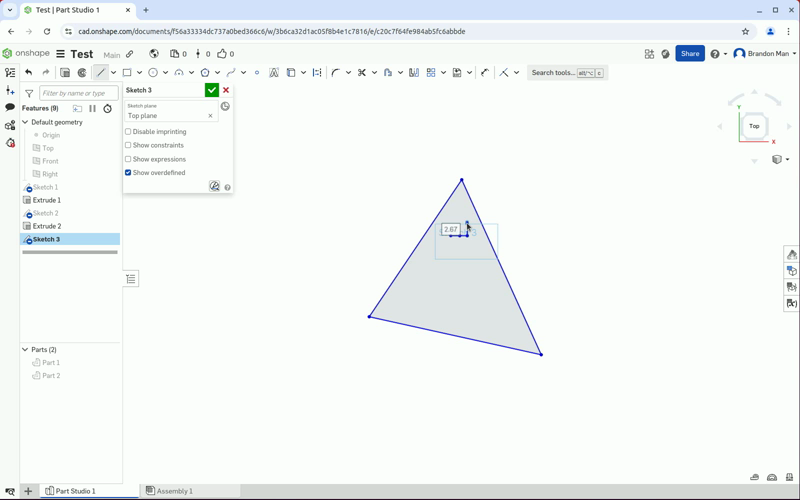
key(a)
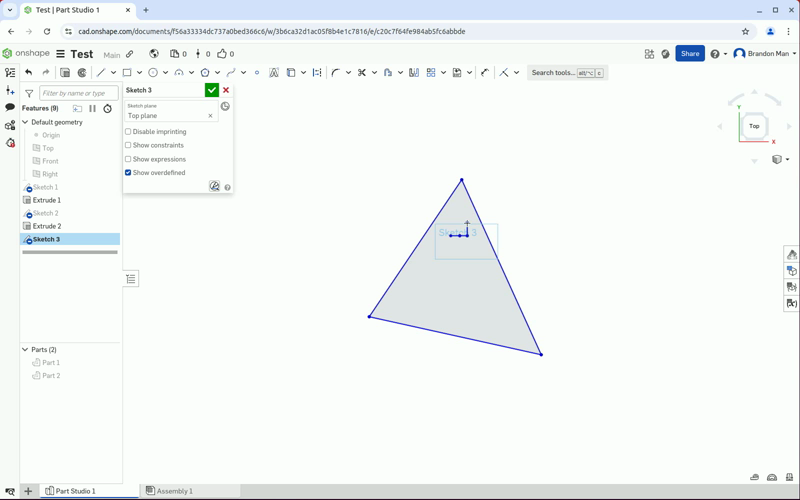
mouse_move(467, 222)
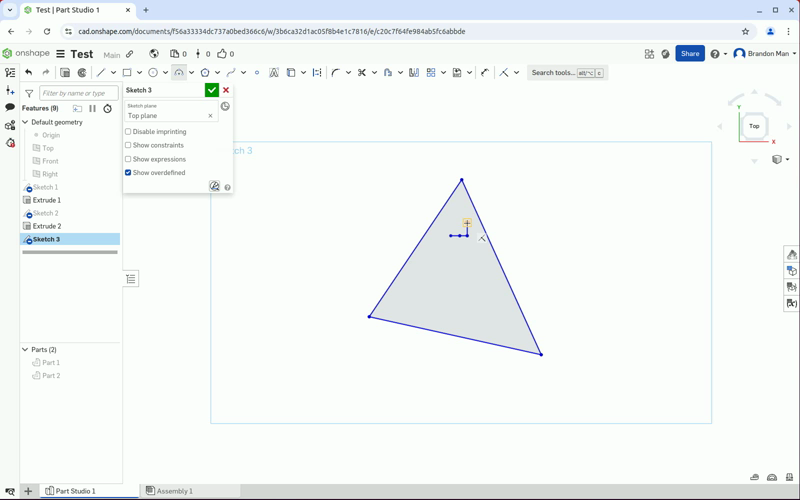
click(467, 222)
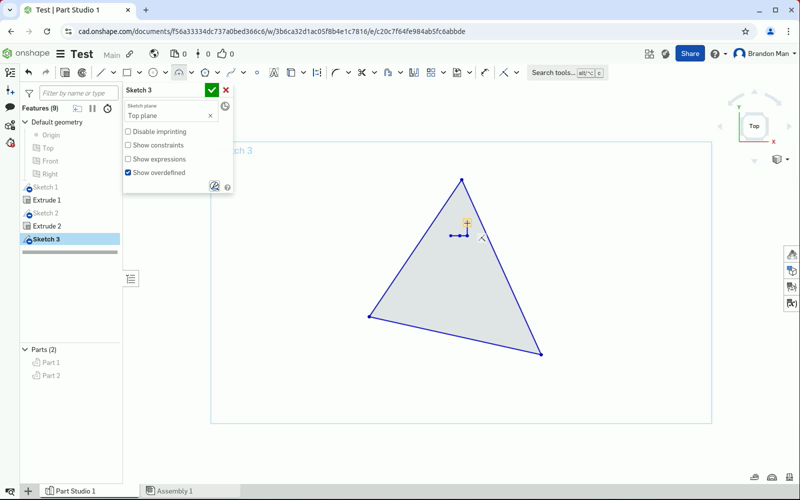
key_down(shift)
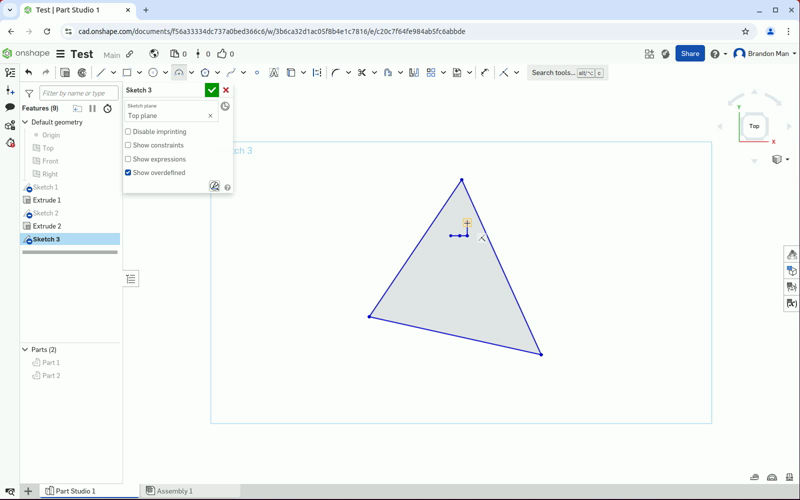
mouse_move(450, 222)
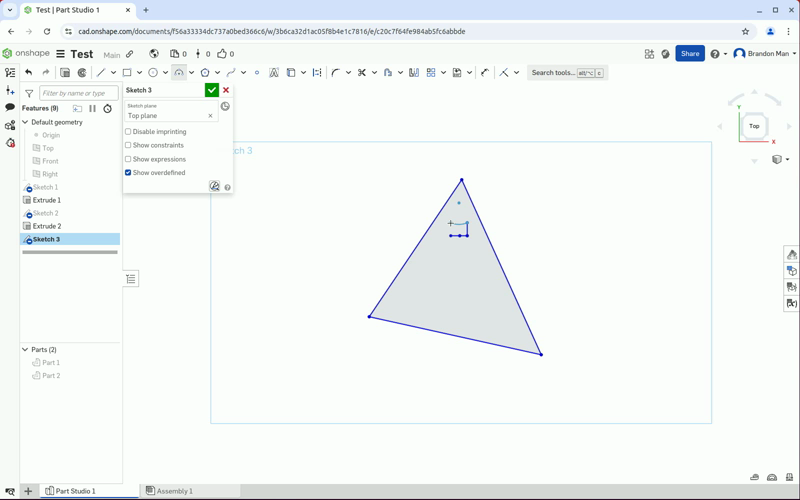
click(450, 222)
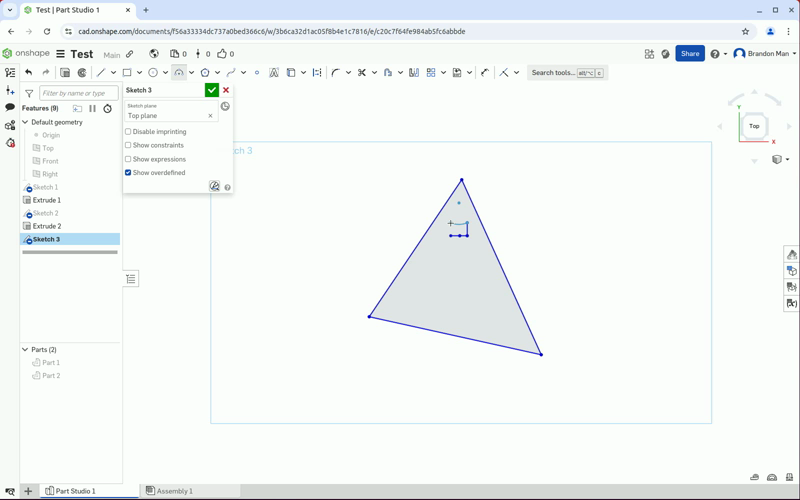
mouse_move(458, 196)
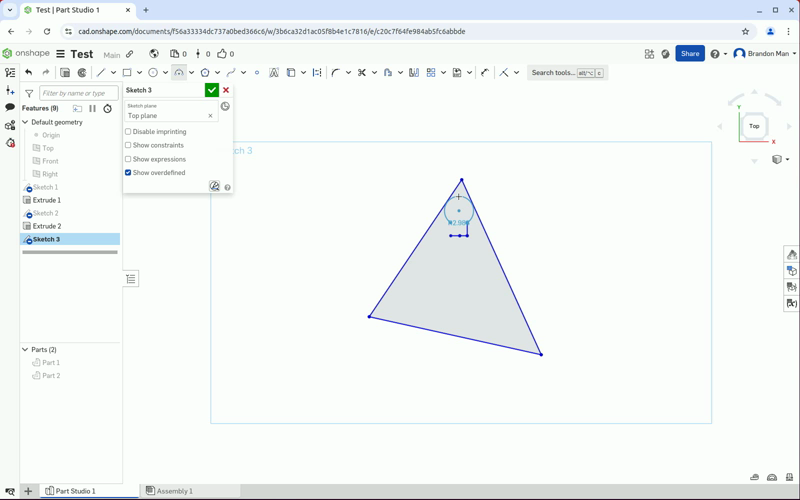
click(458, 196)
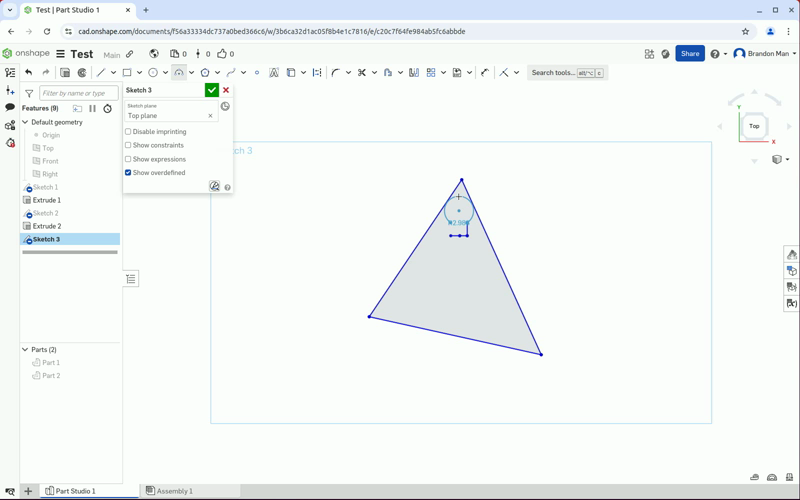
key_up(shift)
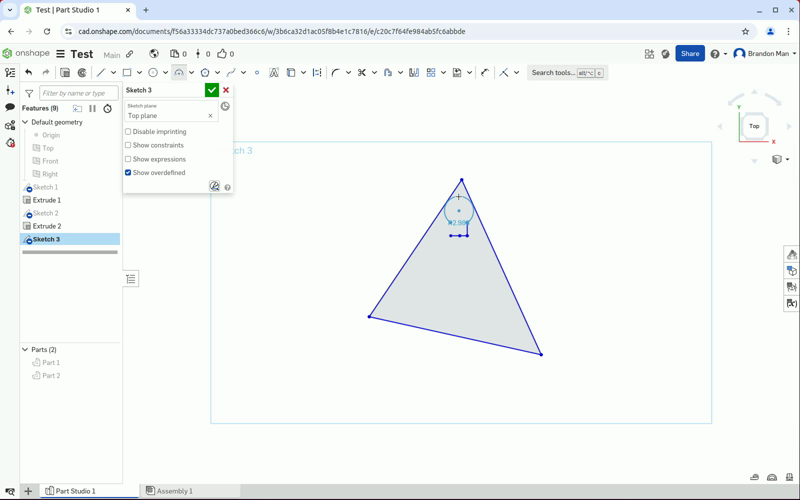
key(esc)
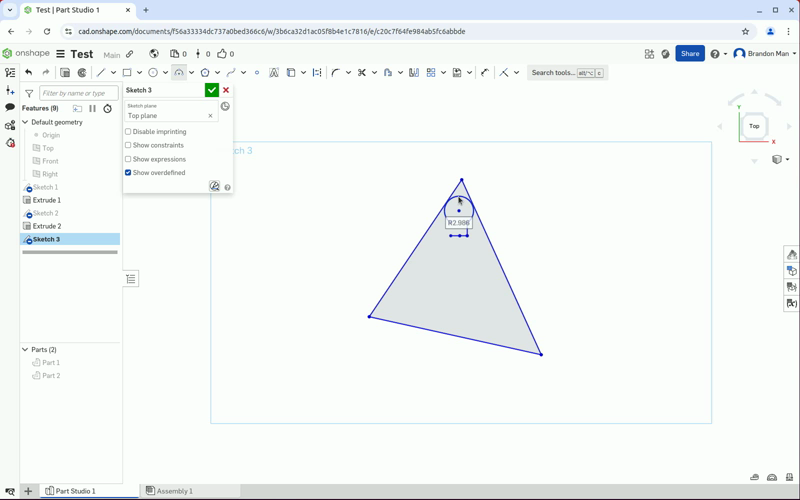
key(l)
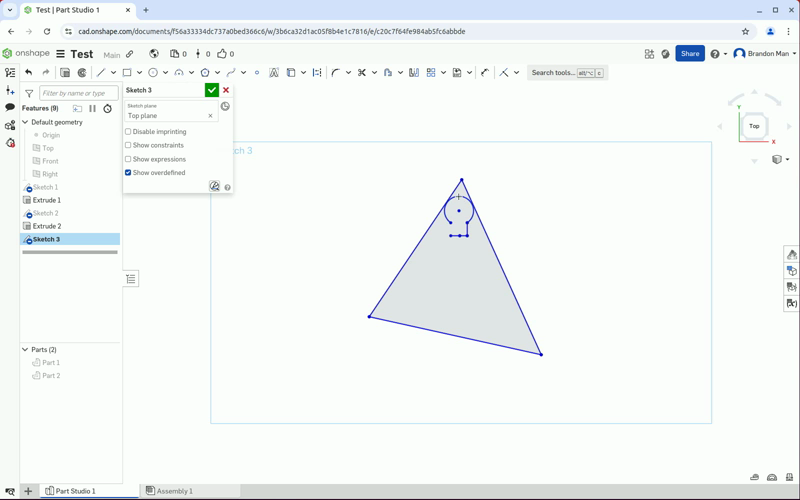
mouse_move(450, 222)
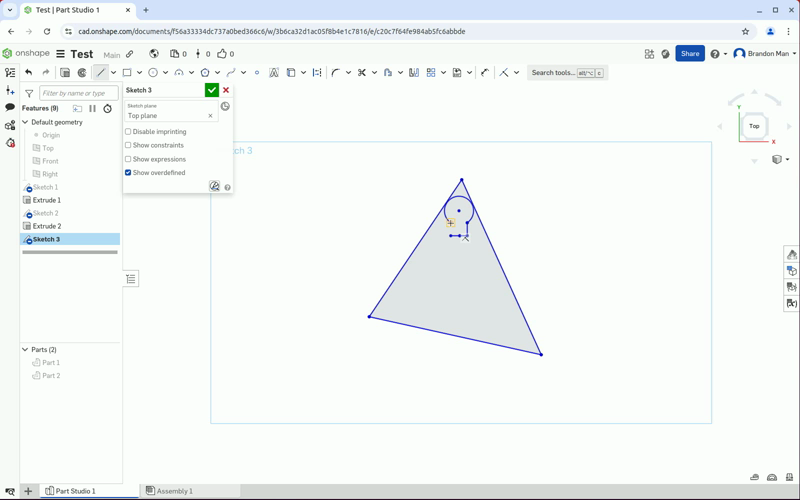
click(450, 222)
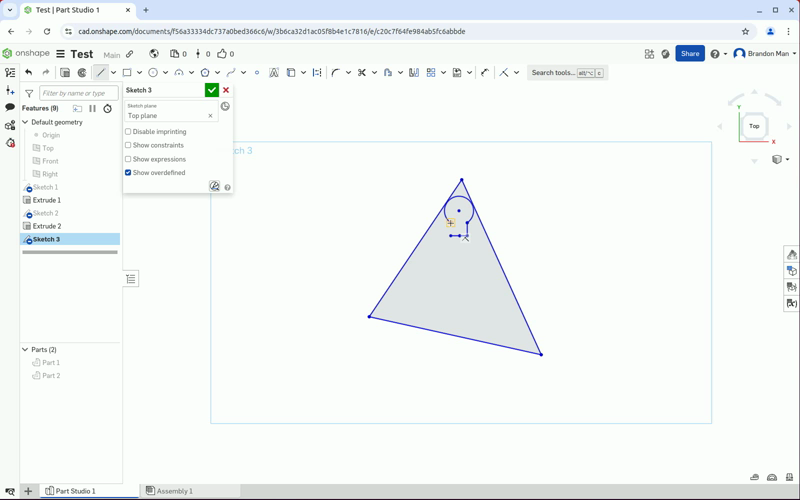
mouse_move(480, 222)
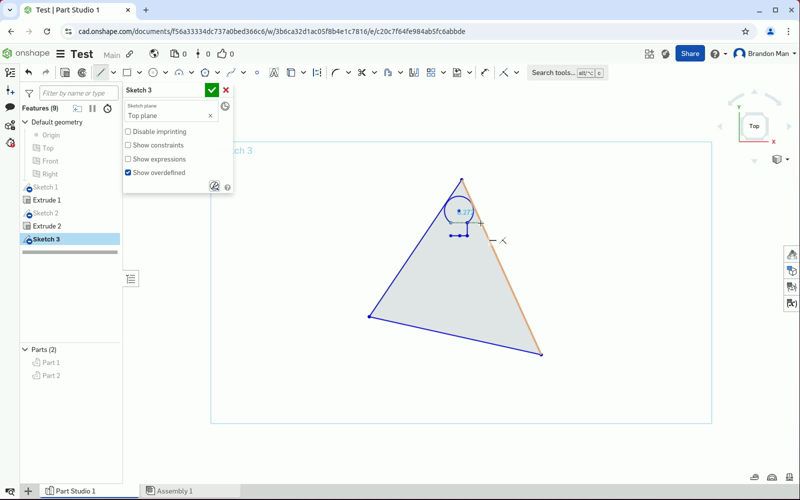
key_down(shift)
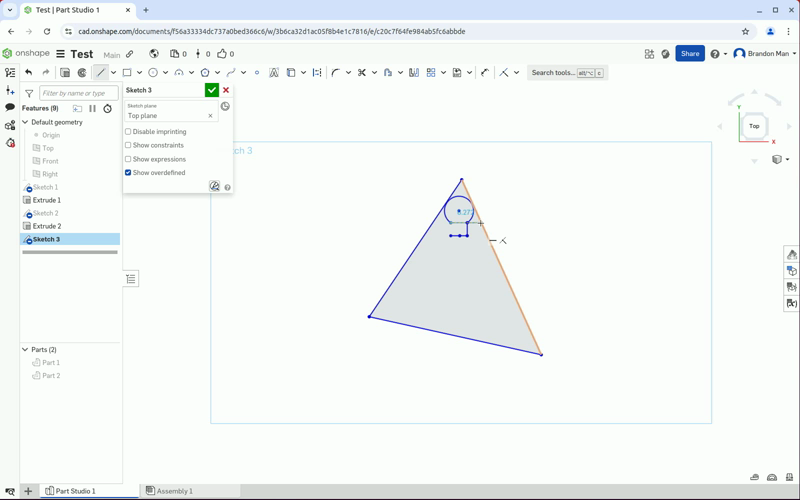
mouse_move(450, 235)
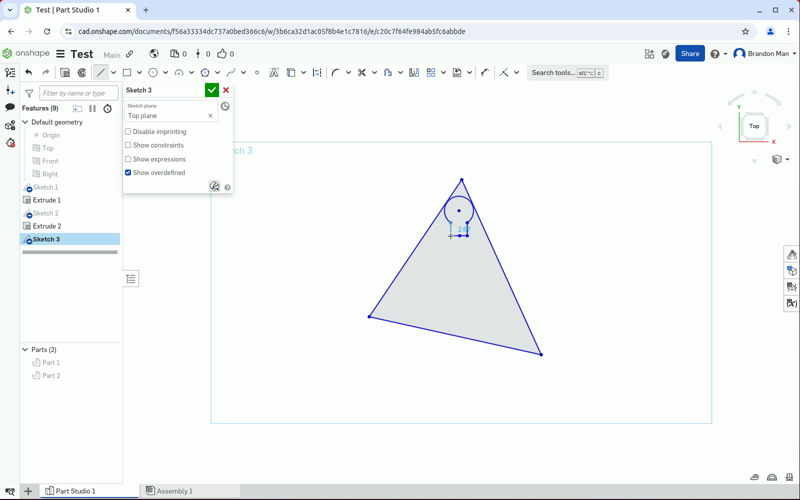
key_up(shift)
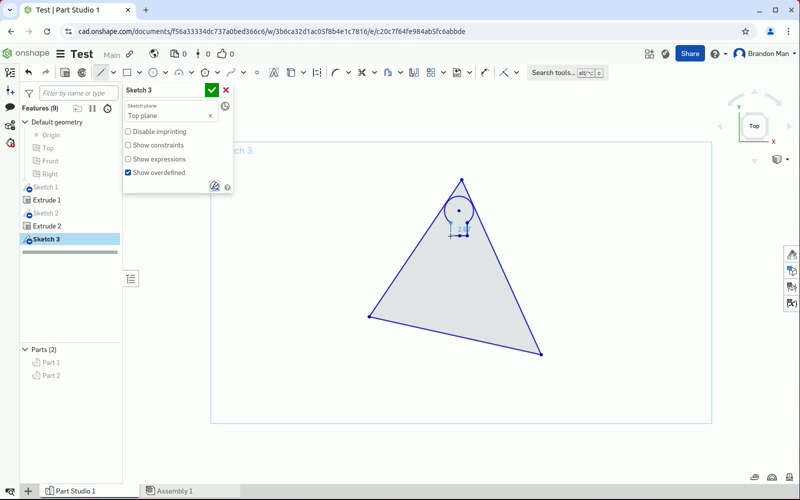
click(450, 235)
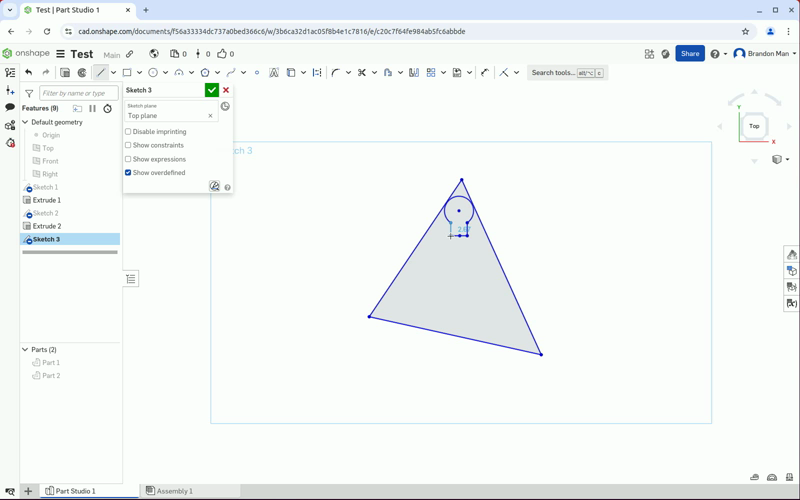
key(esc)
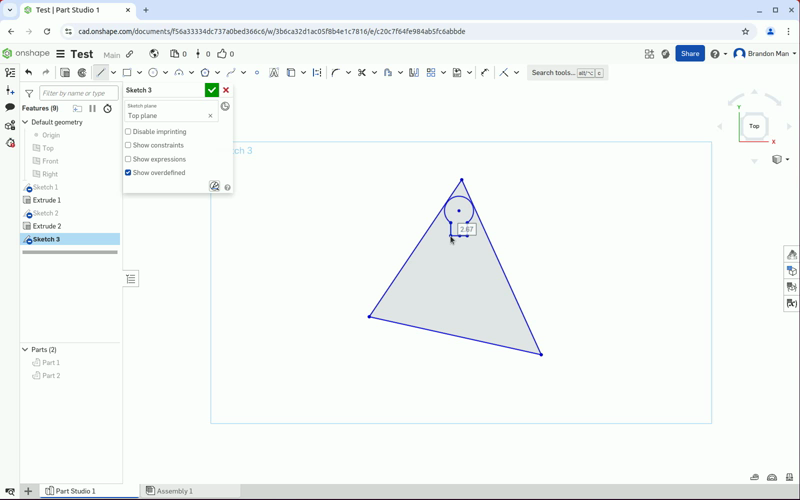
mouse_move(468, 270)
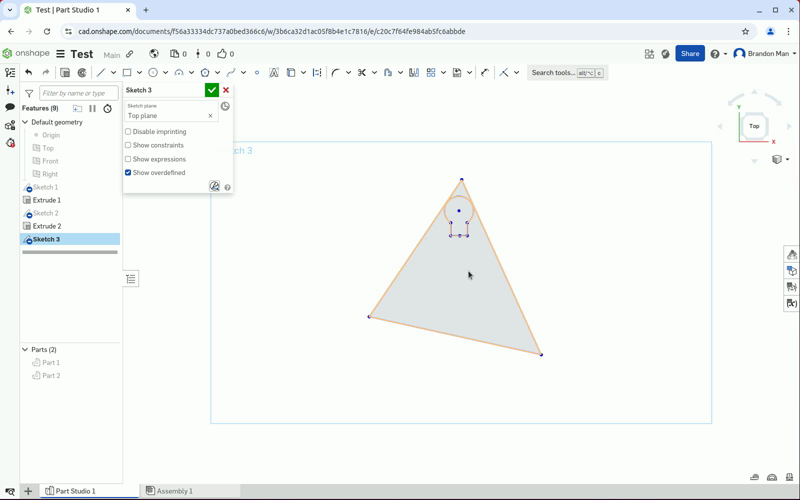
click(468, 270)
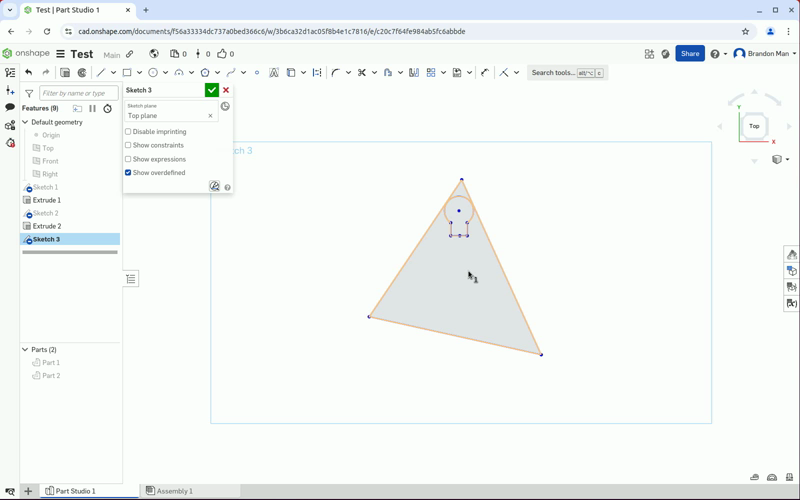
mouse_move(73, 352)
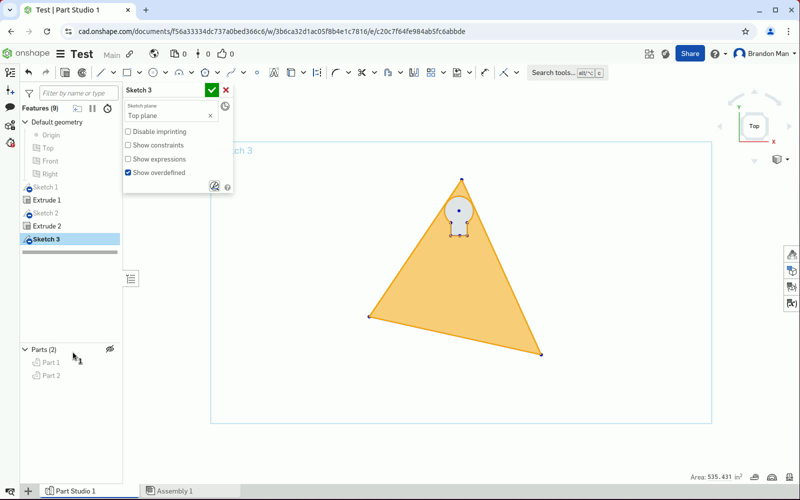
key(shift+y)
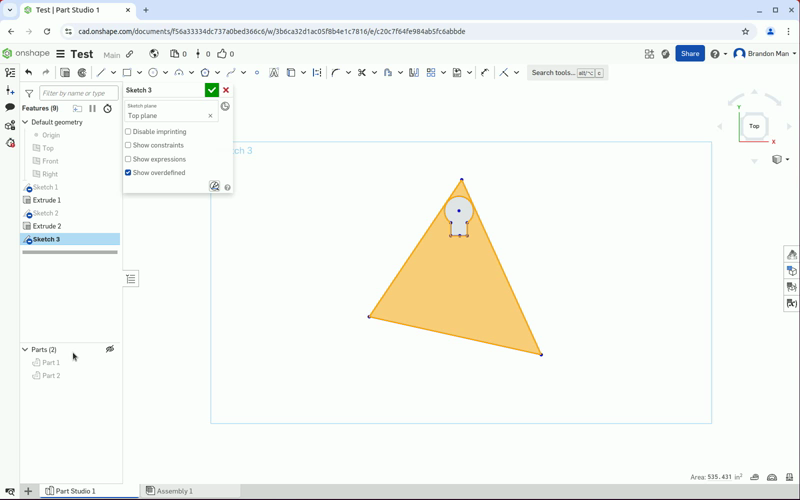
key(shift+e)
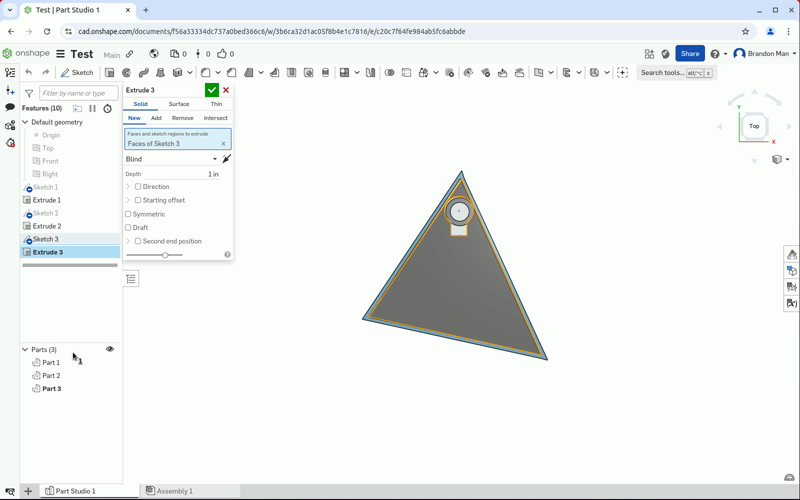
mouse_move(143, 106)
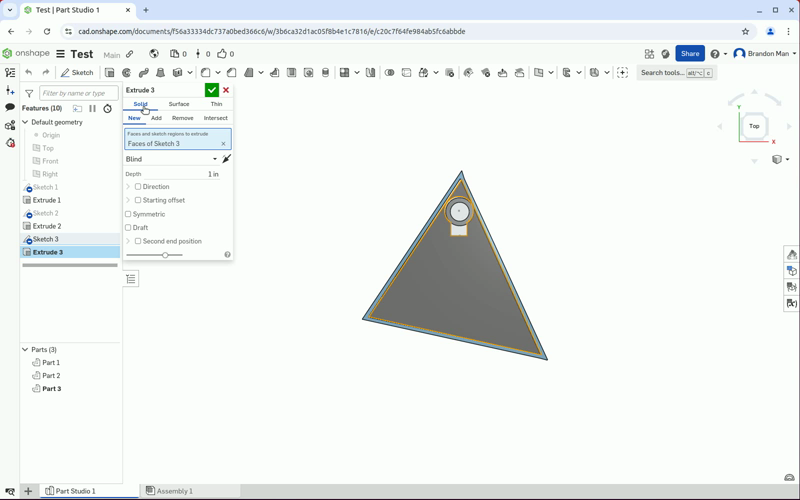
click(143, 106)
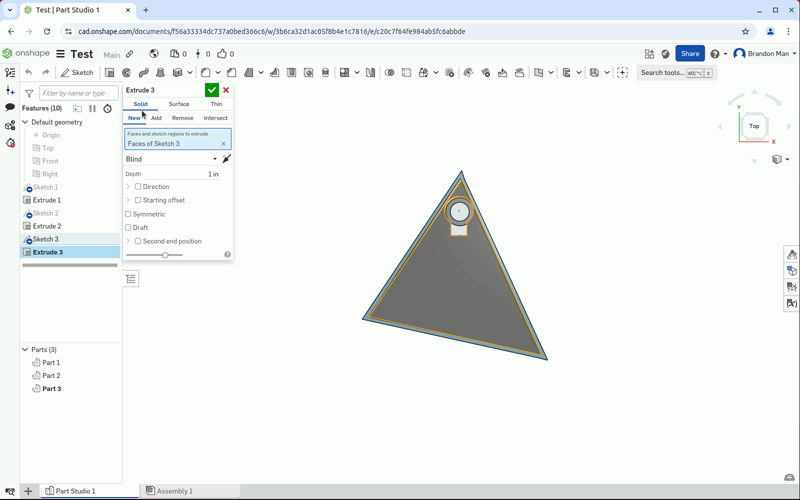
mouse_move(137, 120)
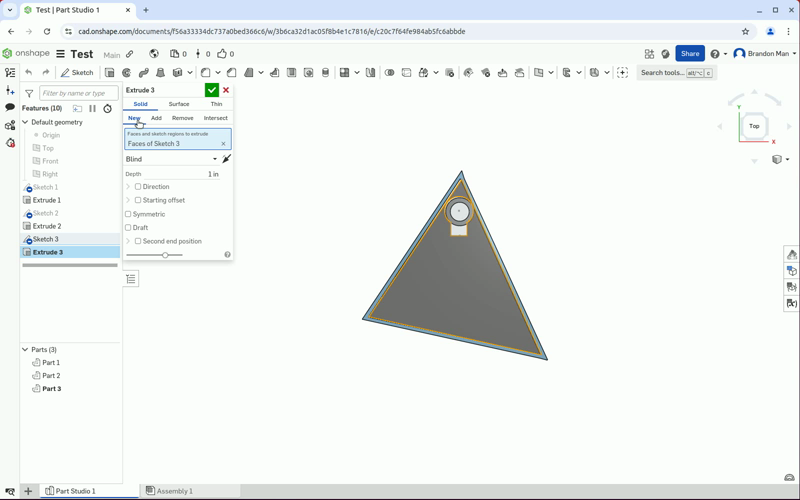
click(137, 120)
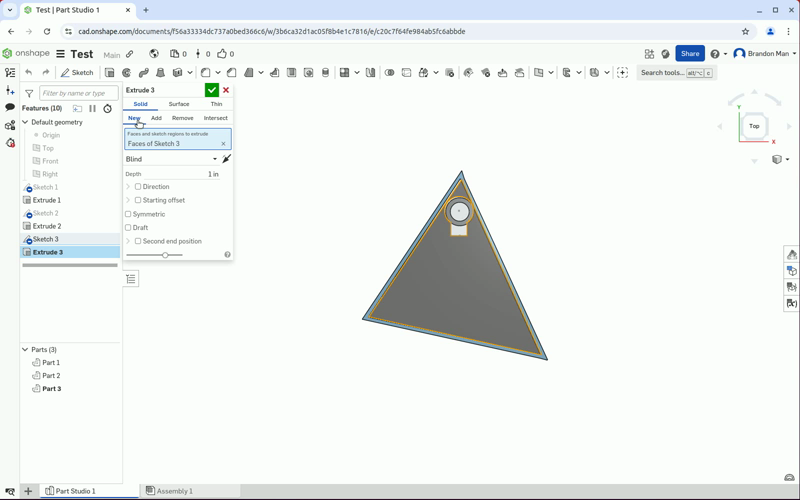
key(tab, 4)
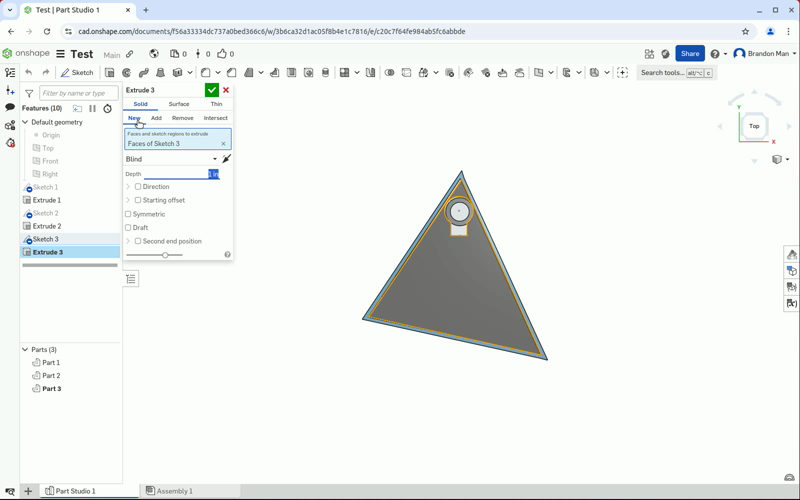
text(2.407)
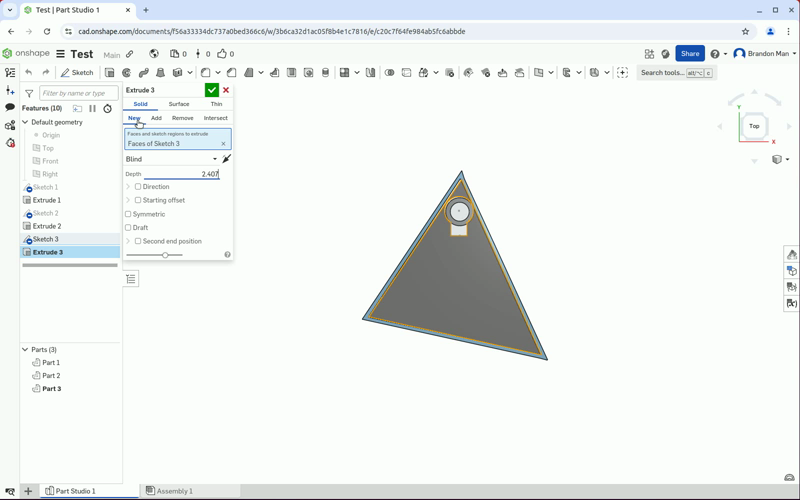
key(enter)
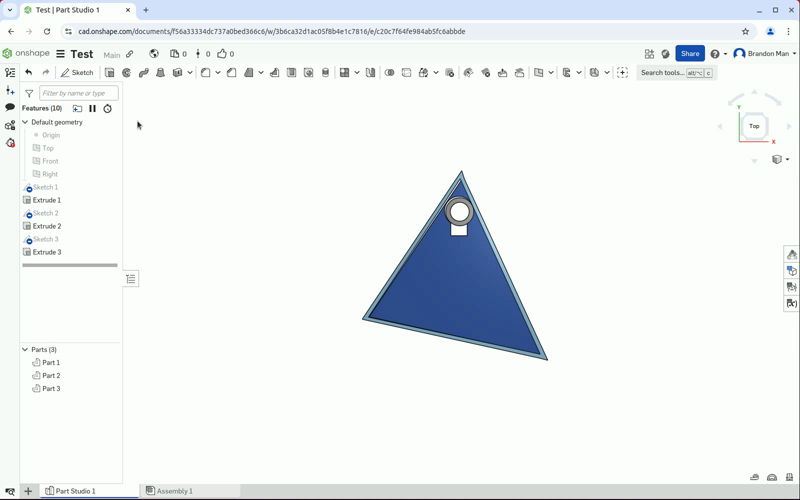
key(shift+h)
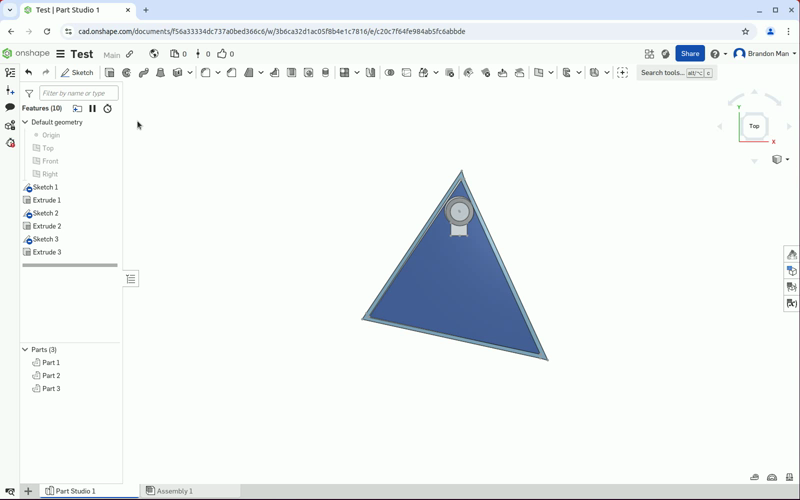
key(shift+h)
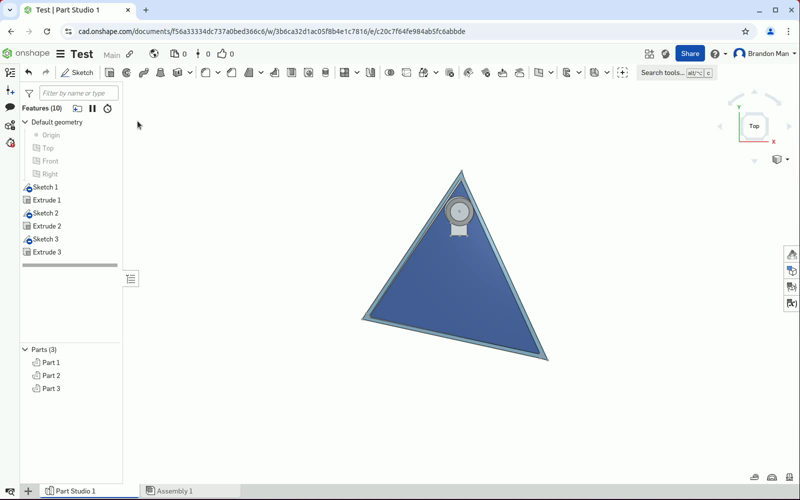
key(shift+7)
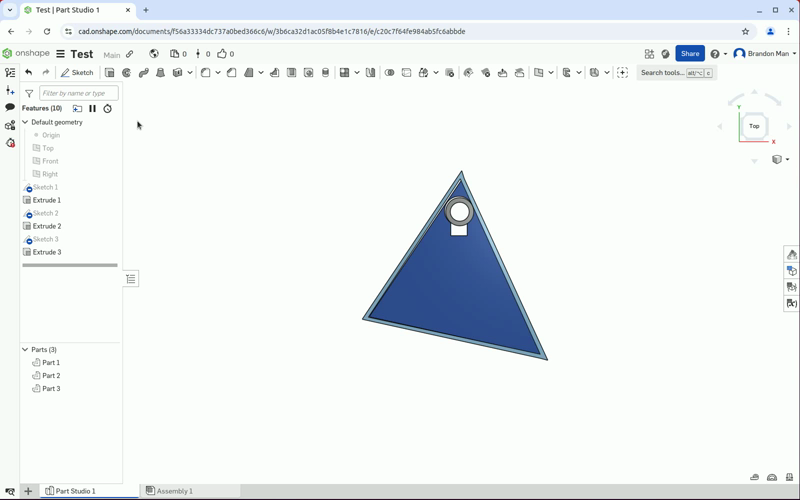
key(up, 3)
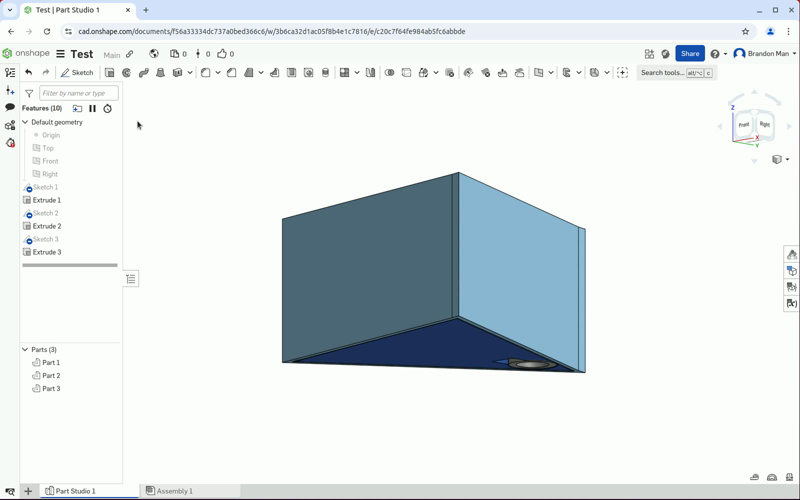
key(left, 3)
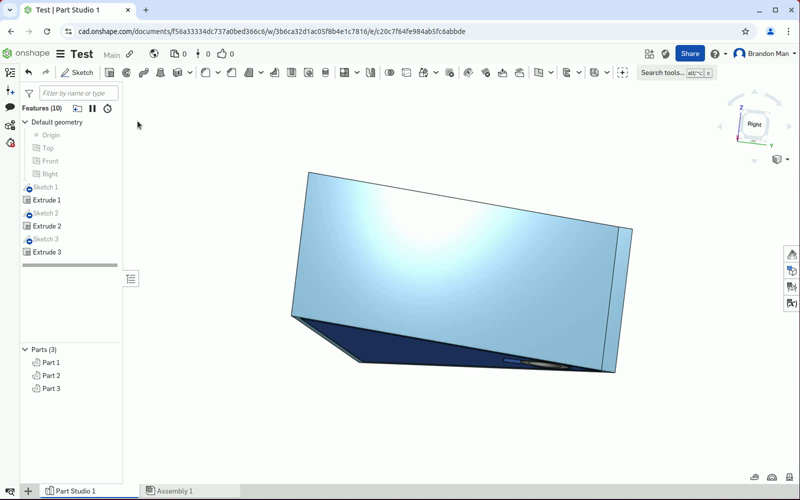
key(right, 3)
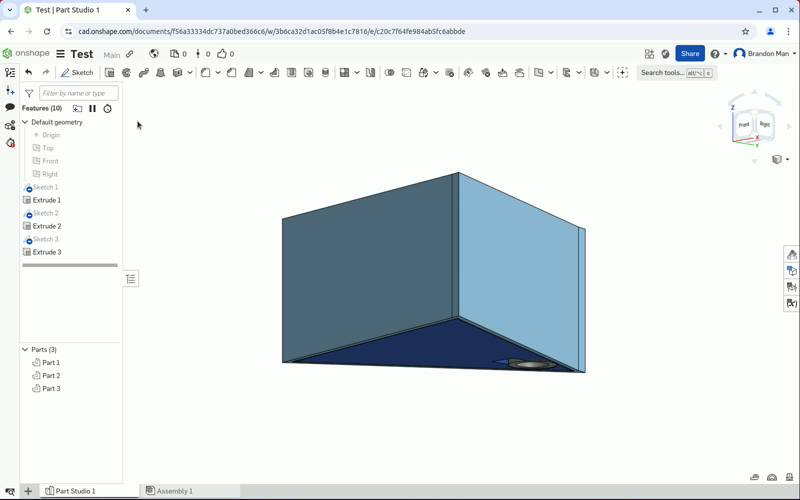
key(down, 3)
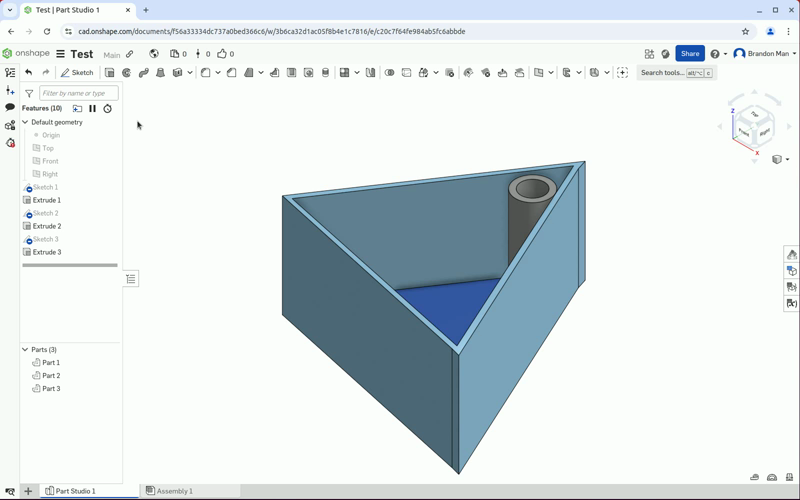
mouse_move(73, 189)
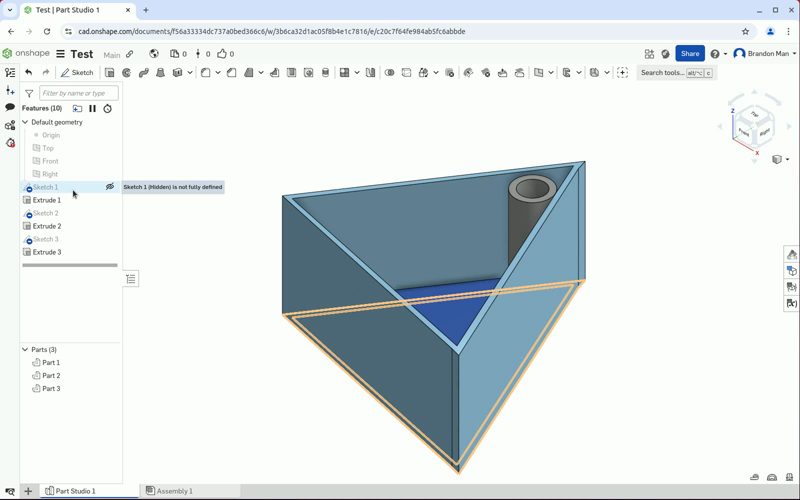
click(73, 189)